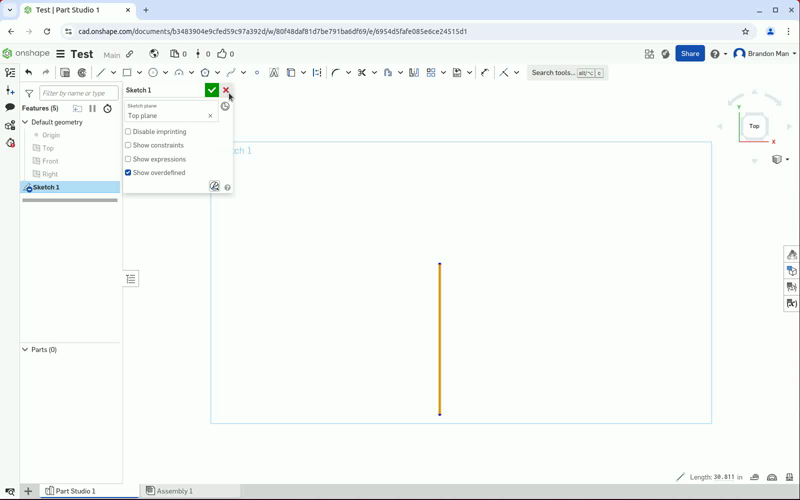
key(shift+h)
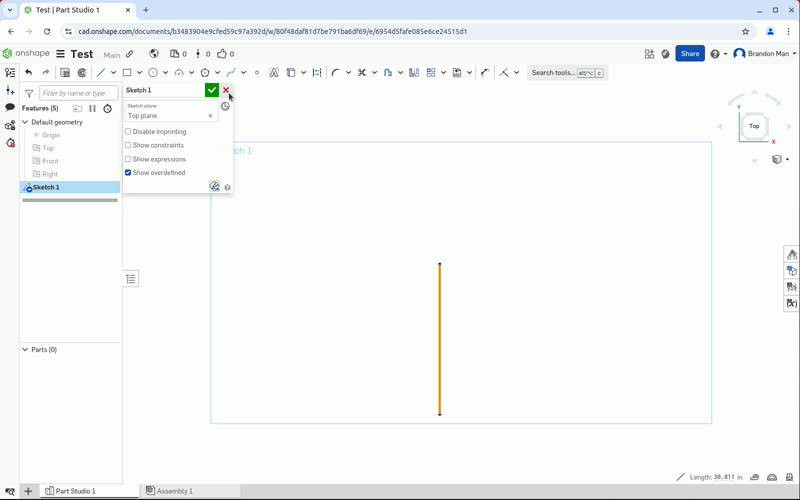
key(shift+s)
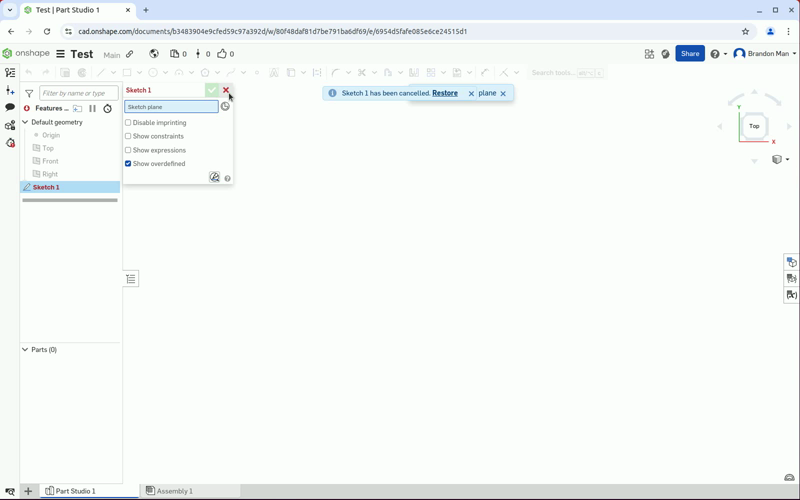
mouse_move(73, 150)
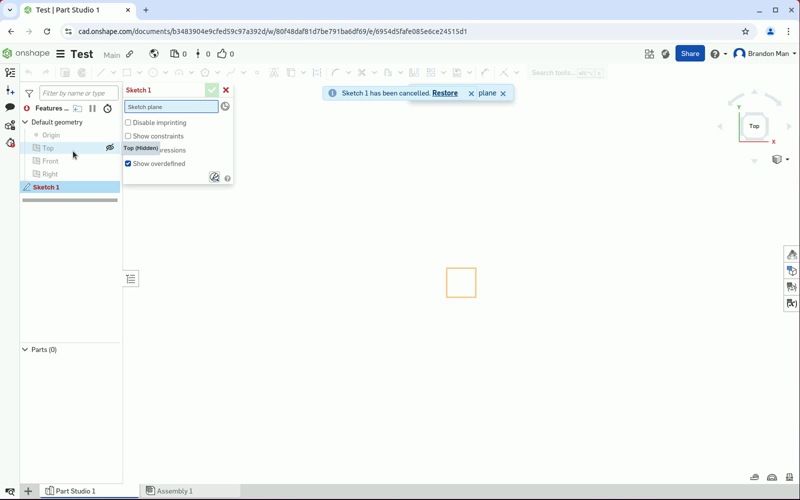
click(73, 150)
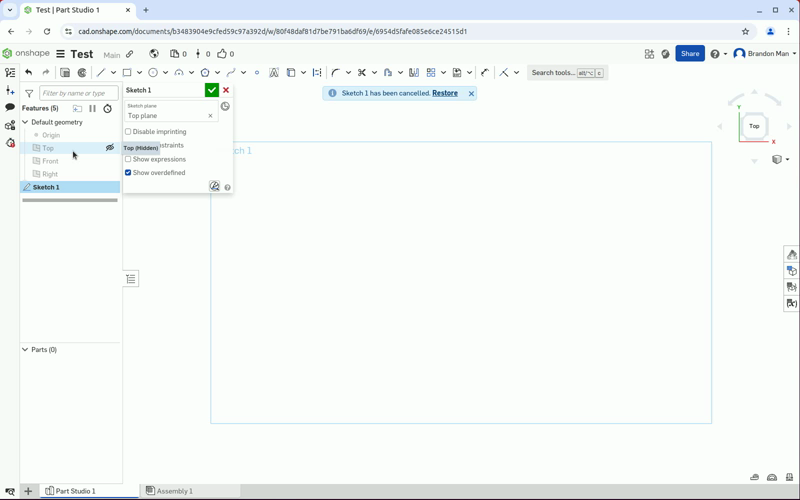
mouse_move(73, 352)
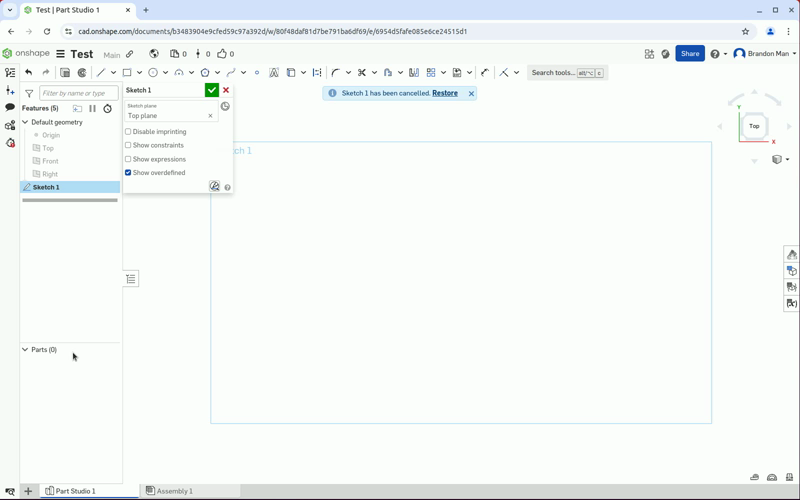
key(y)
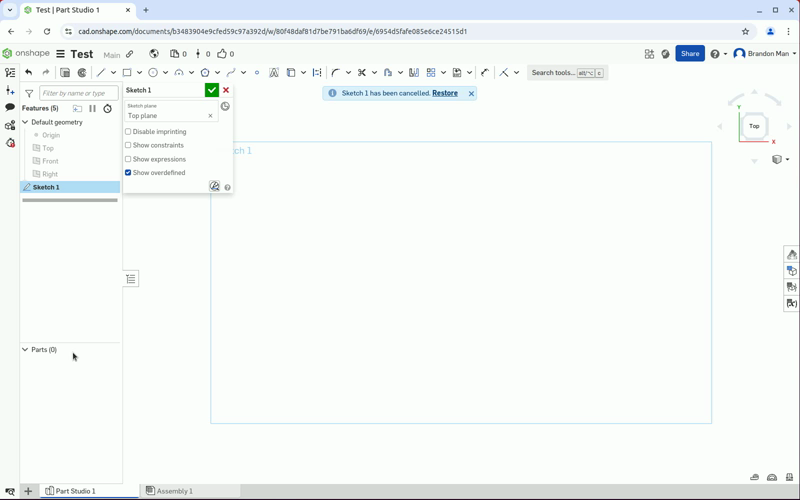
key(c)
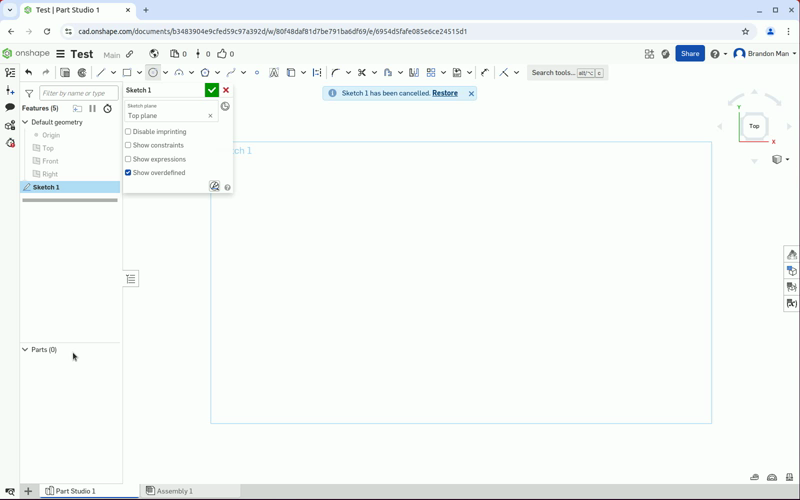
key_down(shift)
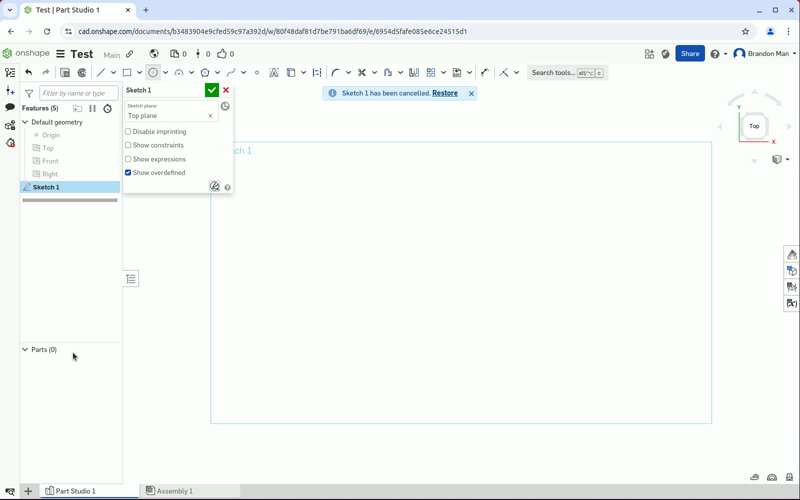
mouse_move(460, 282)
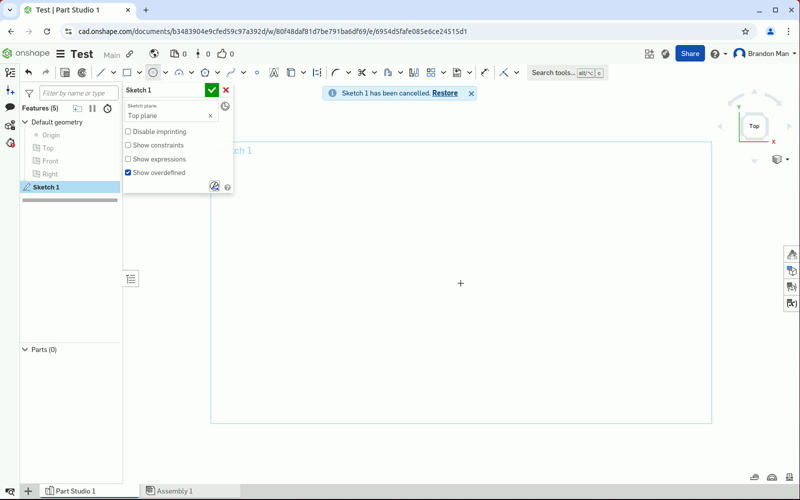
click(460, 282)
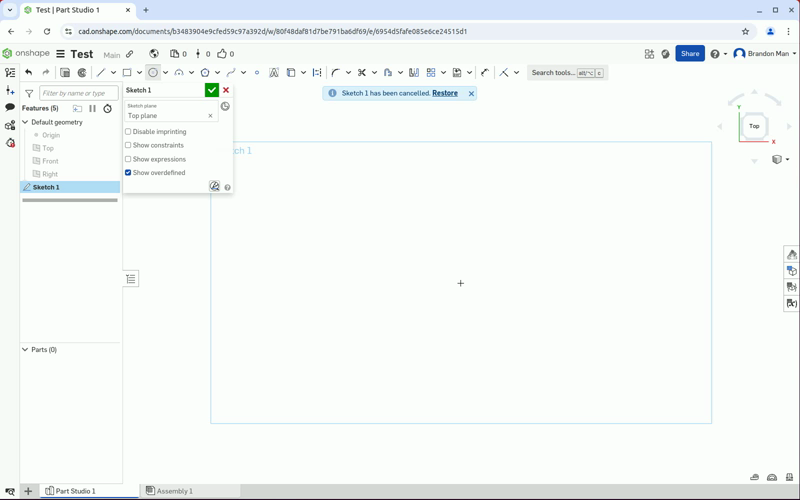
key_up(shift)
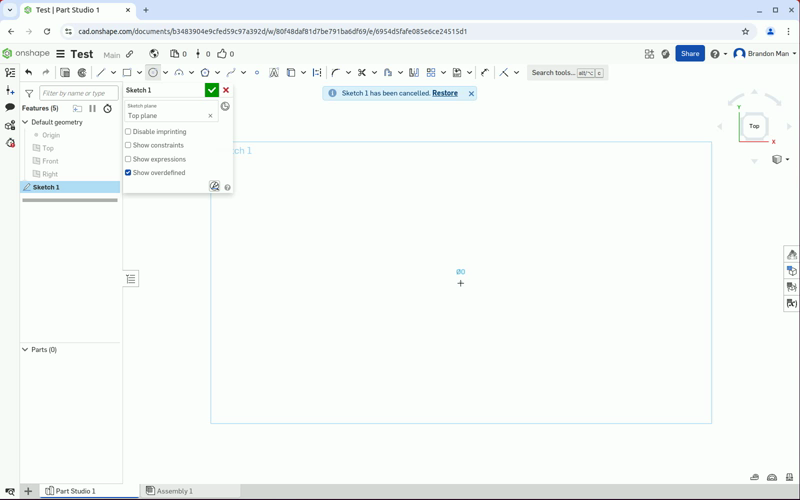
mouse_move(520, 282)
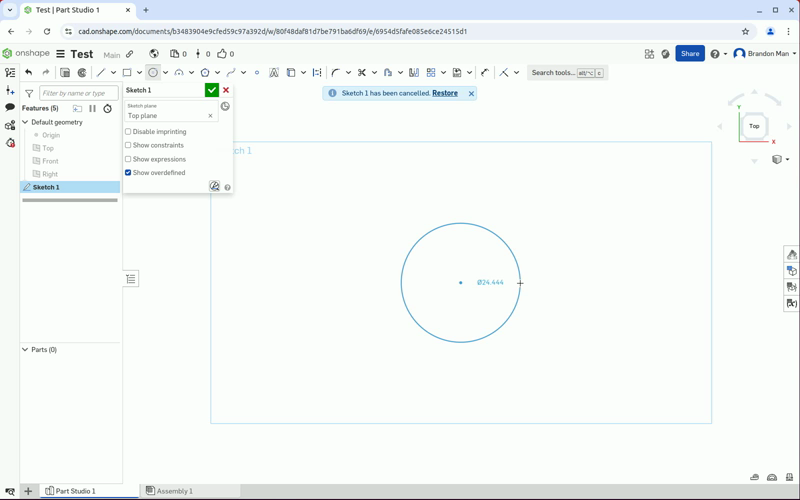
click(520, 282)
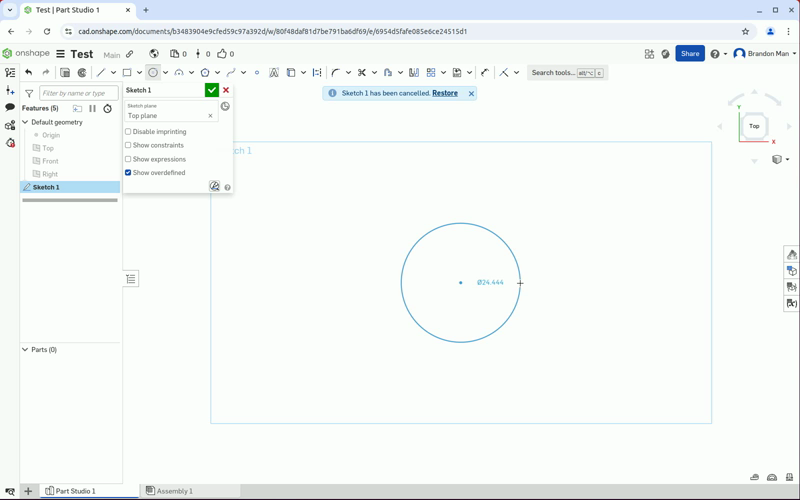
key(esc)
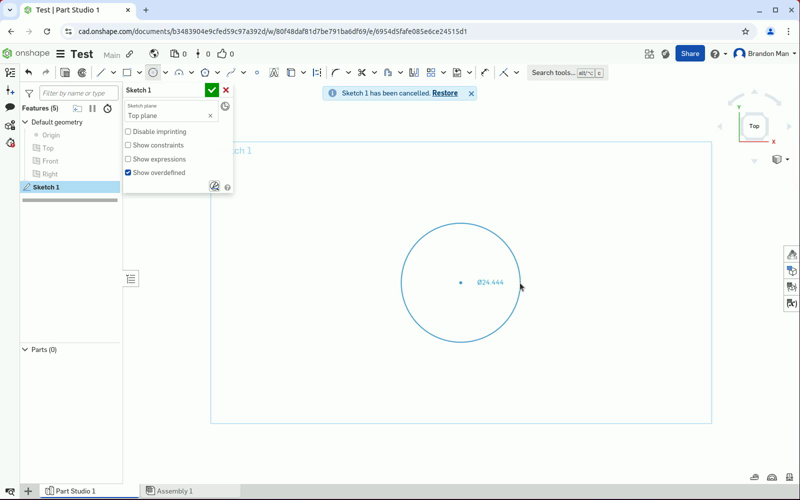
key(c)
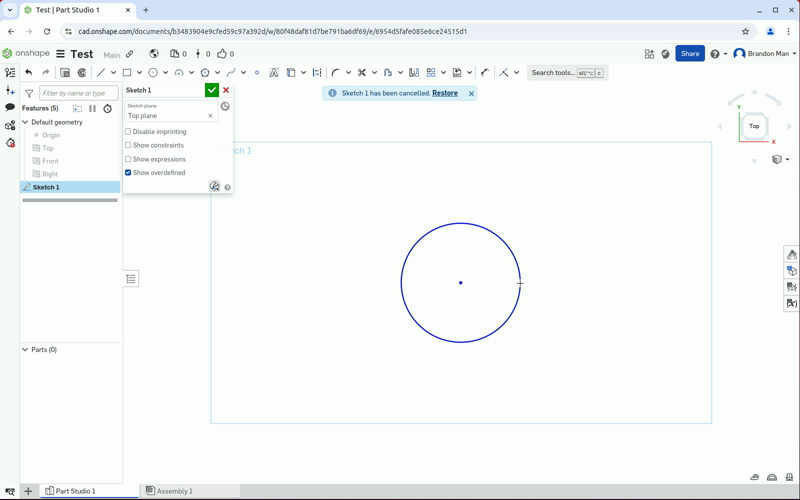
key_down(shift)
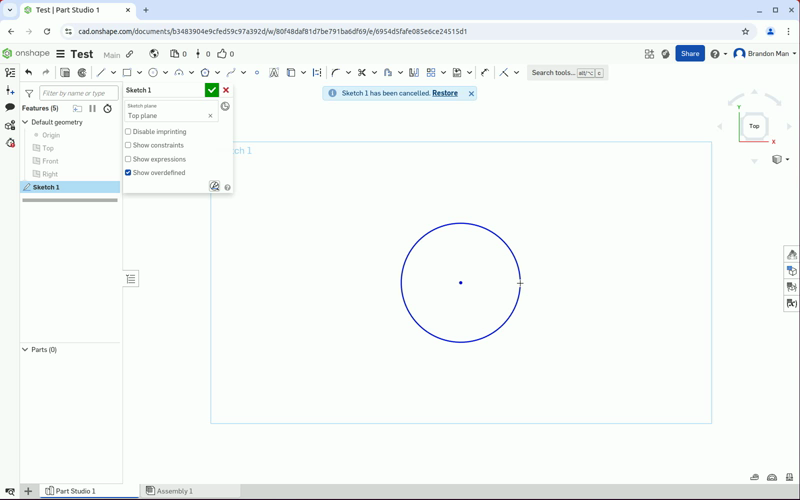
mouse_move(460, 282)
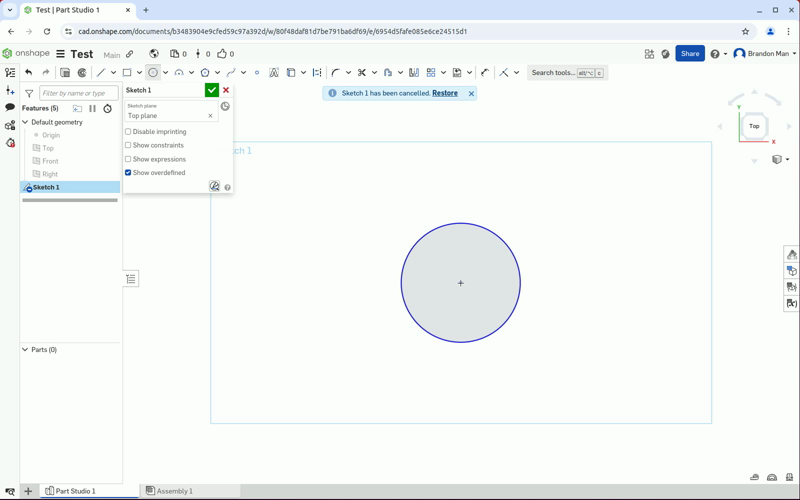
click(460, 282)
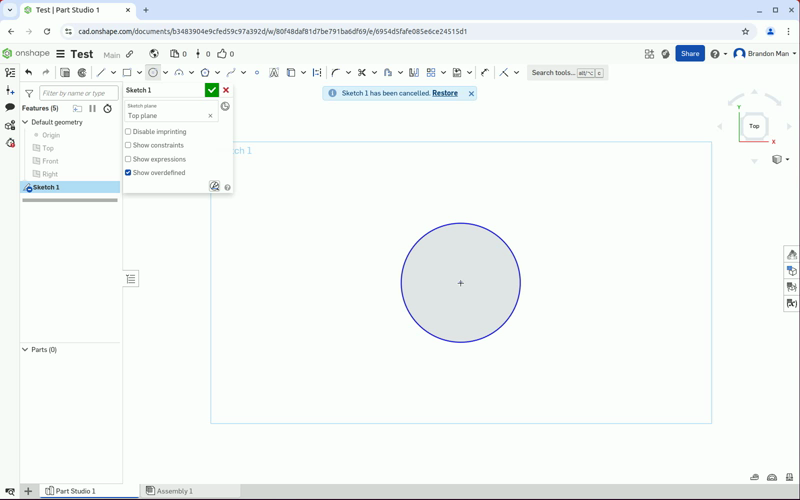
key_up(shift)
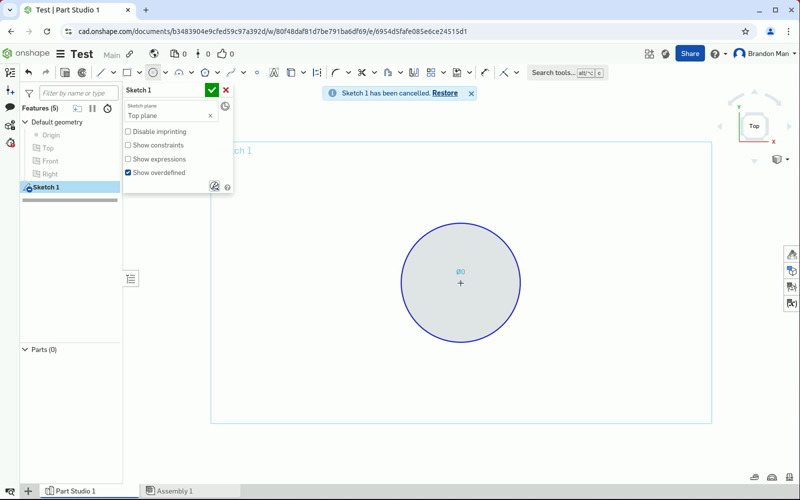
mouse_move(490, 282)
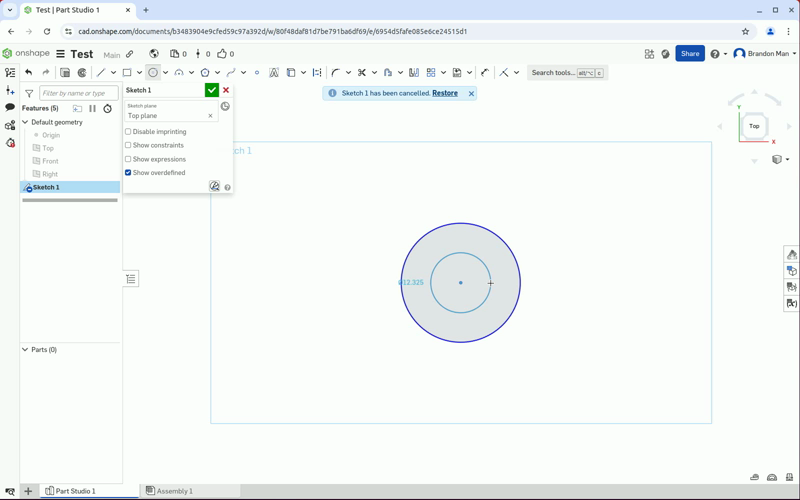
click(490, 282)
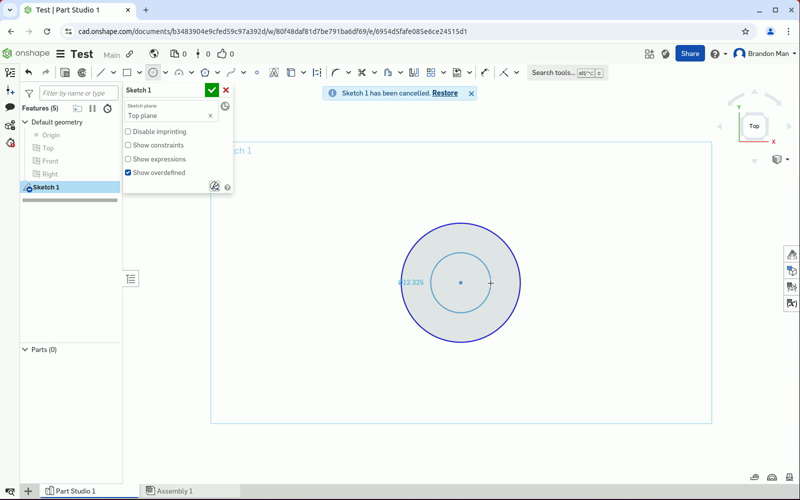
key(esc)
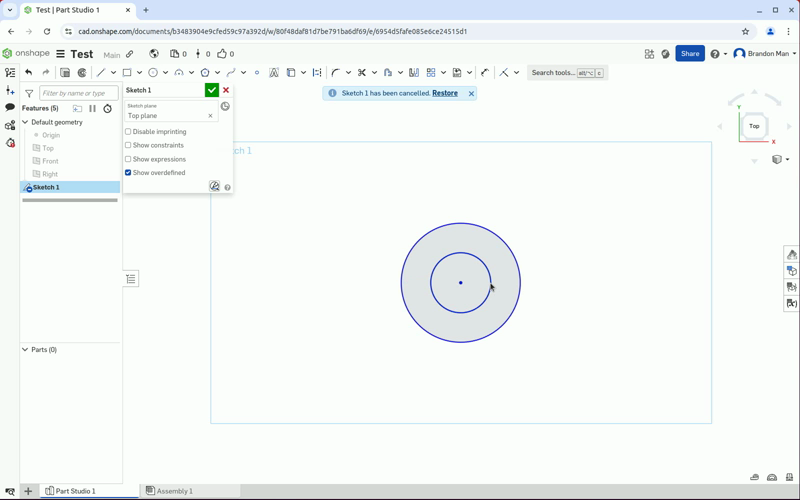
mouse_move(427, 245)
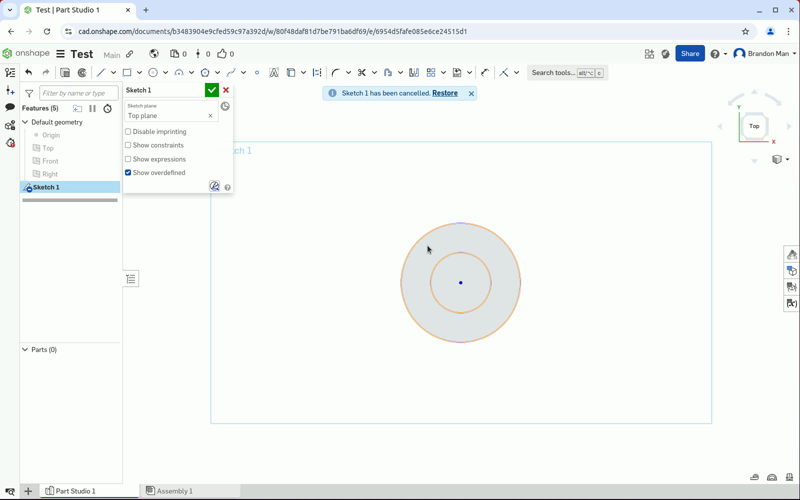
click(427, 245)
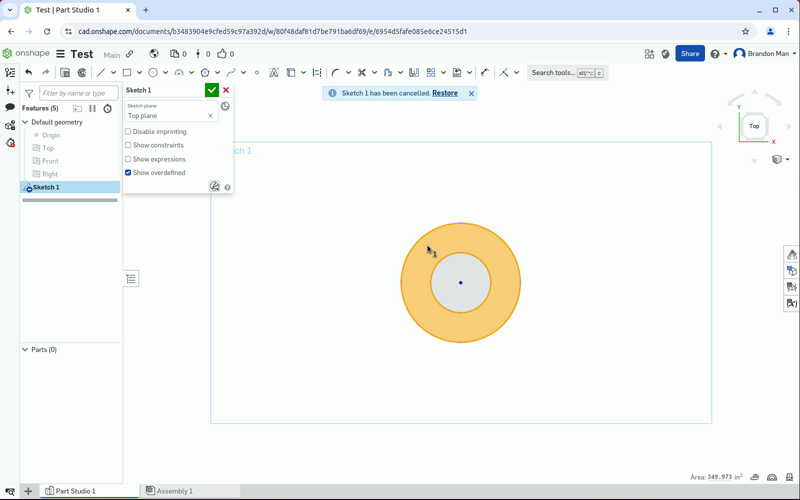
mouse_move(73, 352)
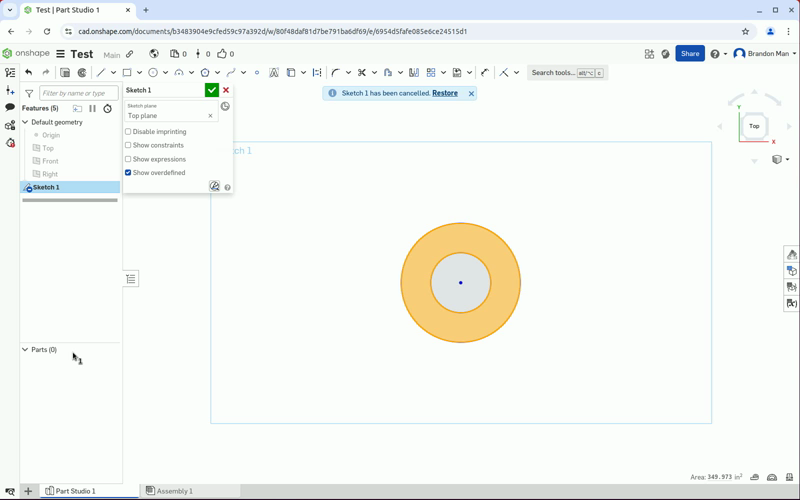
key(shift+y)
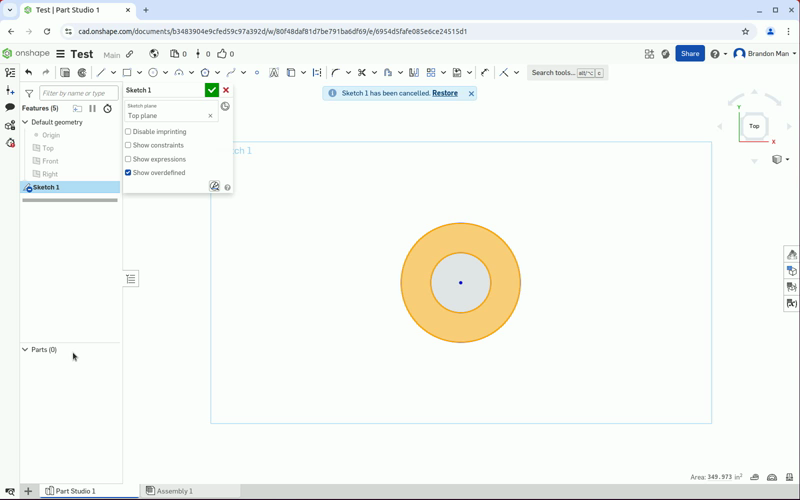
key(shift+e)
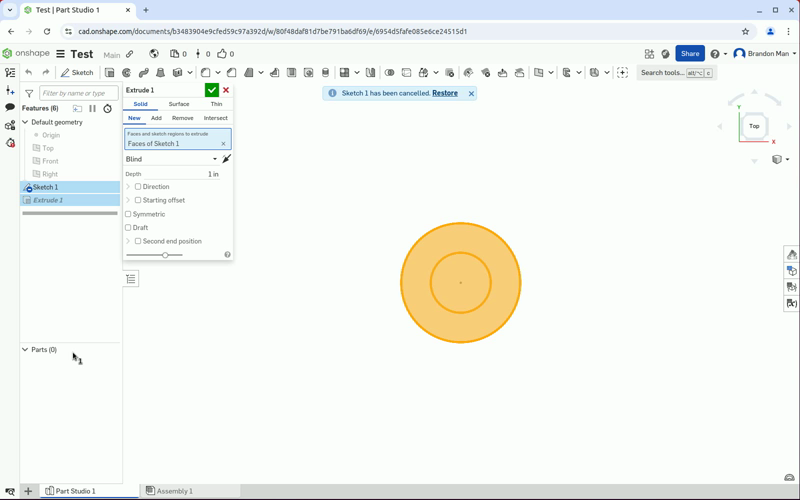
mouse_move(143, 106)
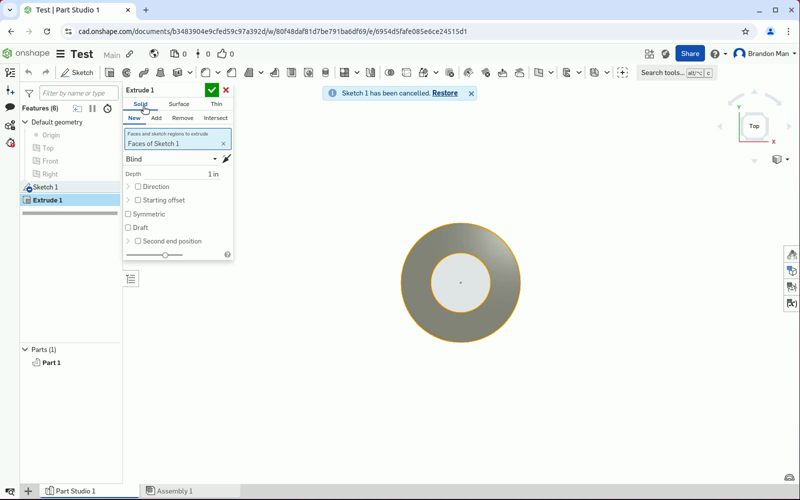
click(143, 106)
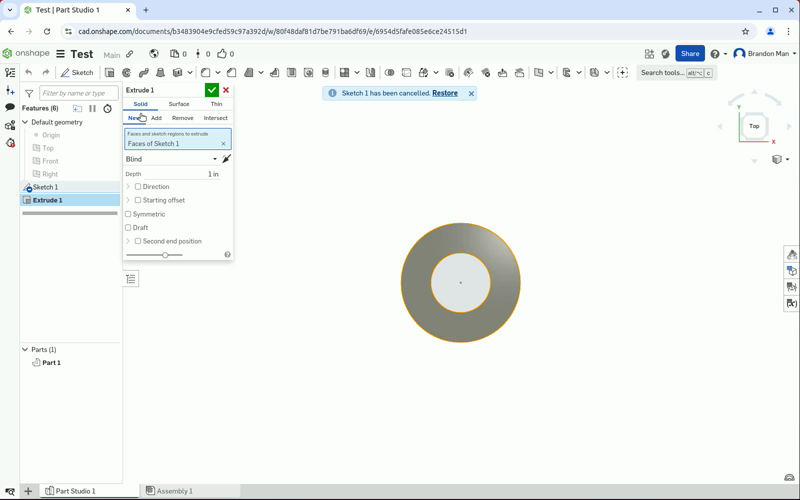
mouse_move(137, 120)
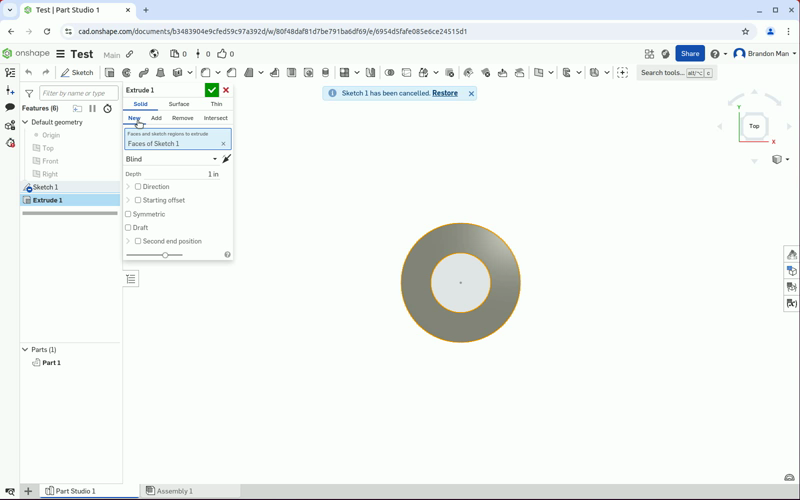
click(137, 120)
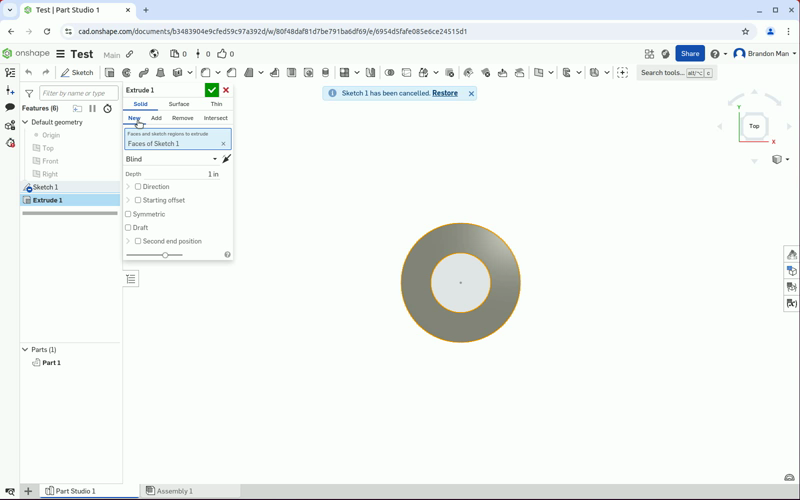
key(tab, 4)
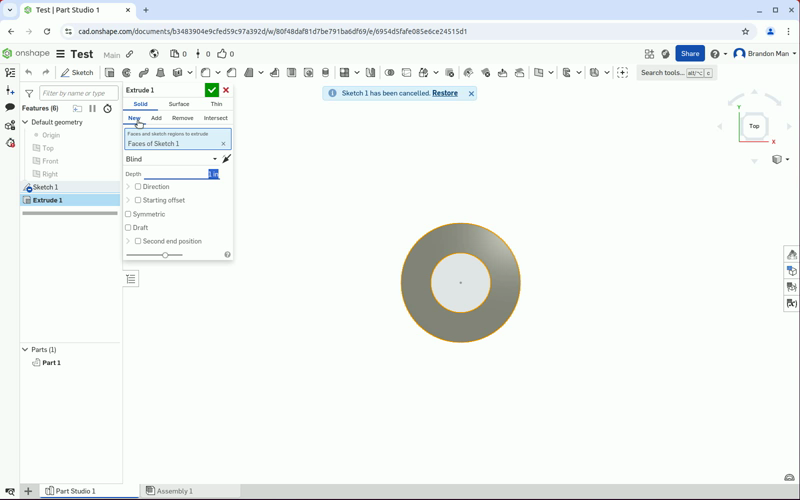
text(23.108)
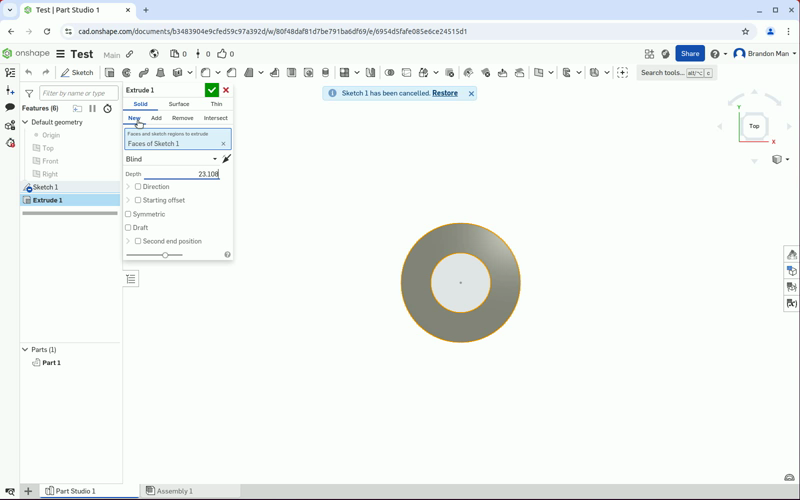
key(enter)
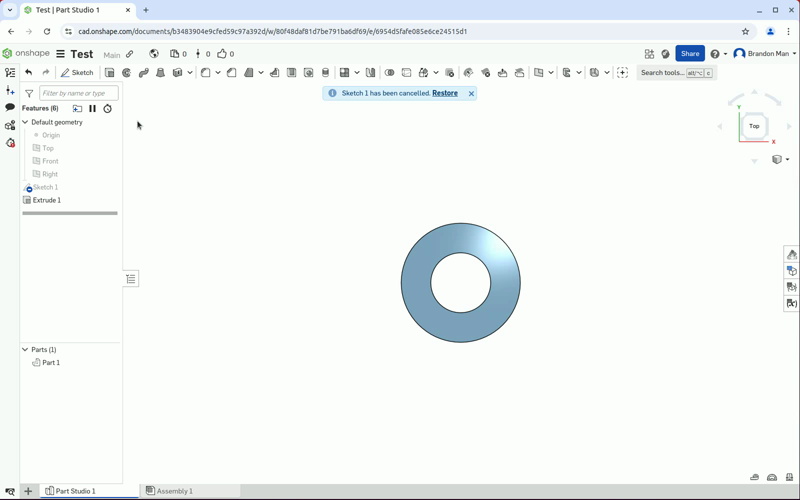
key(shift+h)
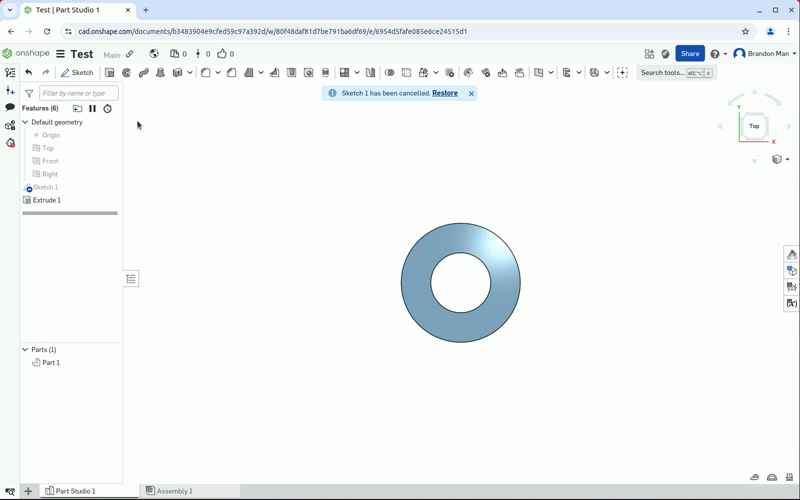
key(shift+h)
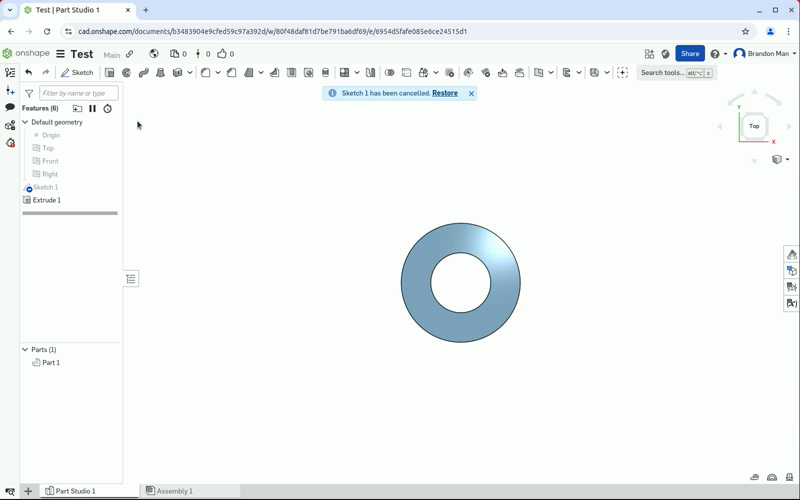
mouse_move(73, 189)
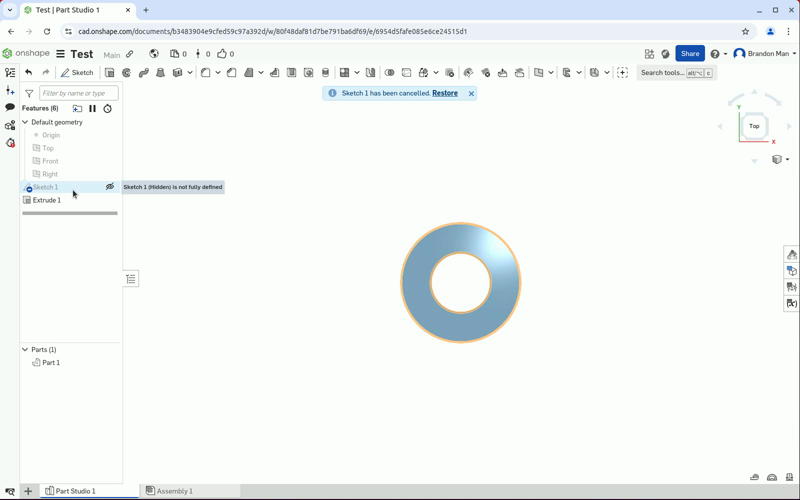
click(73, 189)
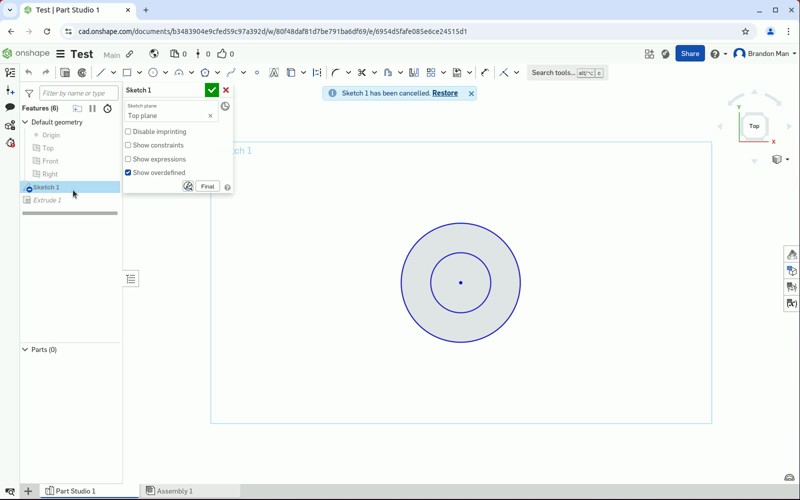
mouse_move(229, 92)
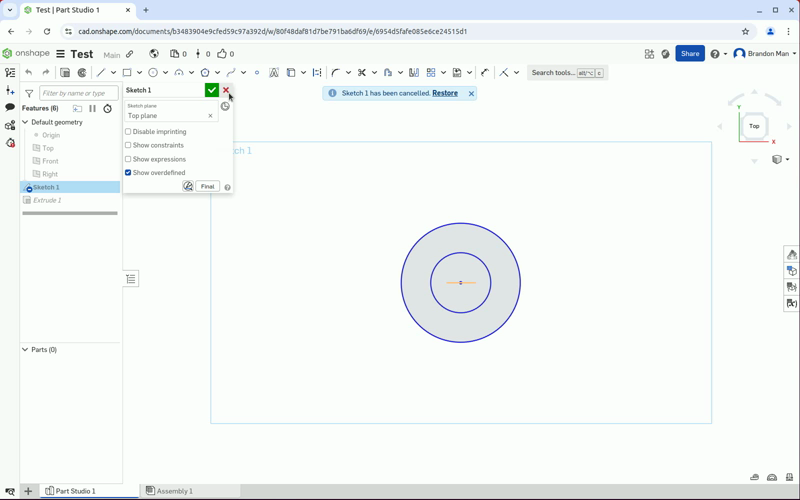
click(229, 92)
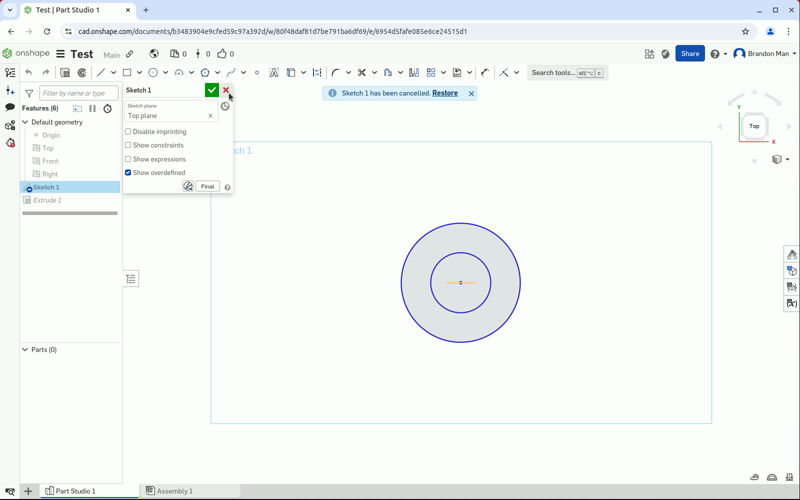
key(shift+s)
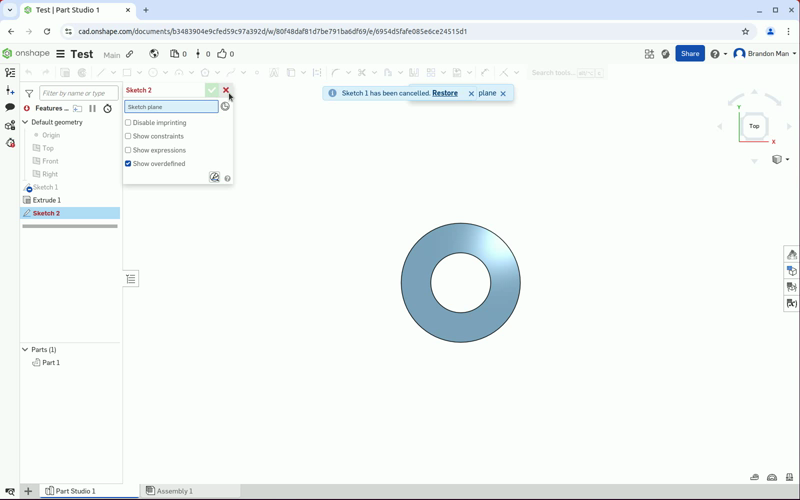
mouse_move(73, 150)
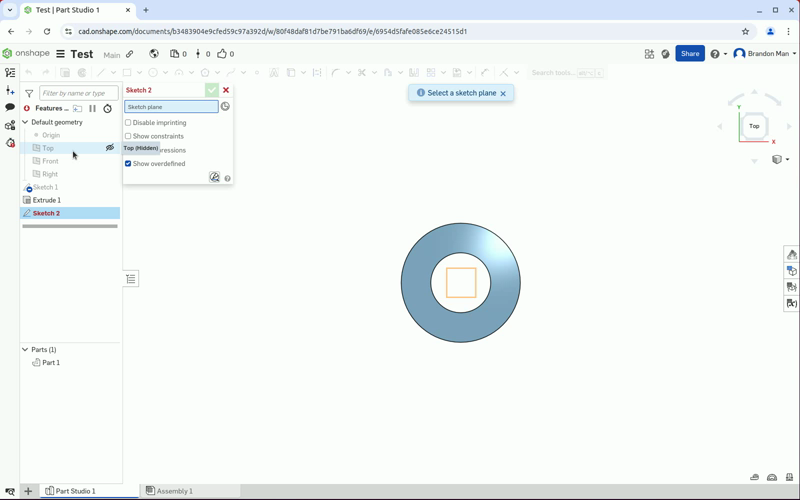
click(73, 150)
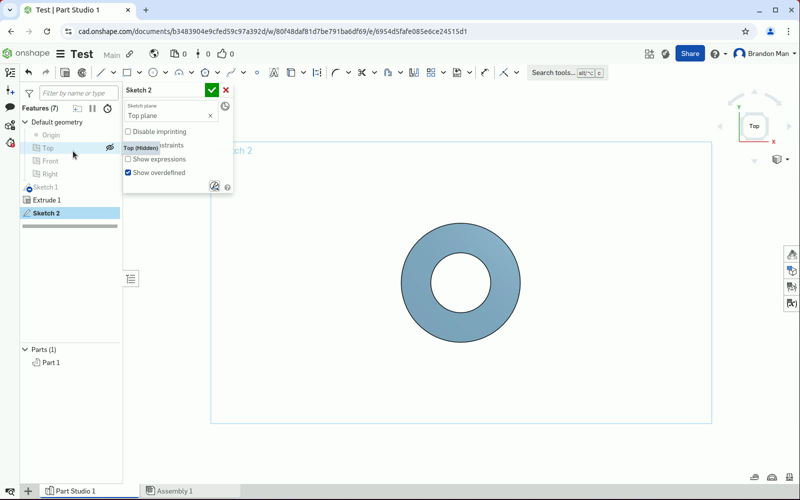
mouse_move(73, 352)
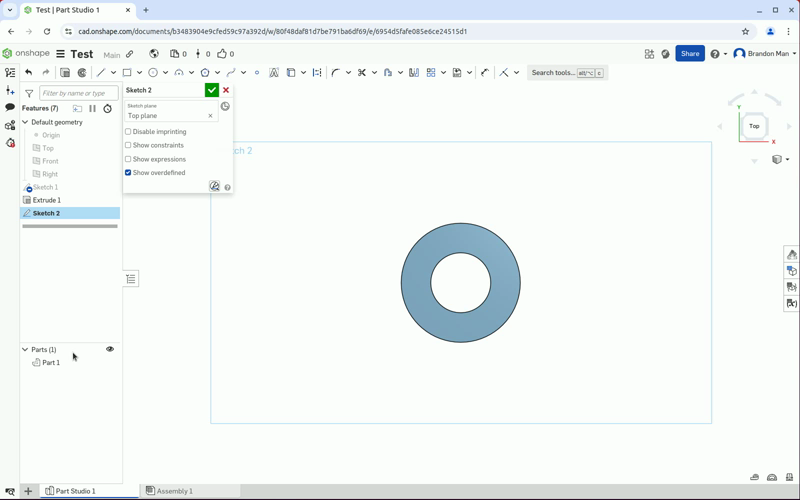
key(y)
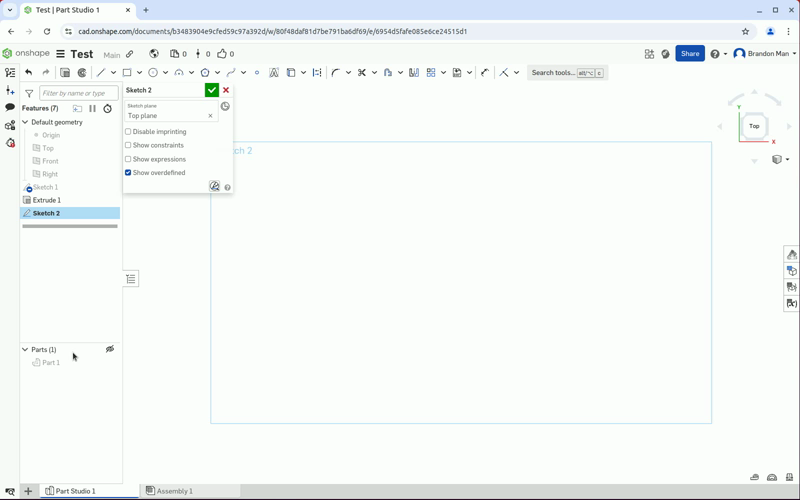
key(c)
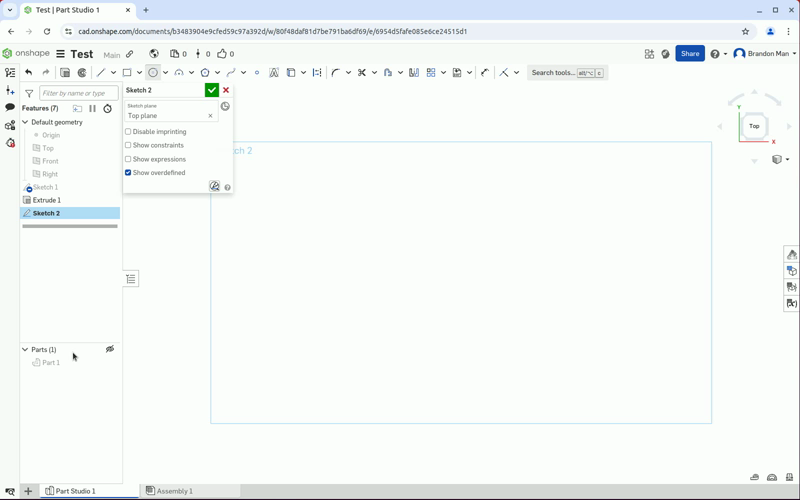
key_down(shift)
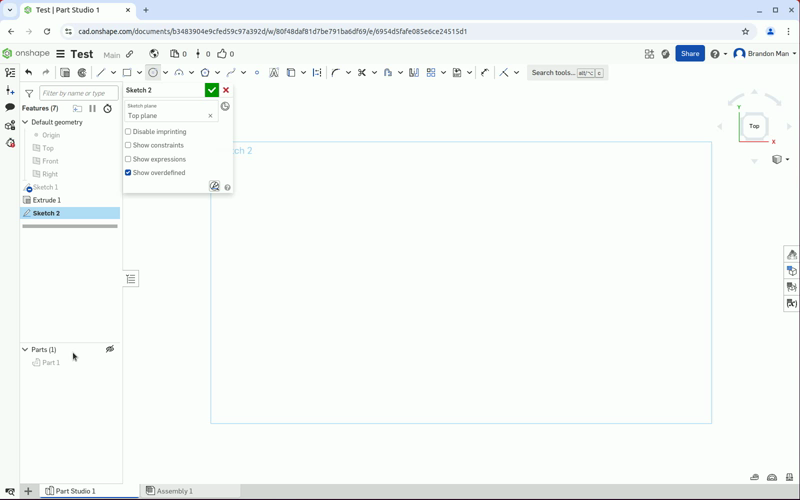
mouse_move(461, 282)
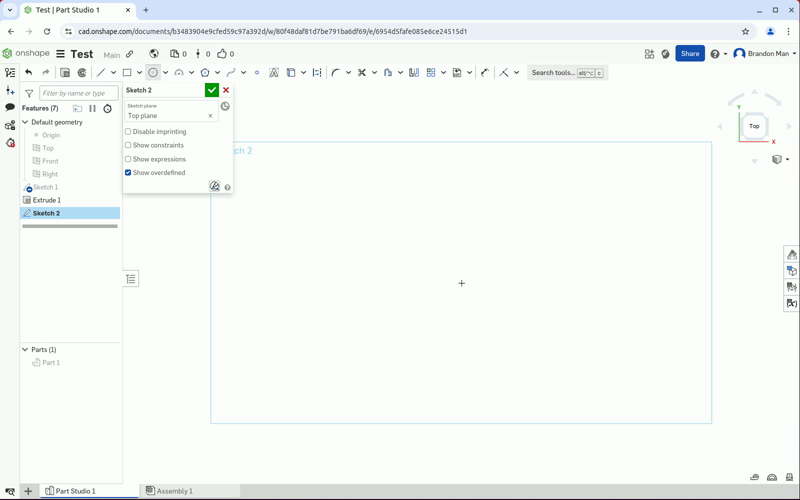
click(461, 282)
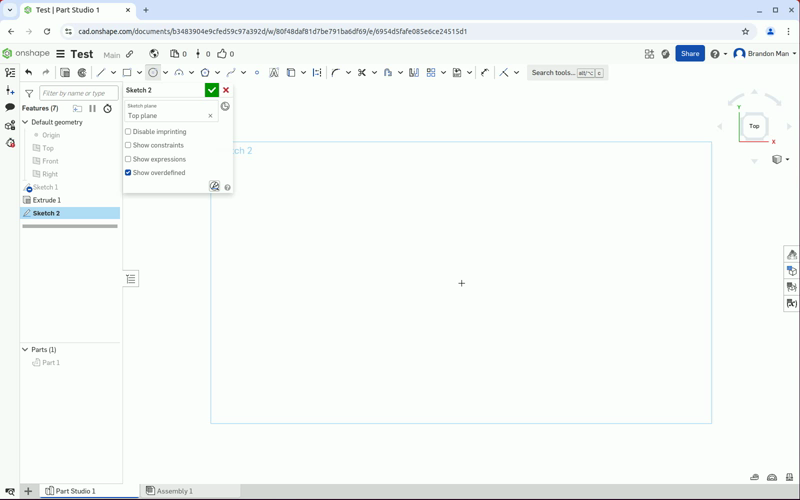
key_up(shift)
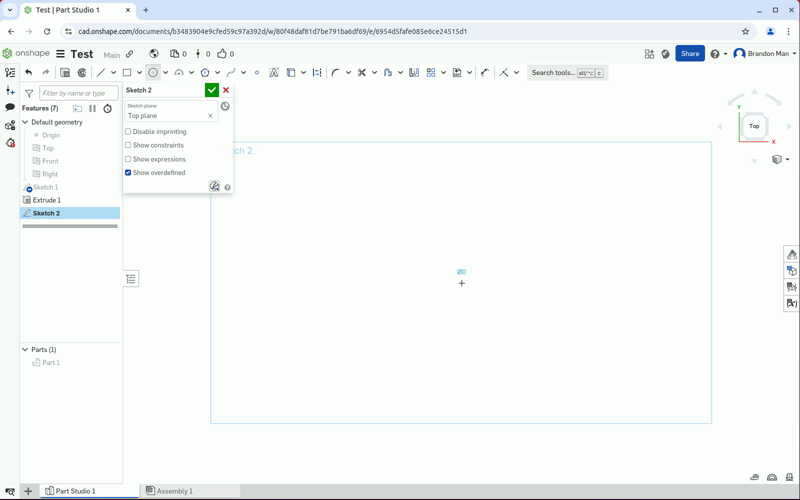
mouse_move(492, 282)
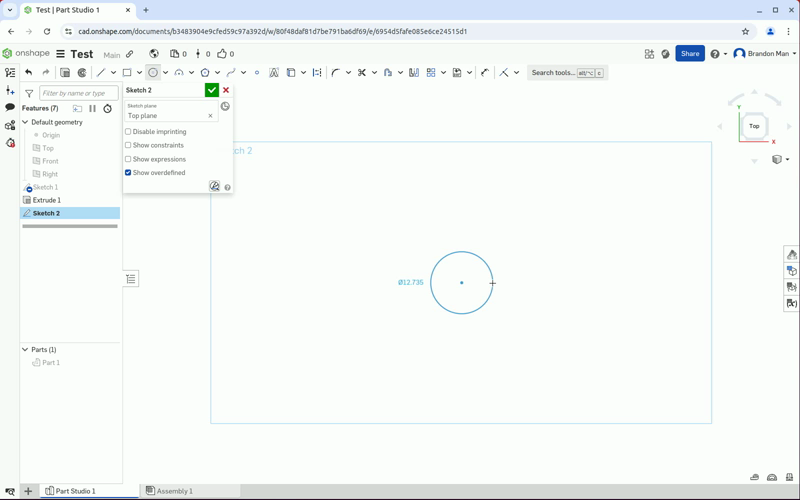
click(492, 282)
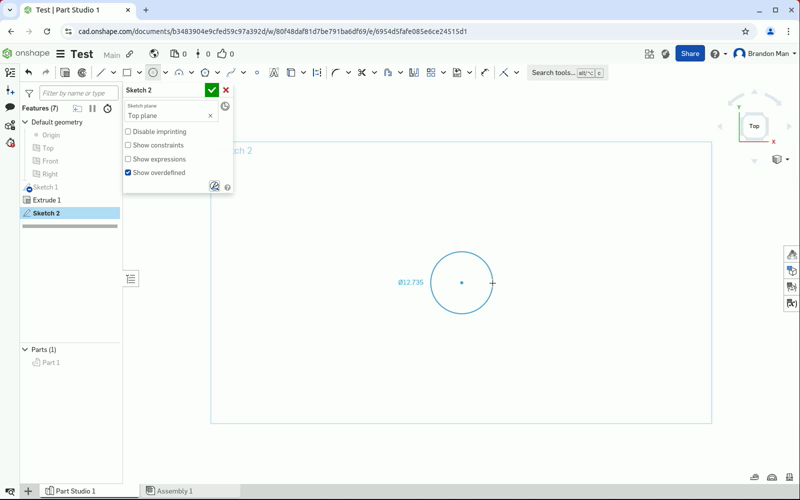
key(esc)
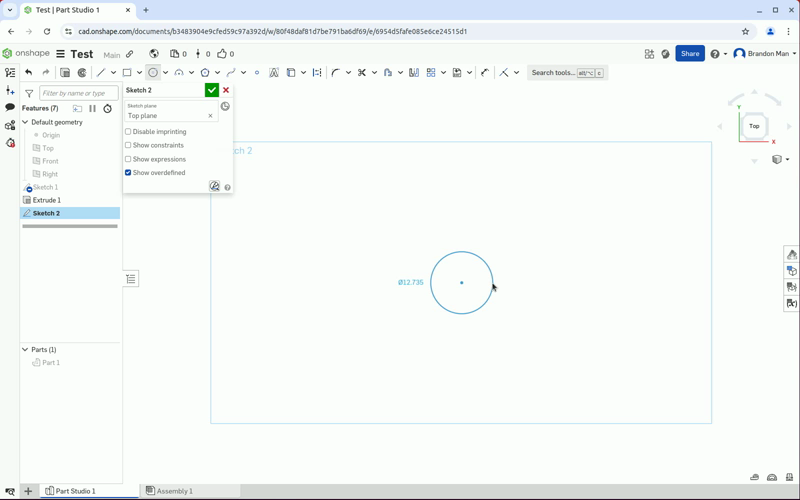
key(c)
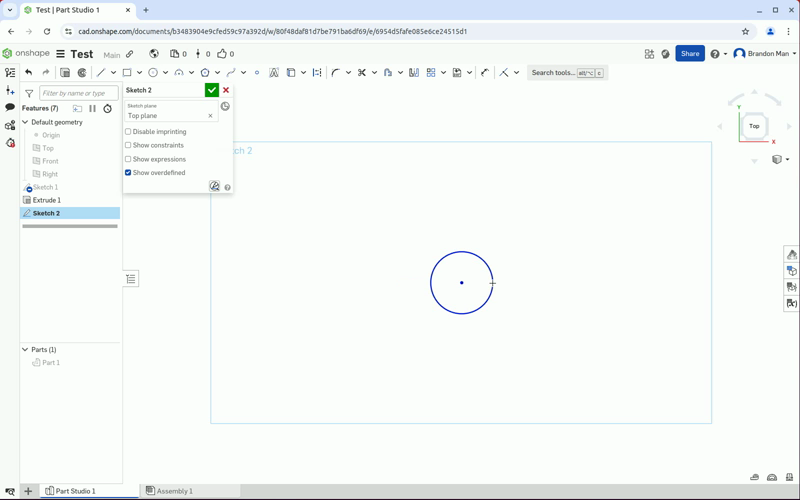
key_down(shift)
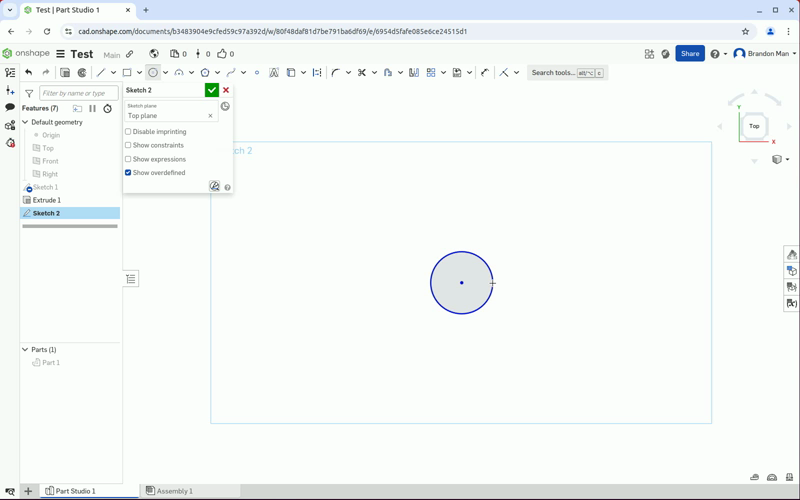
mouse_move(461, 282)
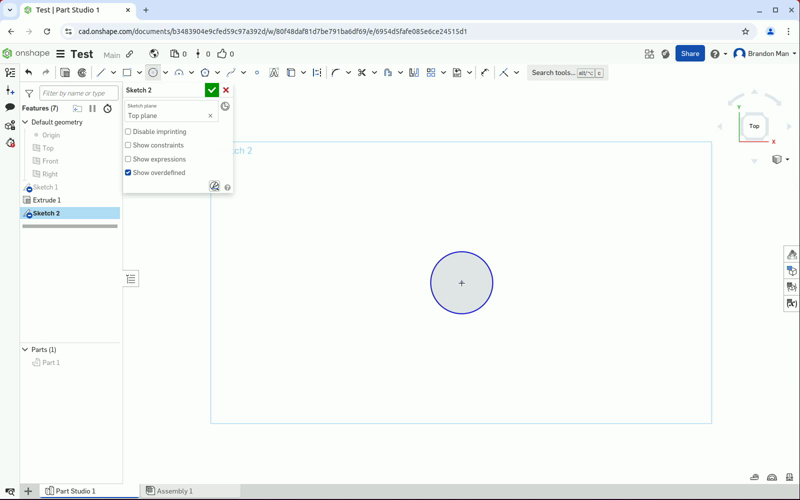
click(461, 282)
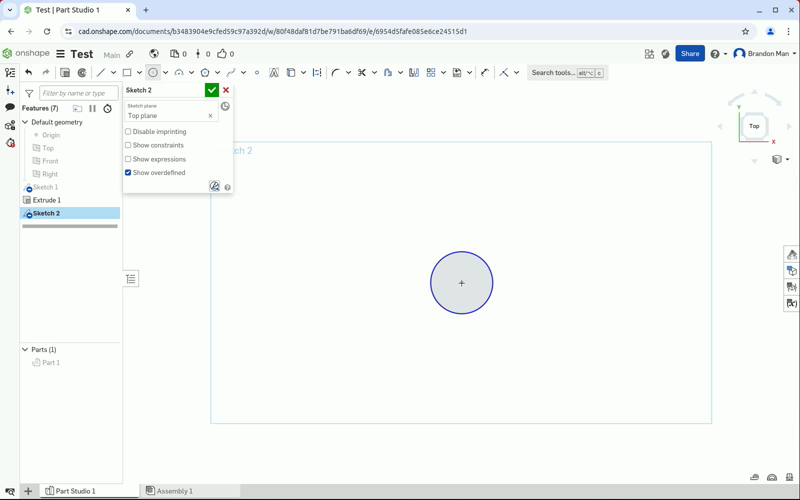
key_up(shift)
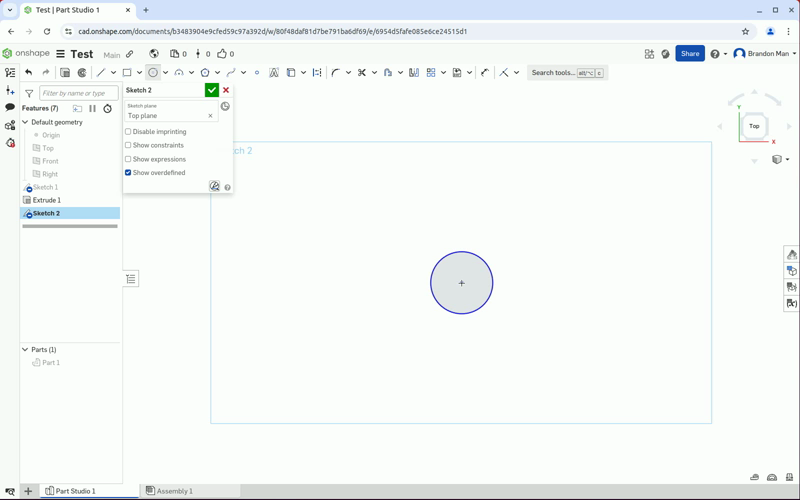
mouse_move(469, 282)
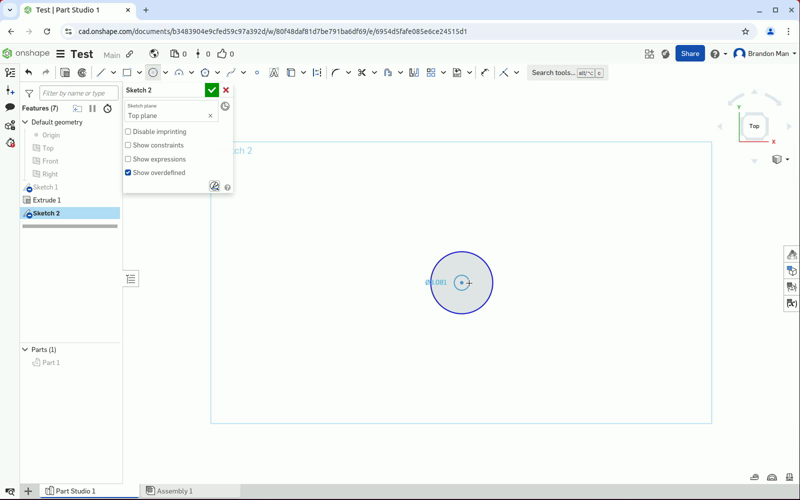
click(469, 282)
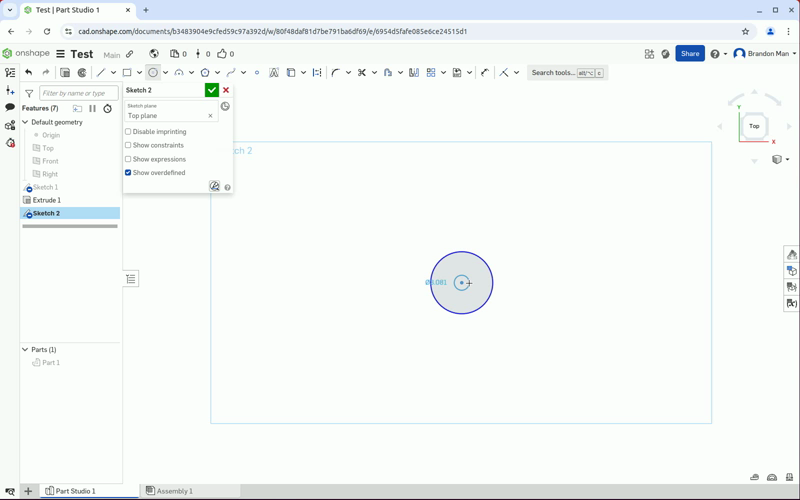
key(esc)
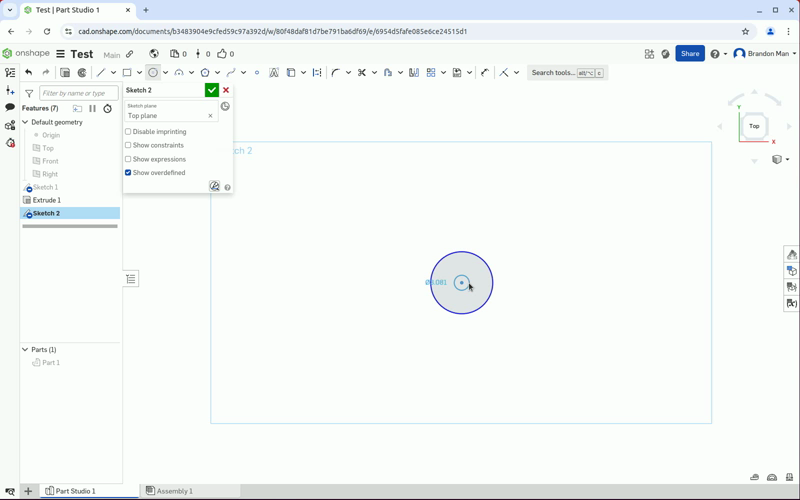
mouse_move(474, 283)
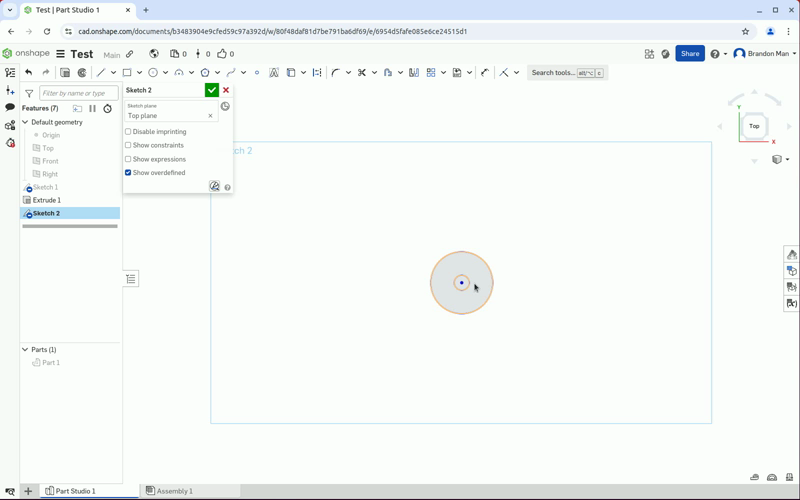
click(474, 283)
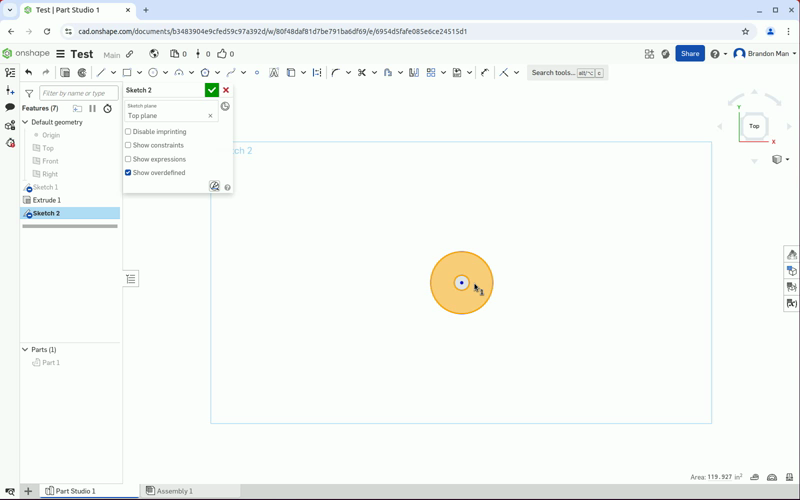
mouse_move(73, 352)
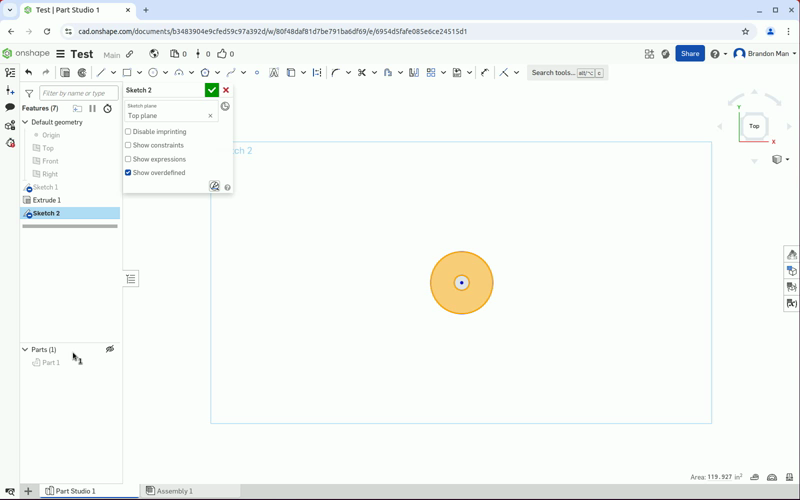
key(shift+y)
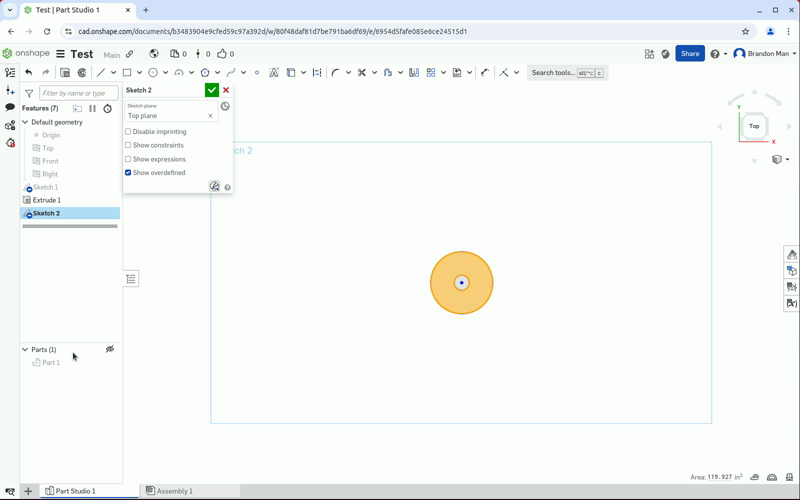
key(shift+e)
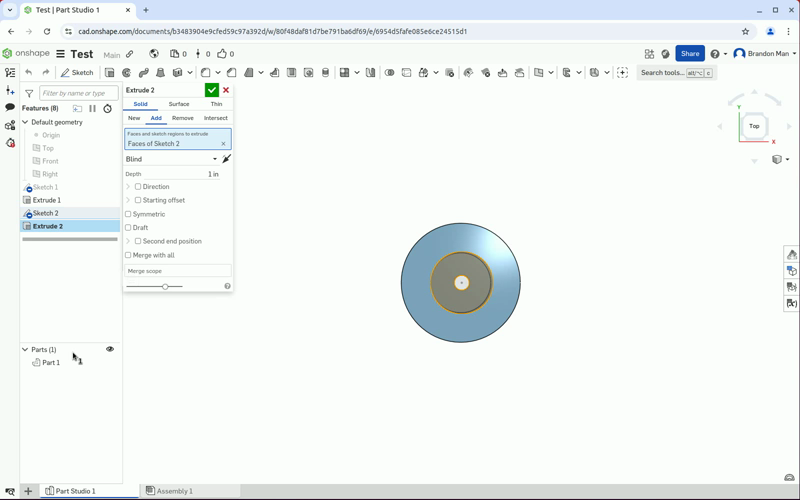
mouse_move(143, 106)
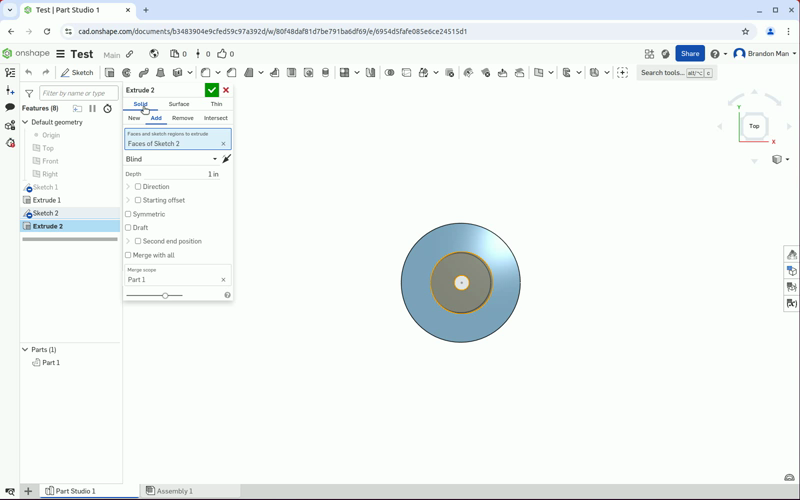
click(143, 106)
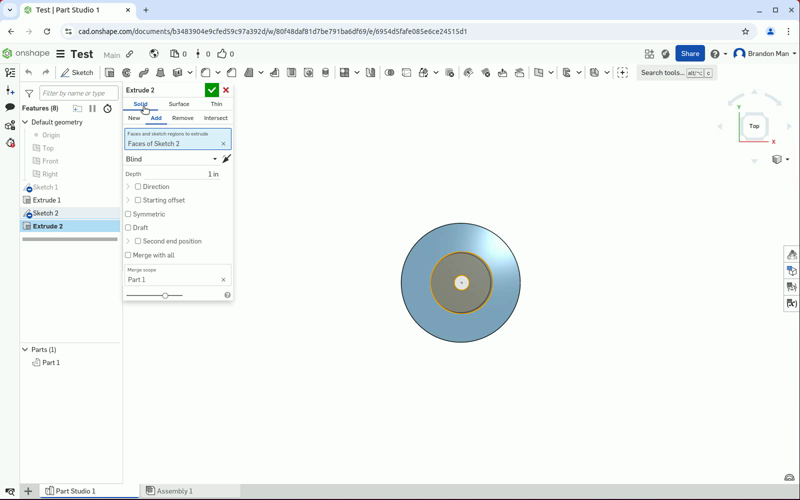
mouse_move(137, 120)
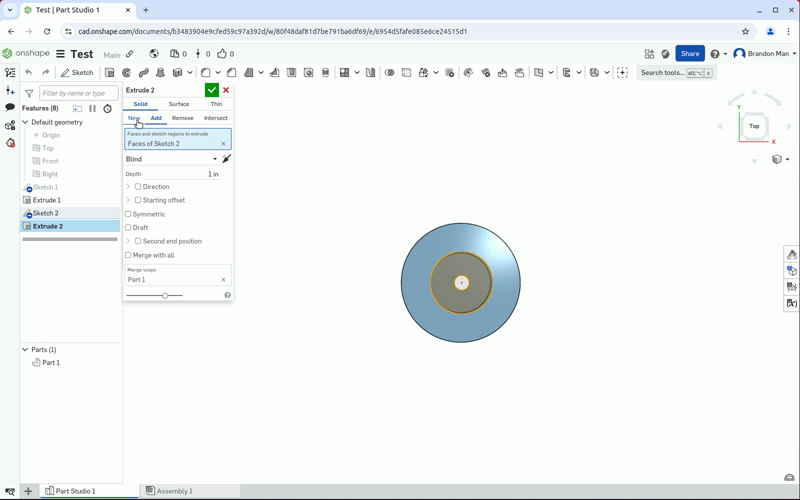
click(137, 120)
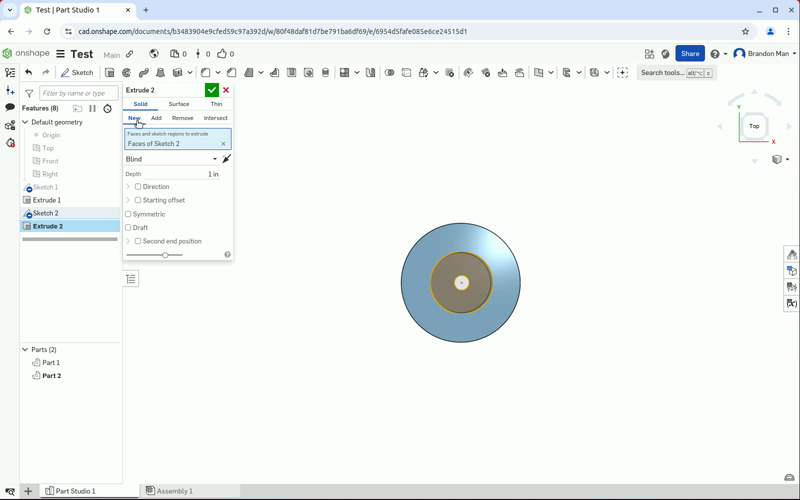
key(tab, 4)
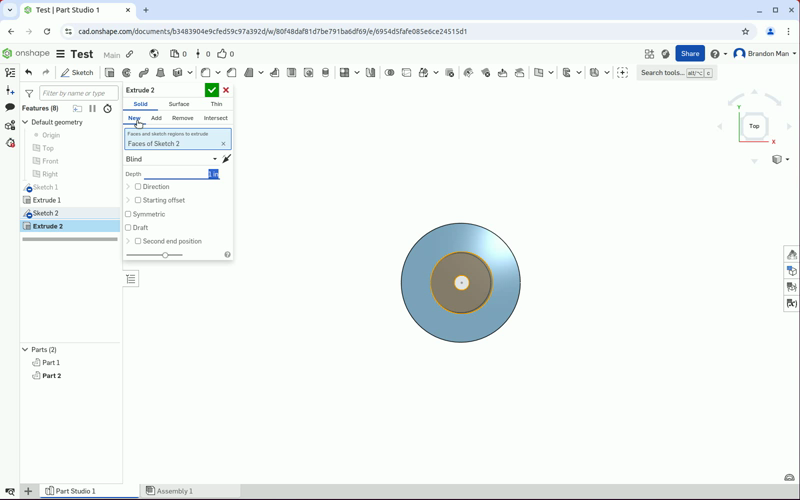
text(23.108)
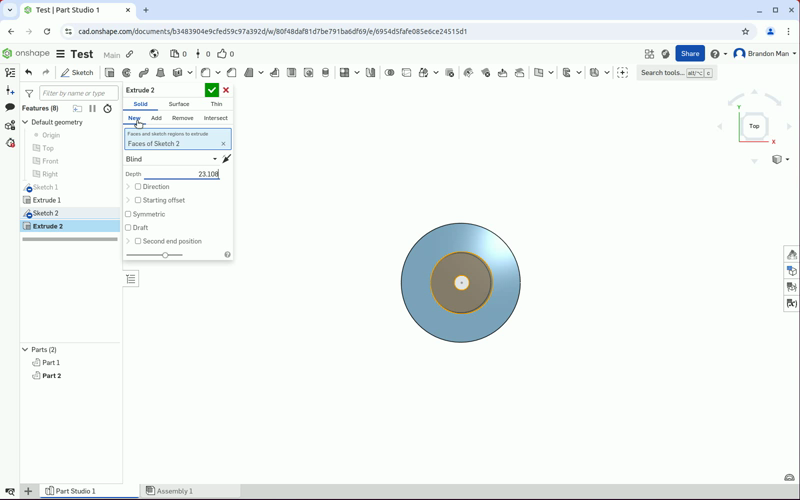
key(enter)
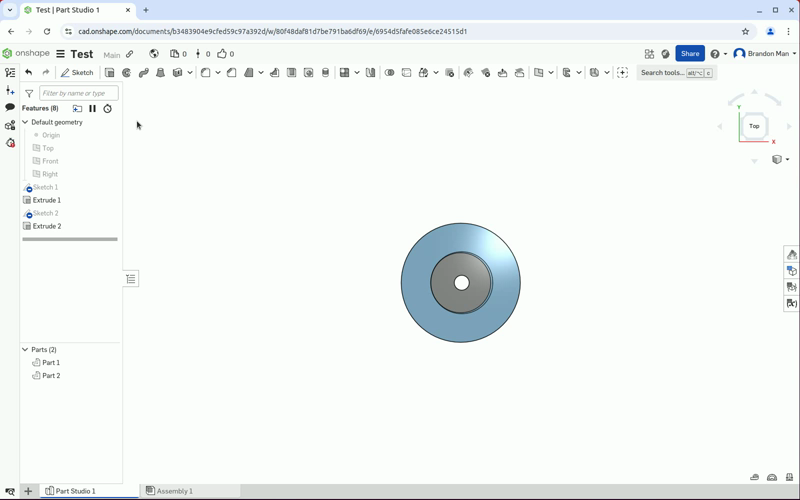
key(shift+h)
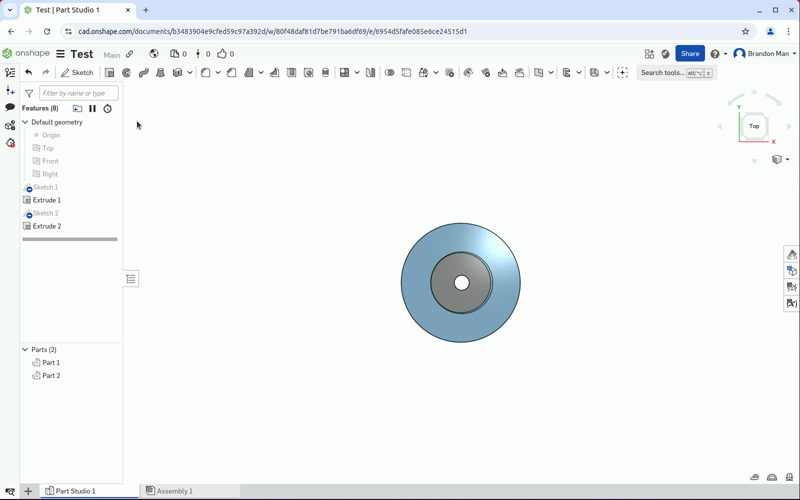
key(shift+h)
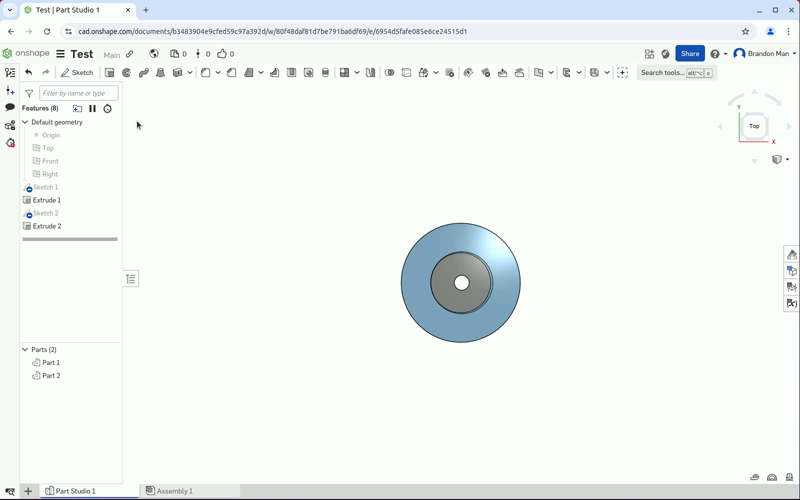
mouse_move(73, 189)
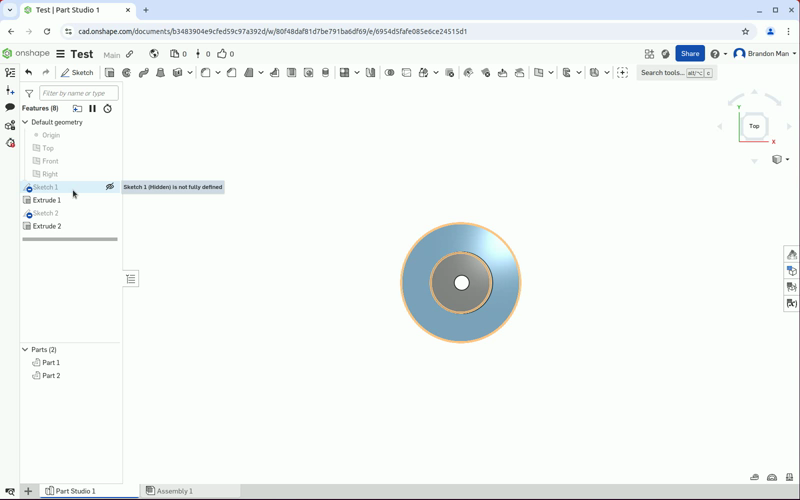
click(73, 189)
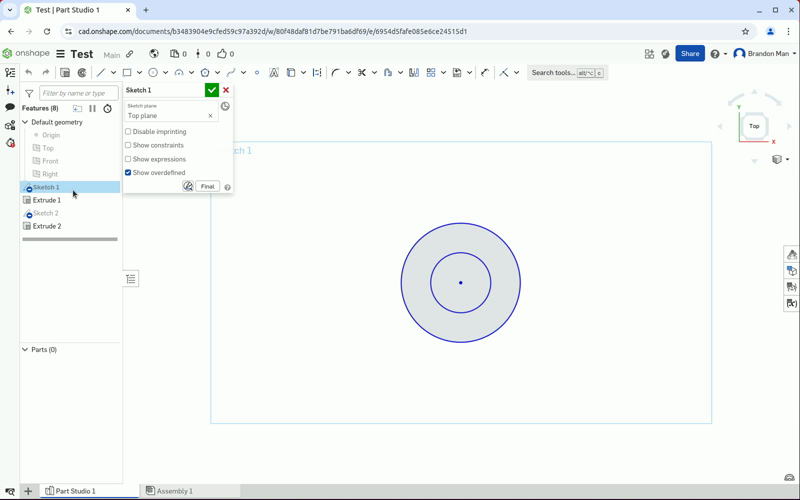
mouse_move(229, 92)
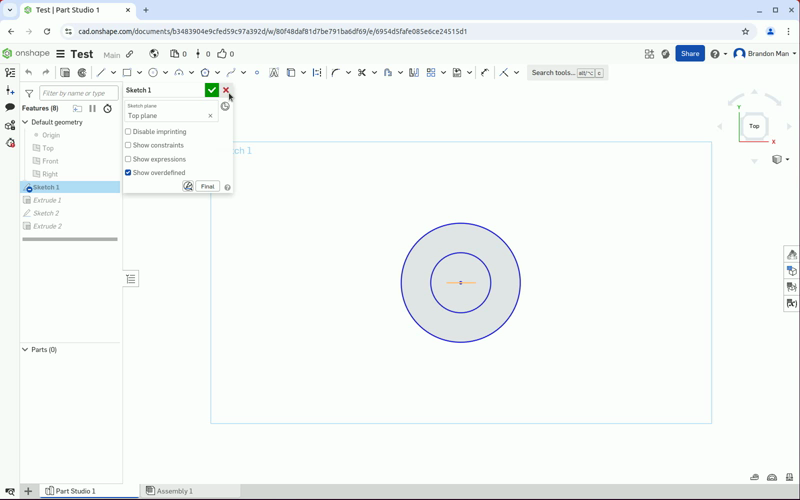
click(229, 92)
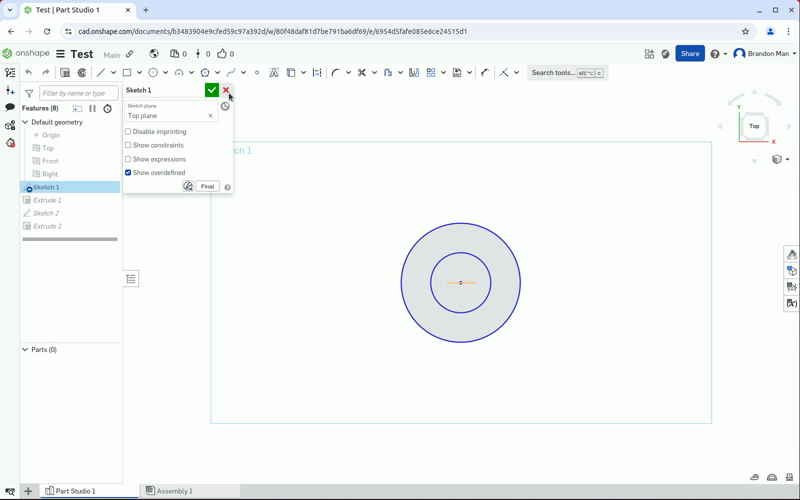
key(shift+s)
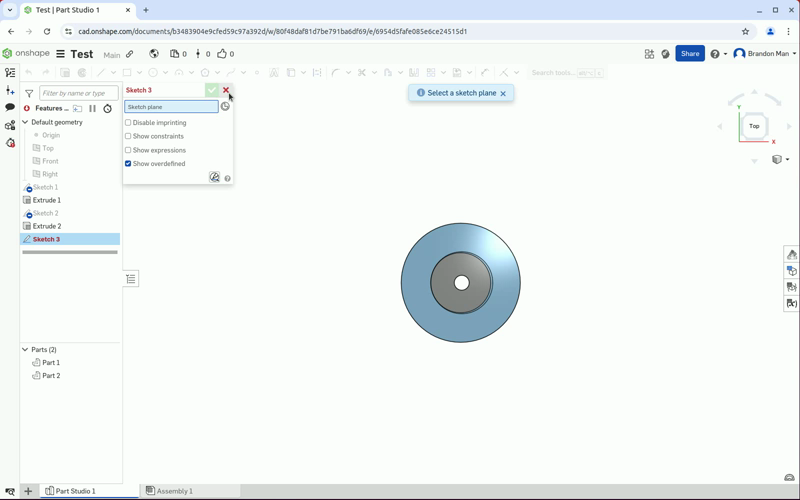
mouse_move(73, 150)
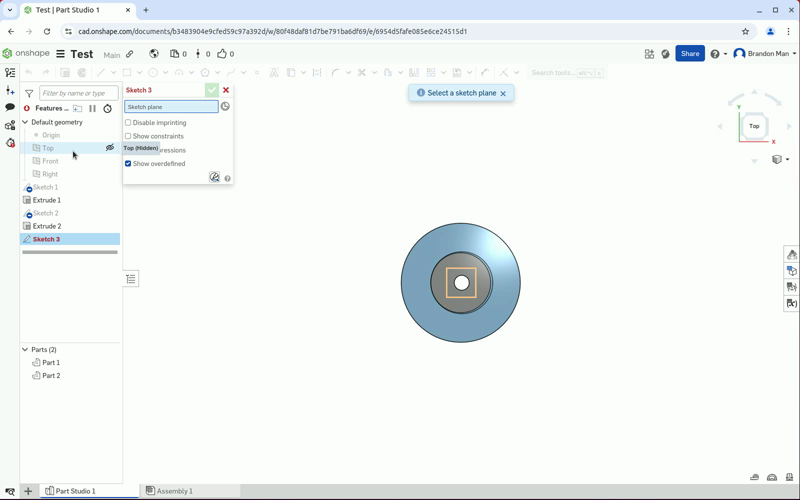
click(73, 150)
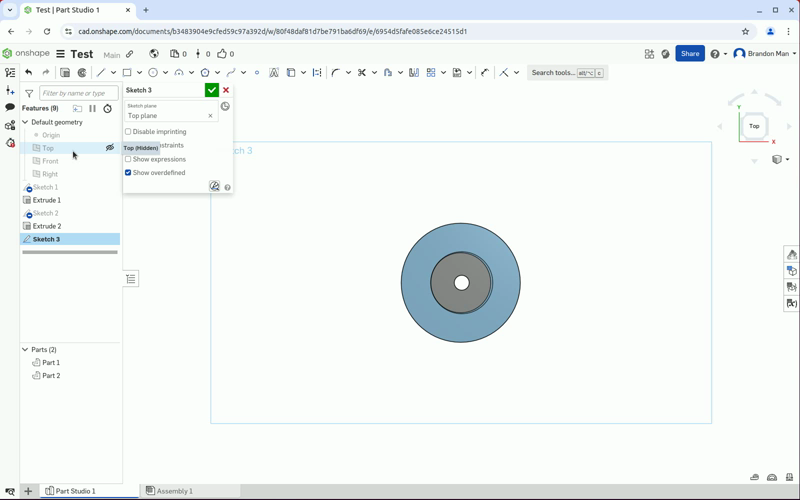
mouse_move(73, 352)
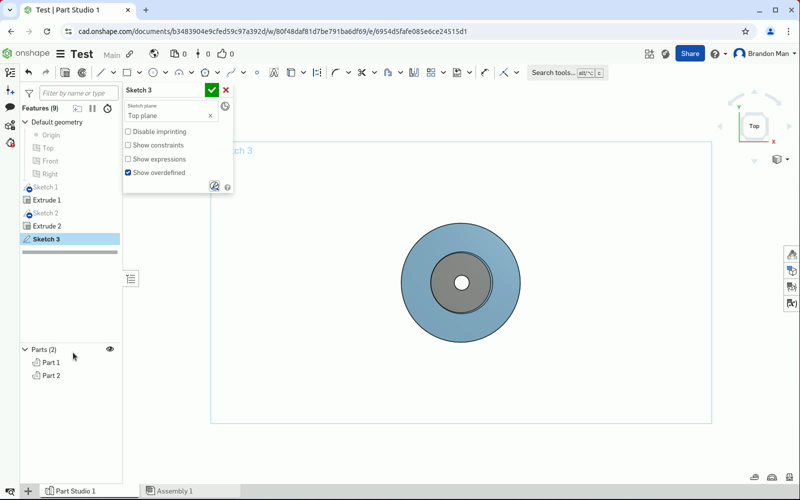
key(y)
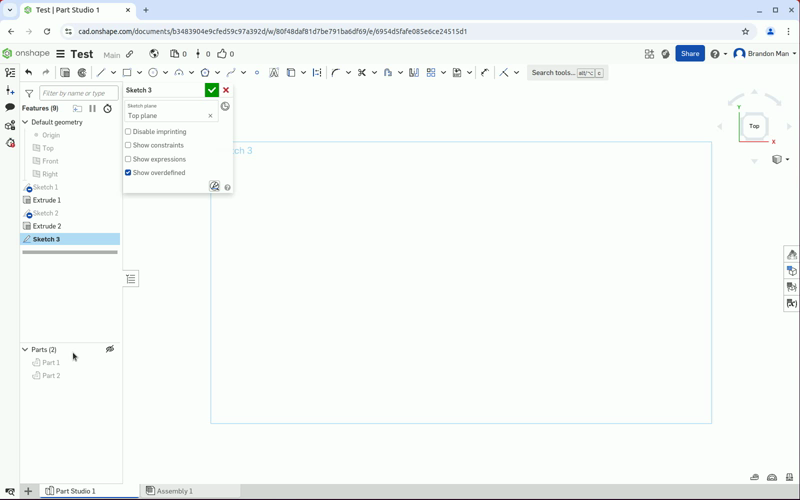
key(c)
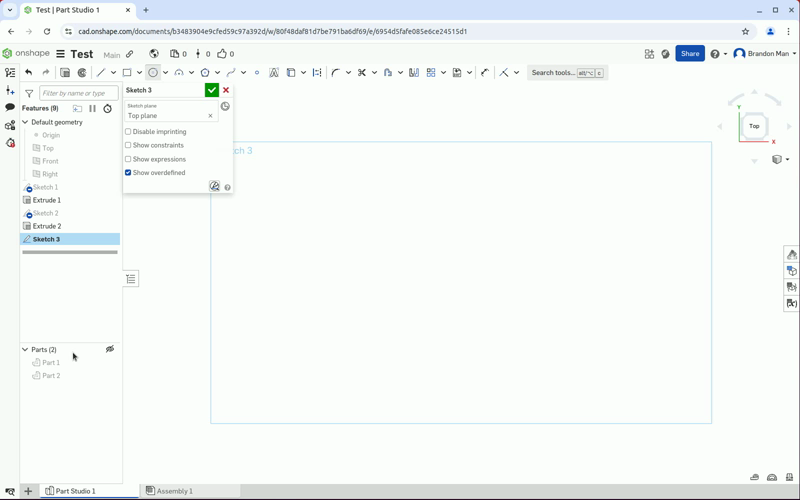
key_down(shift)
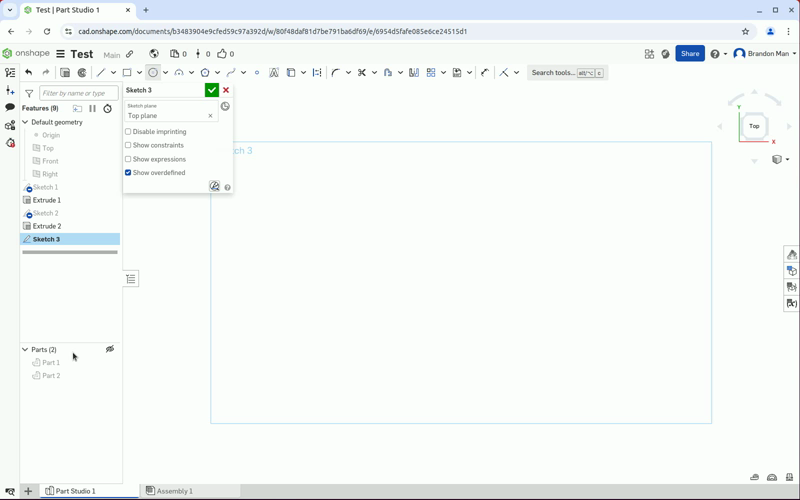
mouse_move(461, 282)
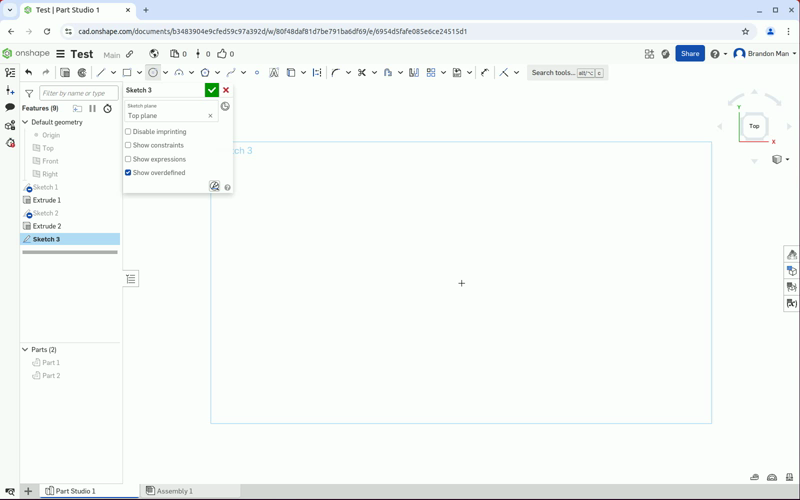
click(461, 282)
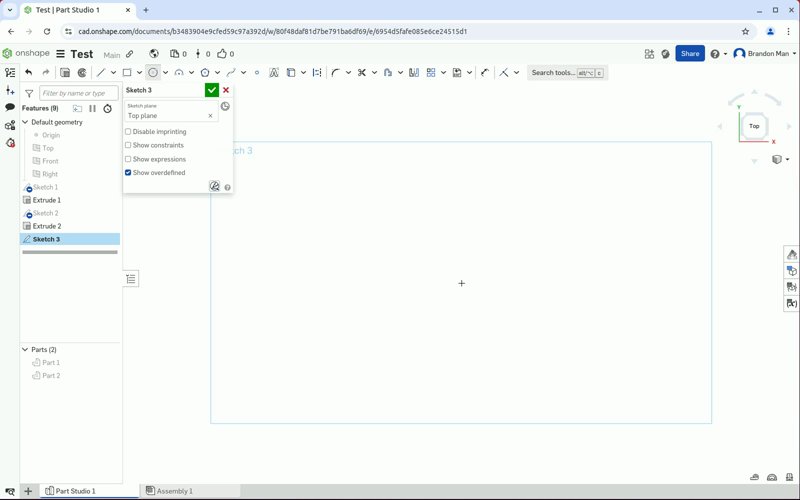
key_up(shift)
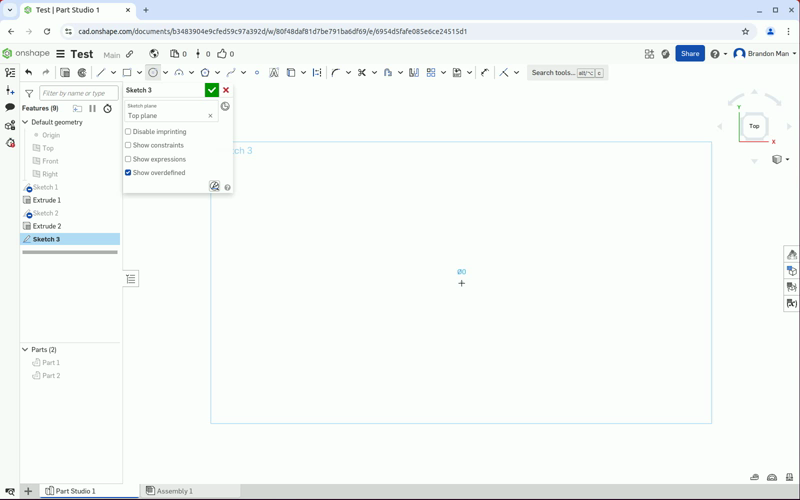
mouse_move(492, 282)
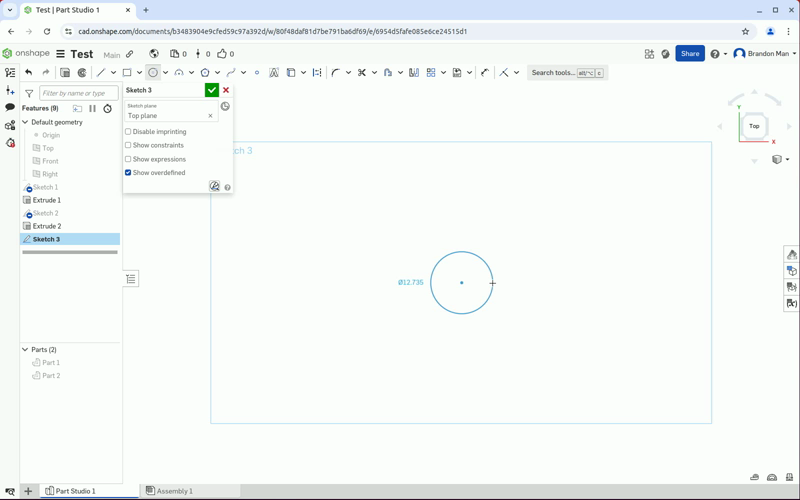
click(492, 282)
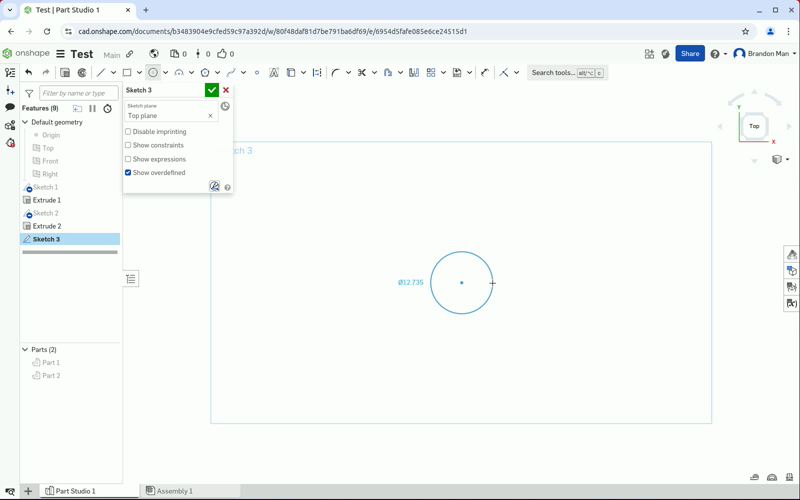
key(esc)
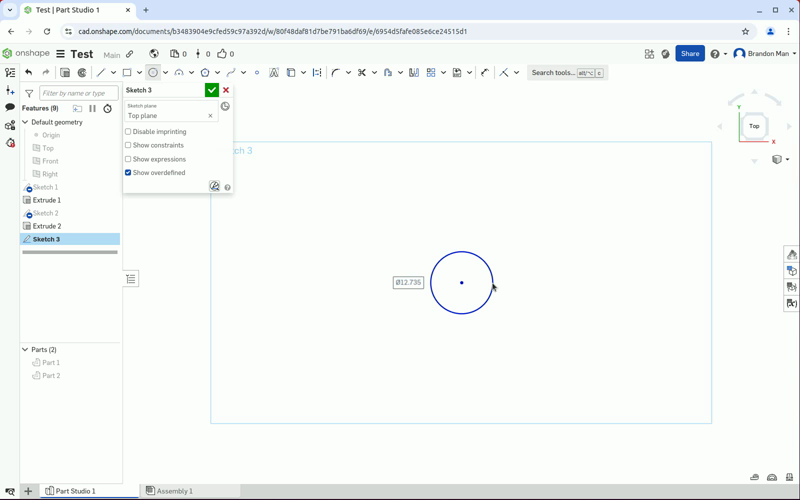
key(c)
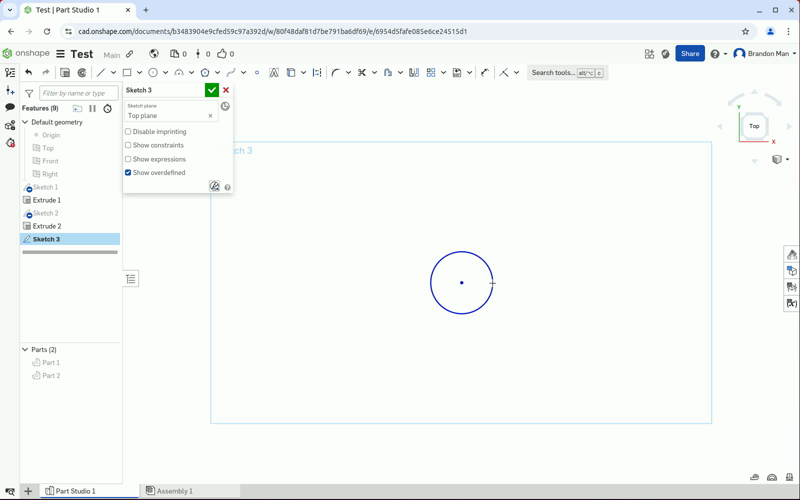
key_down(shift)
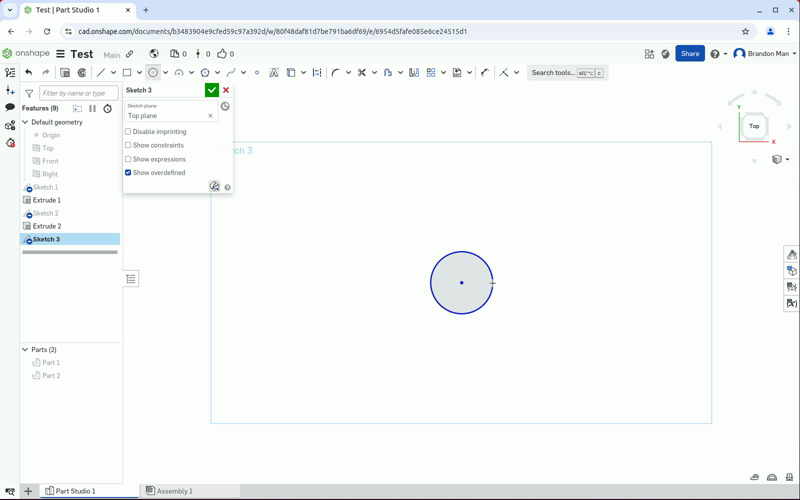
mouse_move(461, 282)
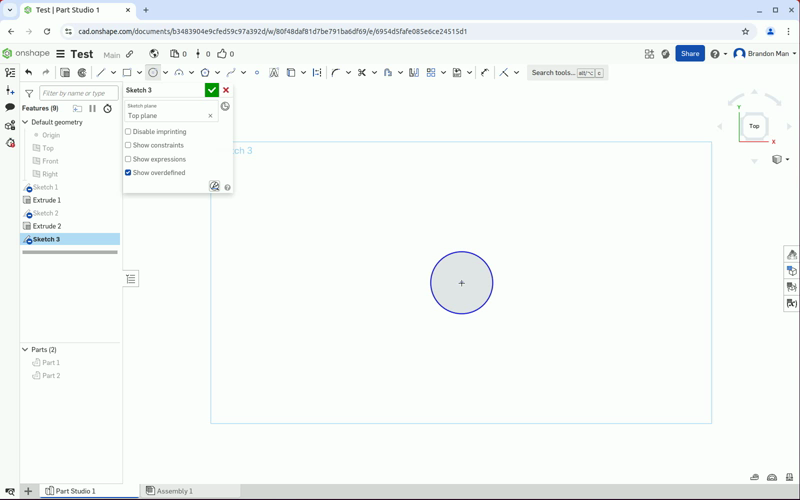
click(461, 282)
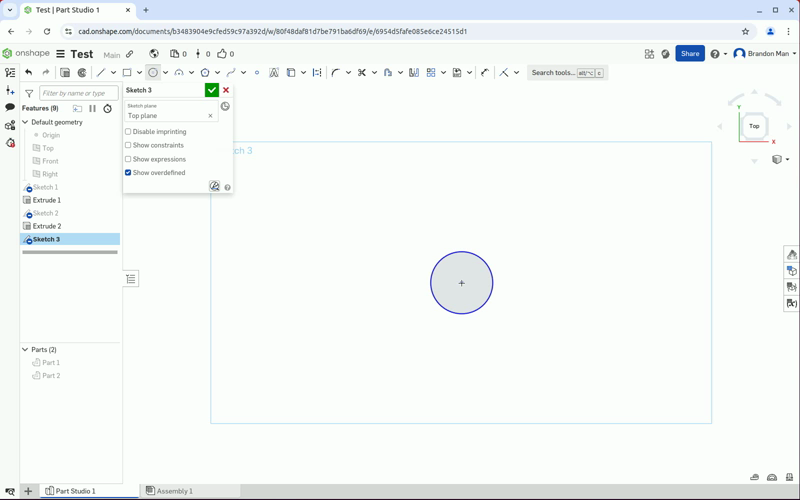
key_up(shift)
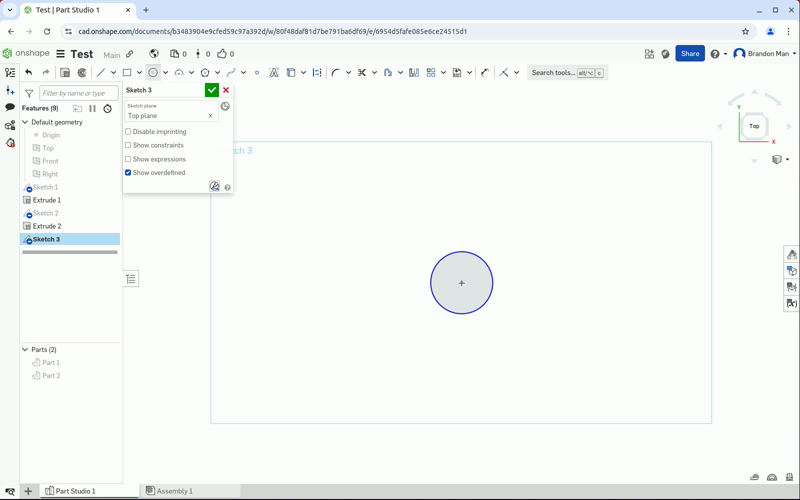
mouse_move(469, 282)
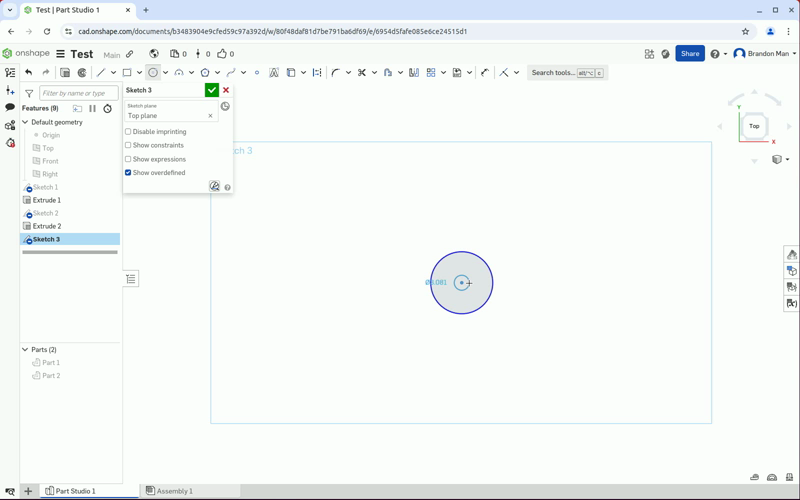
click(469, 282)
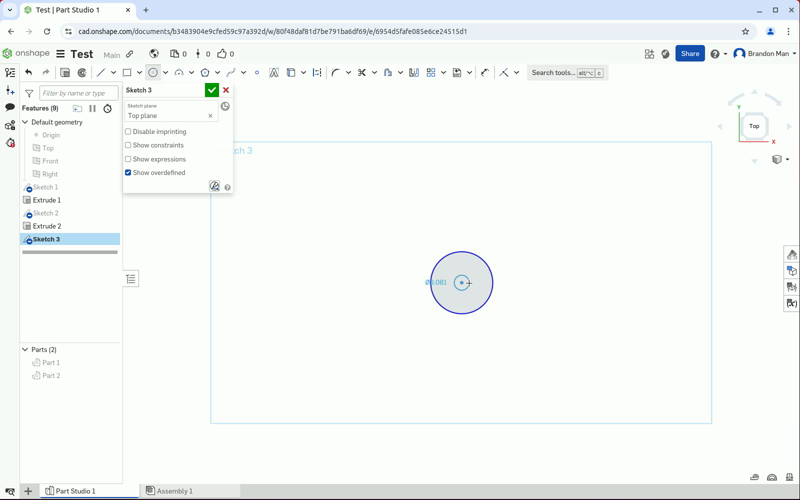
key(esc)
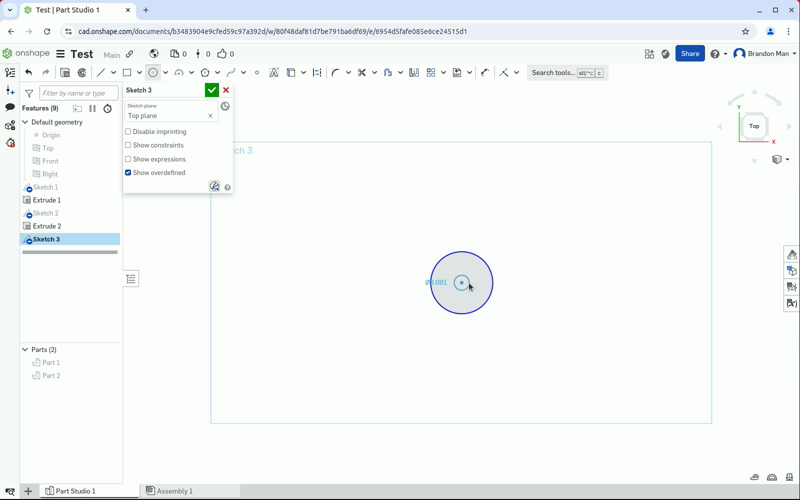
mouse_move(458, 271)
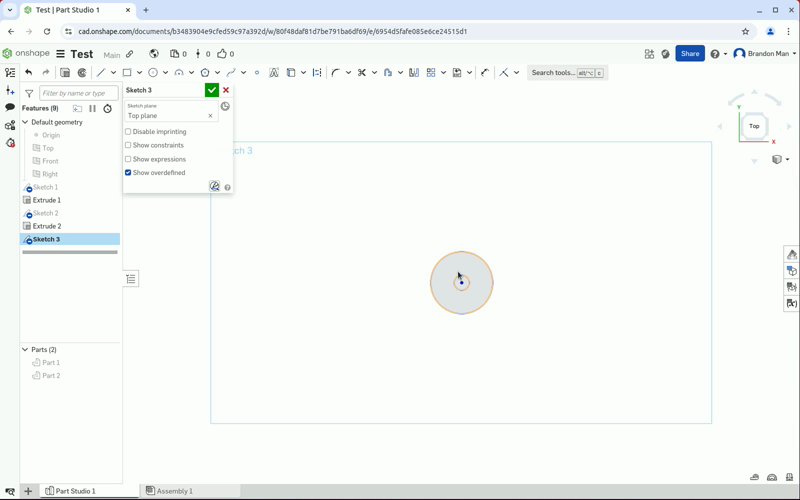
click(458, 271)
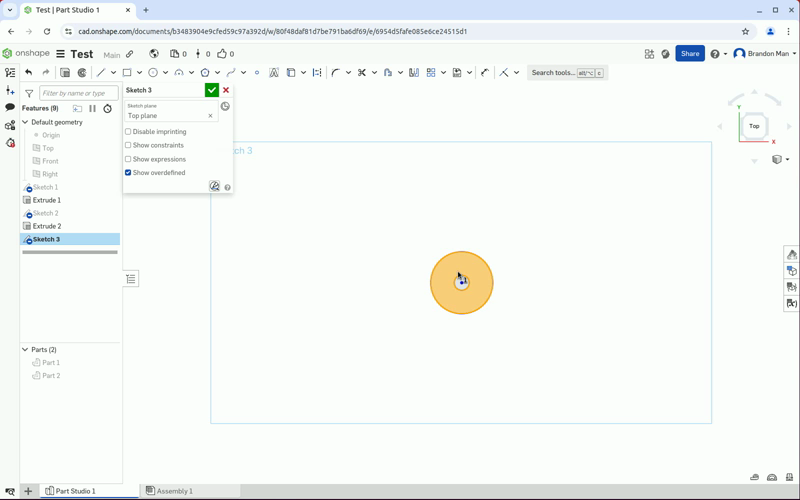
mouse_move(73, 352)
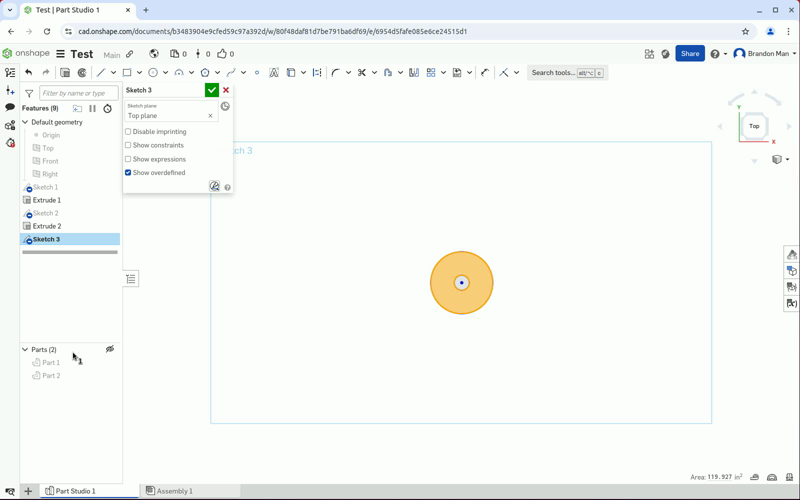
key(shift+y)
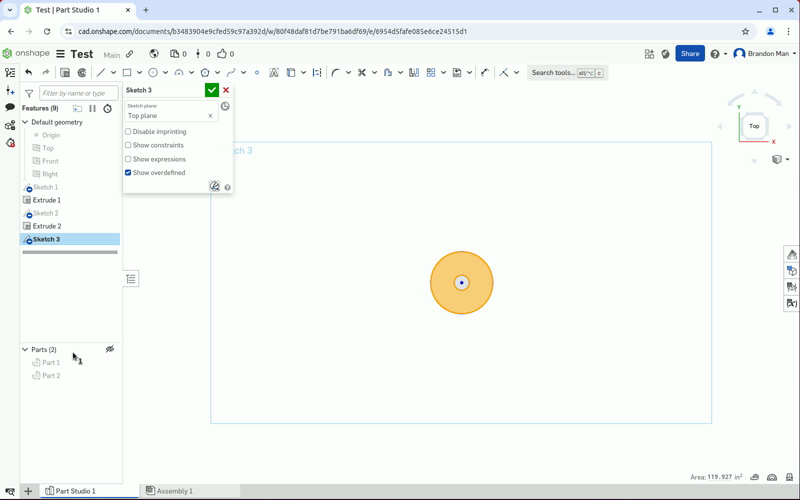
key(shift+e)
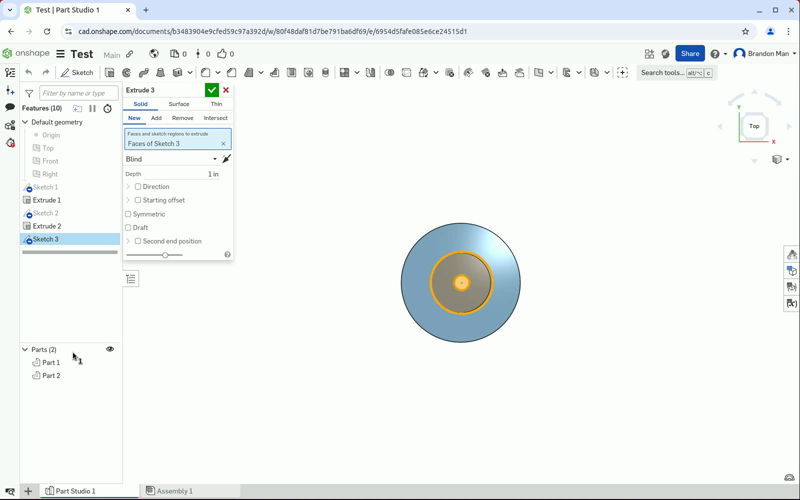
mouse_move(143, 106)
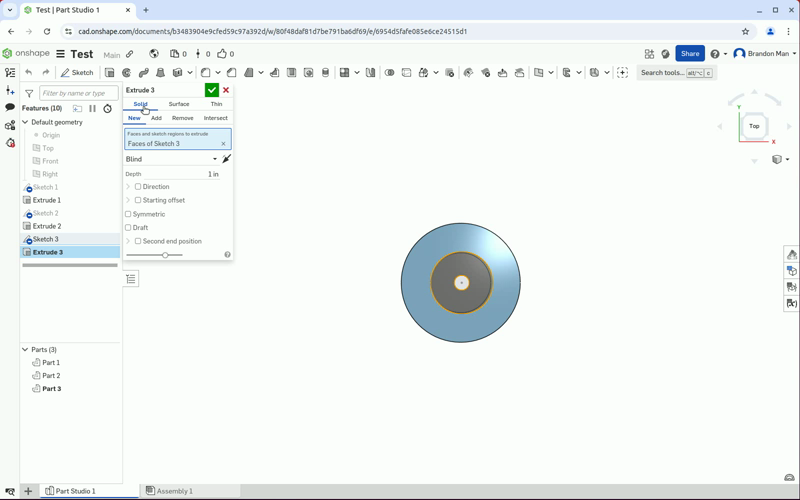
click(143, 106)
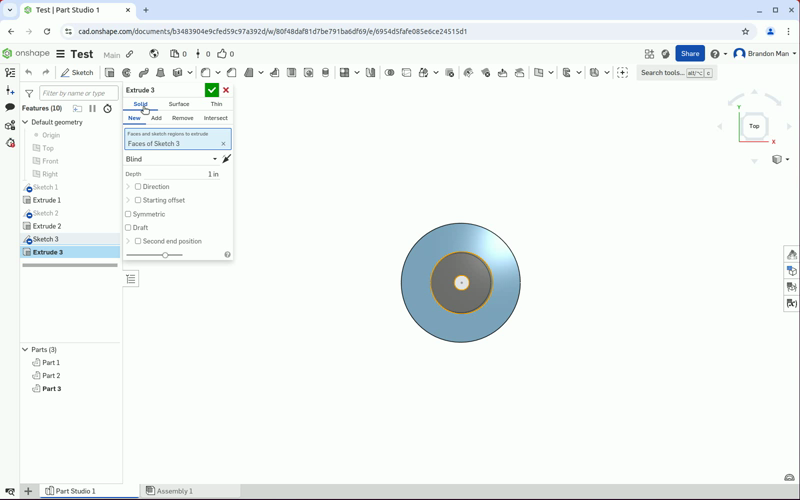
mouse_move(186, 120)
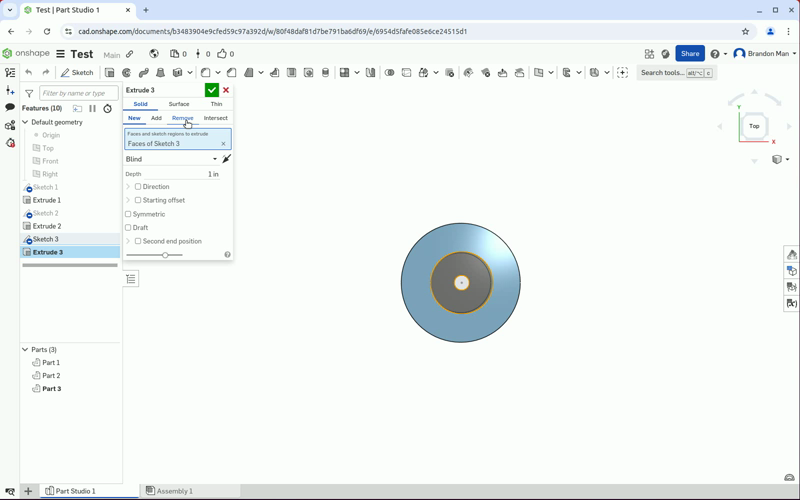
click(186, 120)
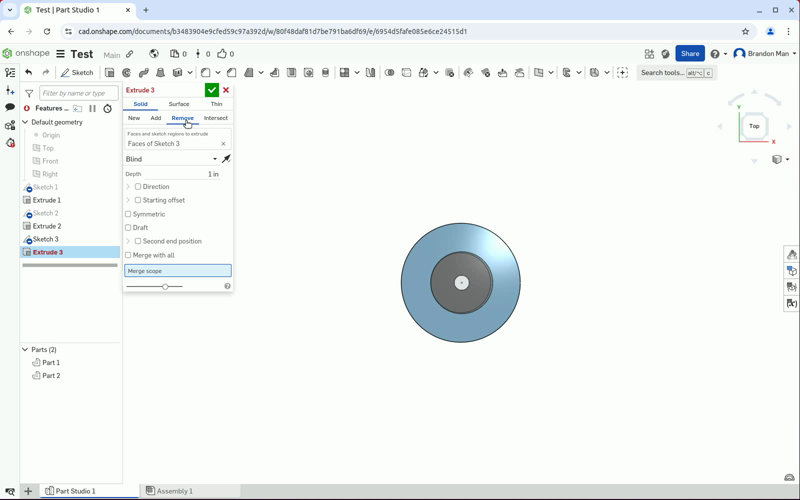
key(tab, 4)
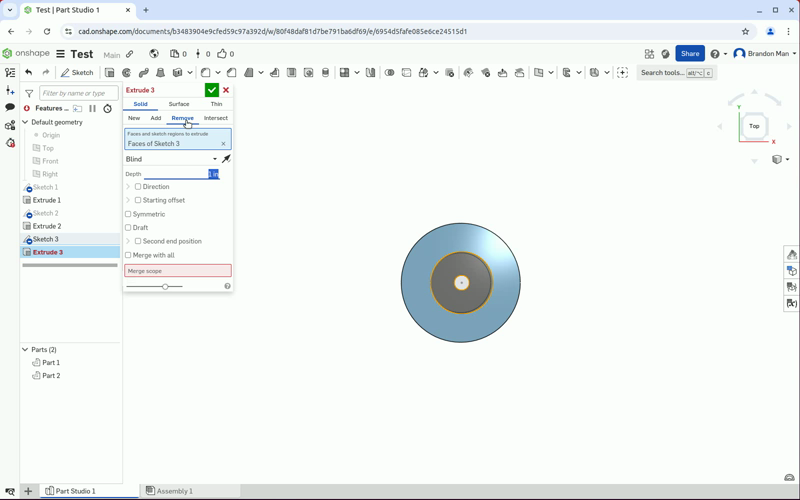
text(-12.276)
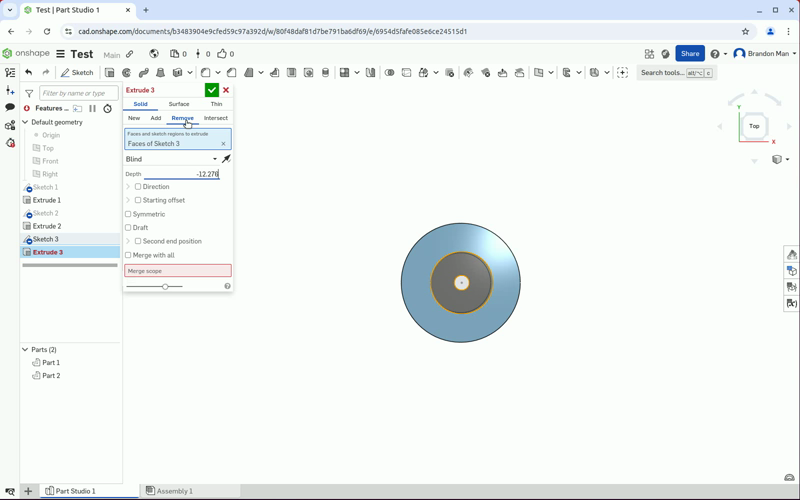
key(tab, 6)
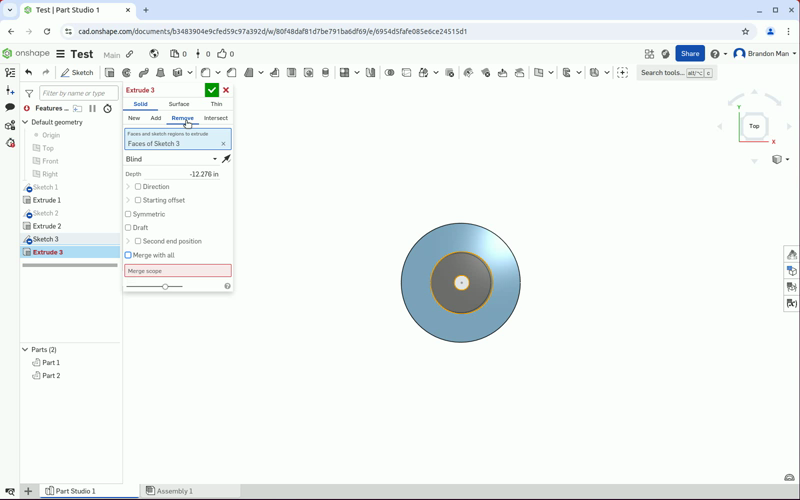
key(space)
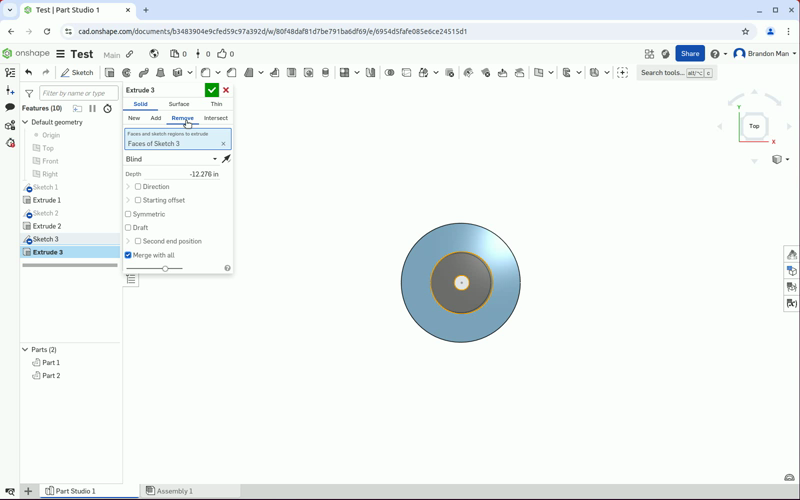
key(enter)
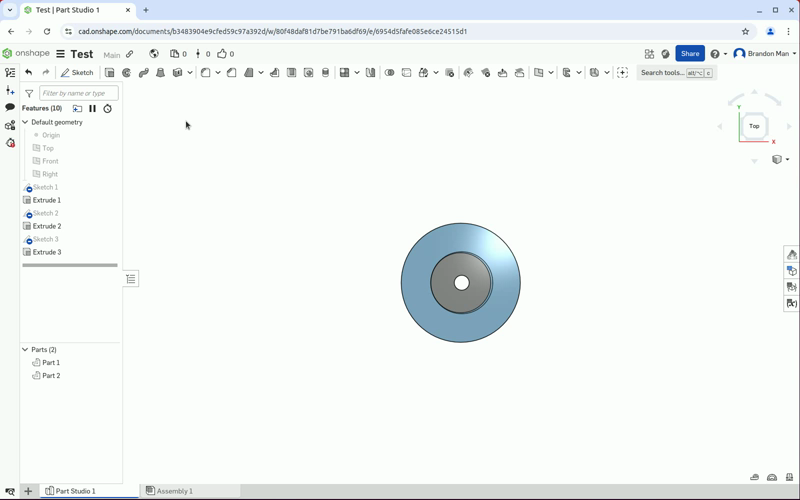
key(shift+h)
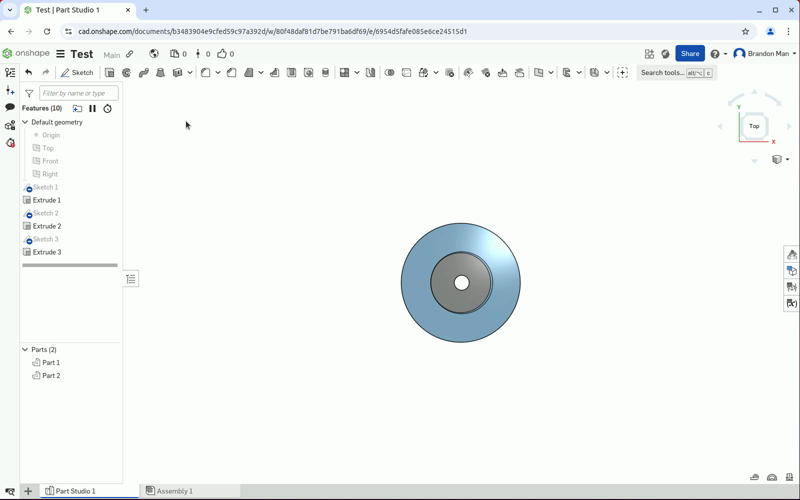
key(shift+h)
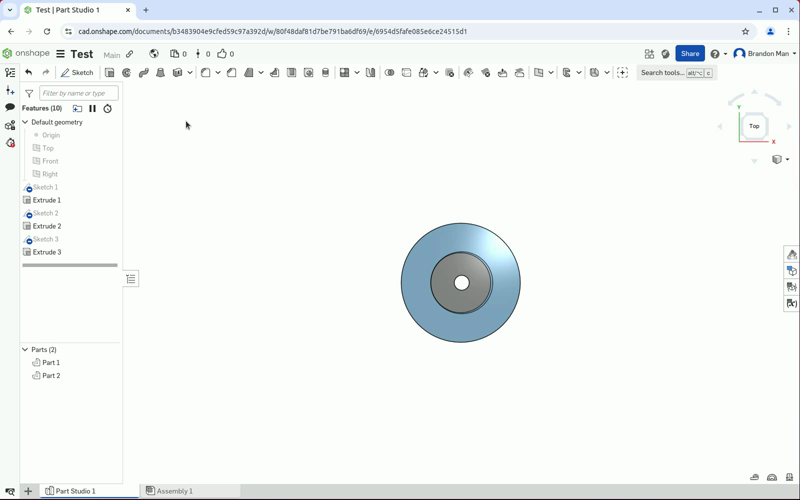
mouse_move(73, 189)
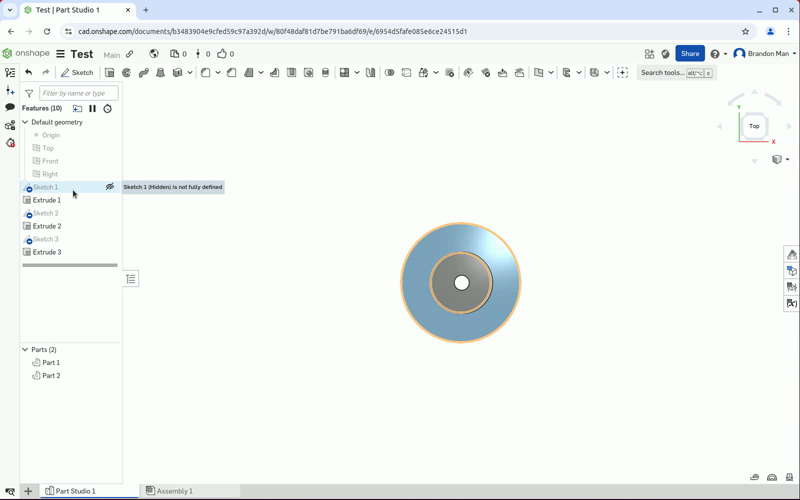
click(73, 189)
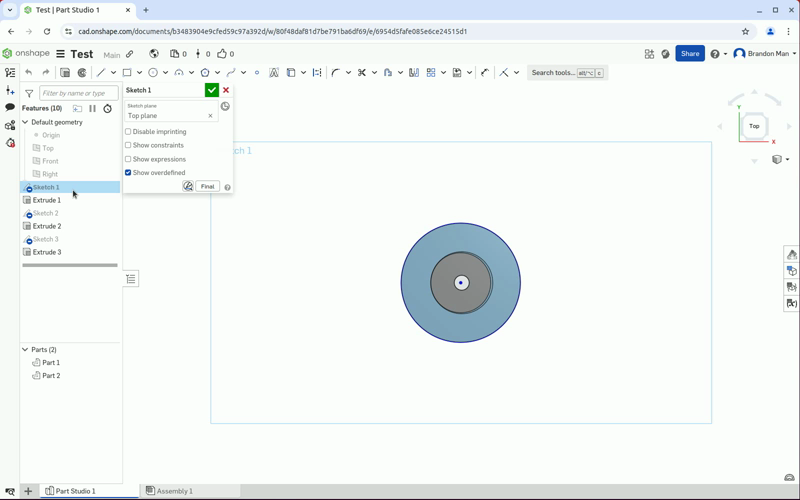
mouse_move(229, 92)
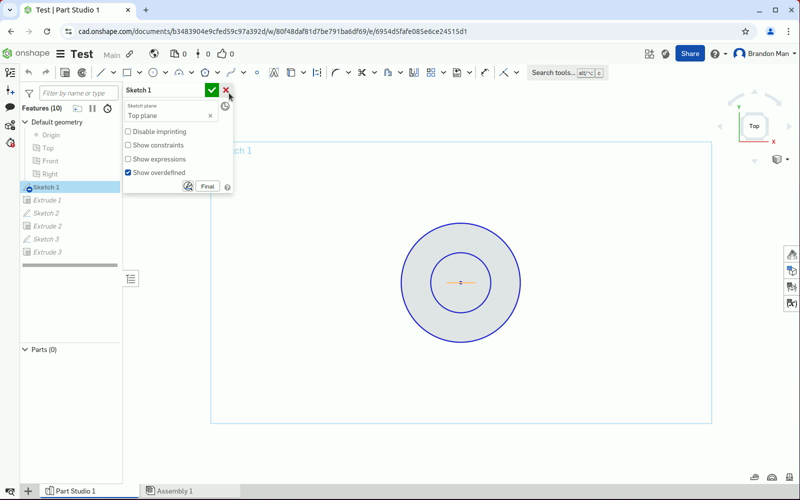
click(229, 92)
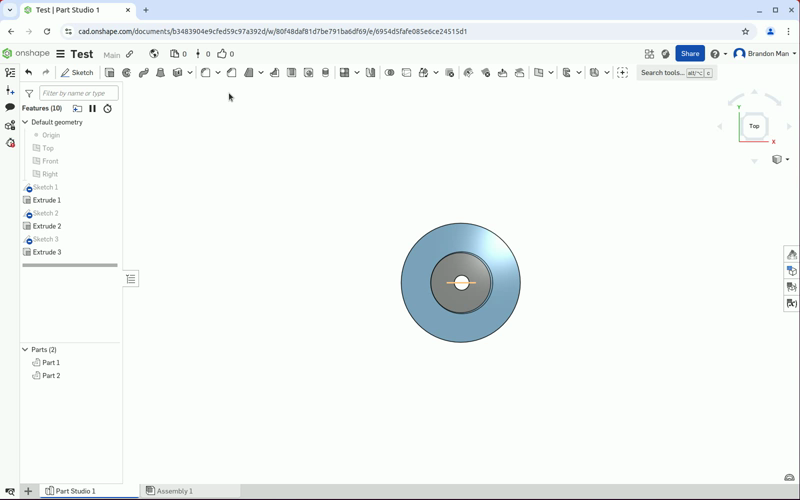
mouse_move(541, 75)
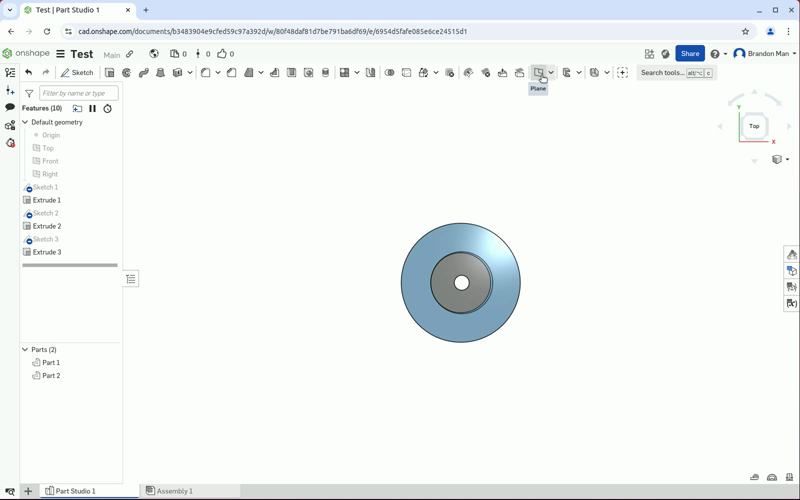
click(541, 75)
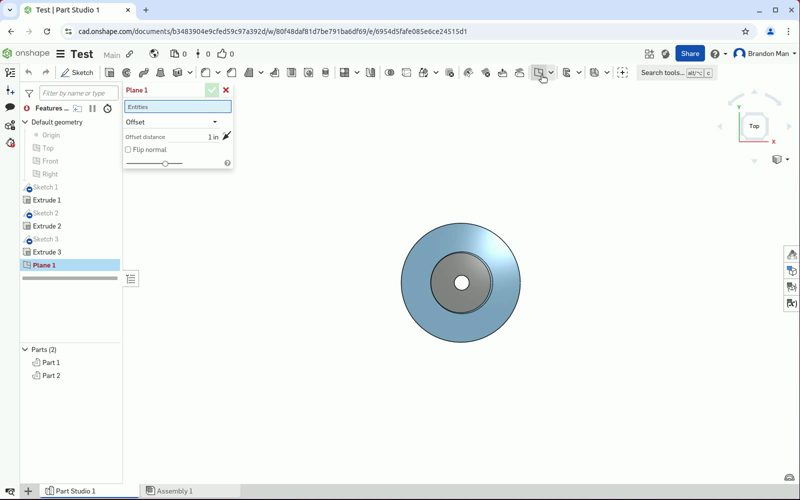
mouse_move(73, 150)
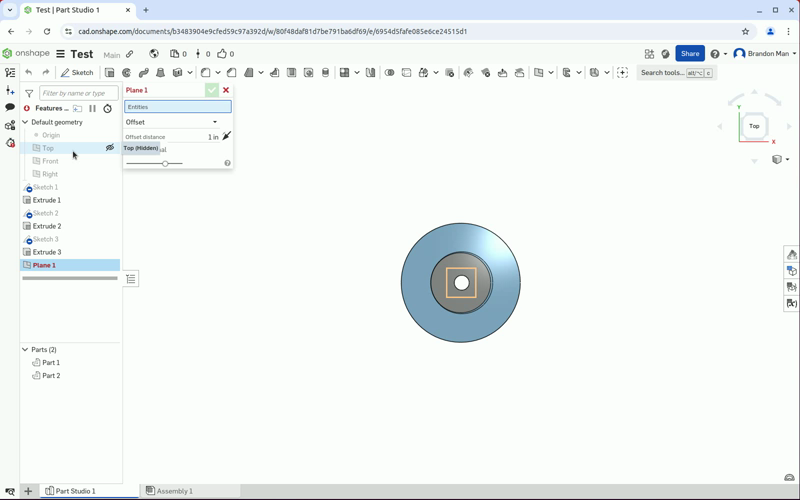
click(73, 150)
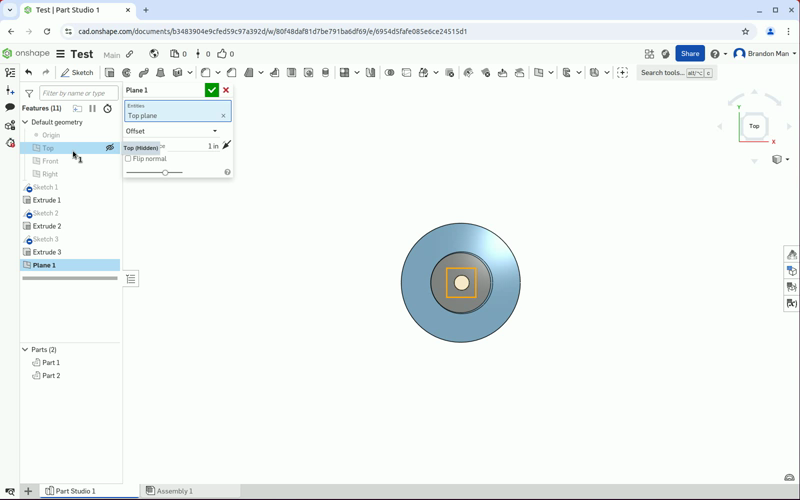
key(tab, 2)
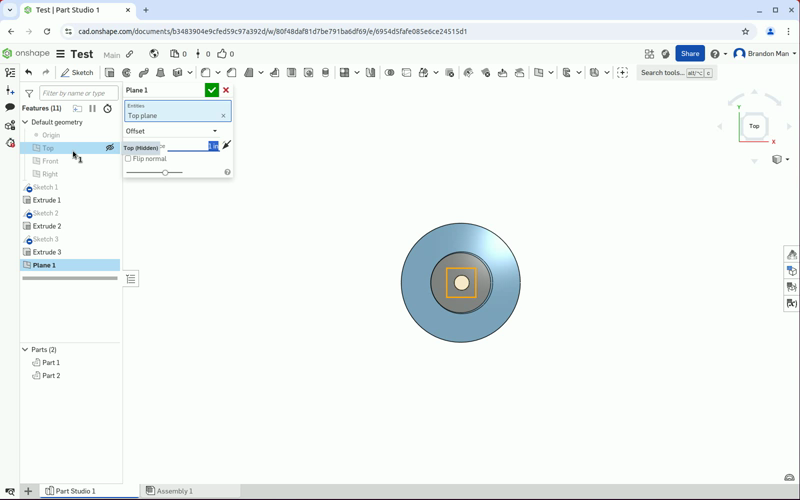
text(23.108)
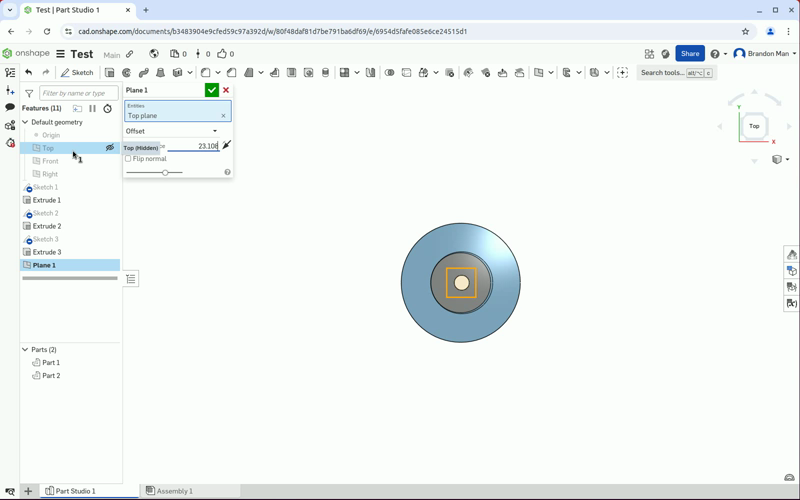
key(enter, 2)
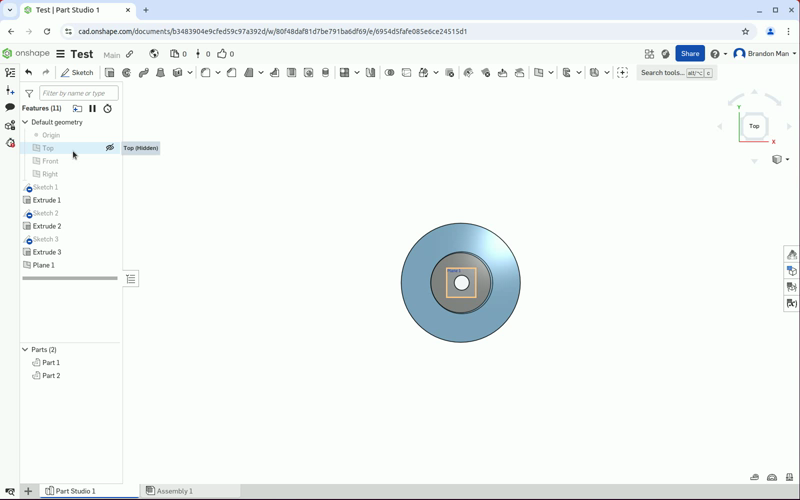
key(shift+s)
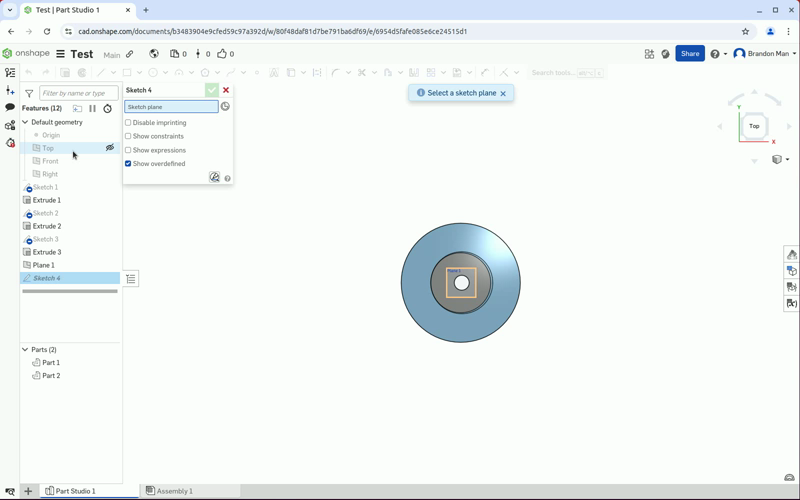
mouse_move(73, 267)
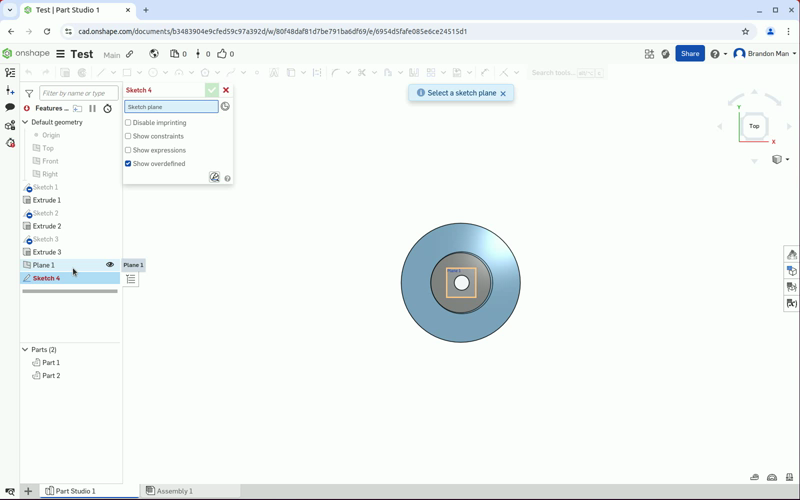
click(73, 267)
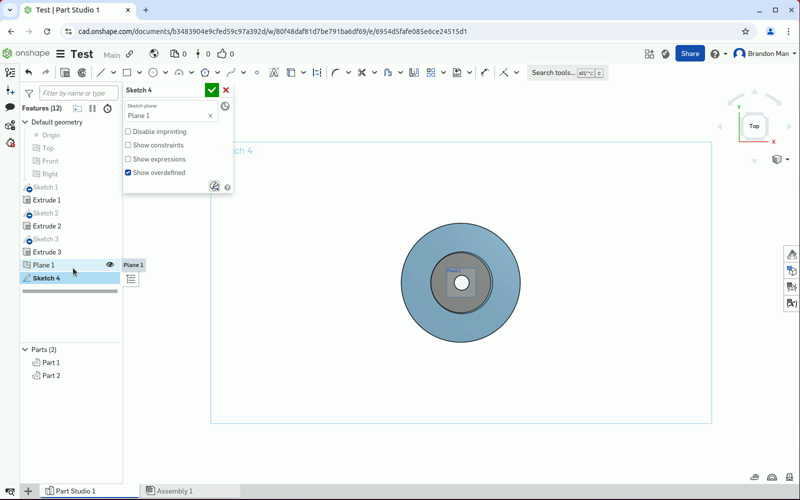
mouse_move(73, 352)
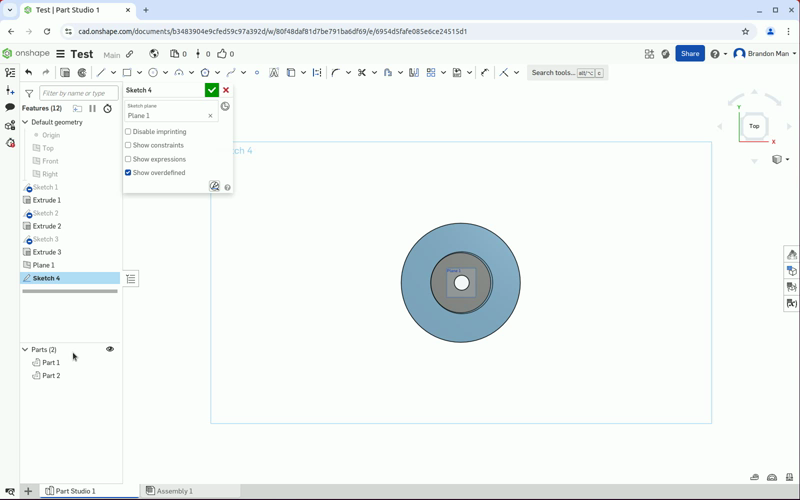
key(y)
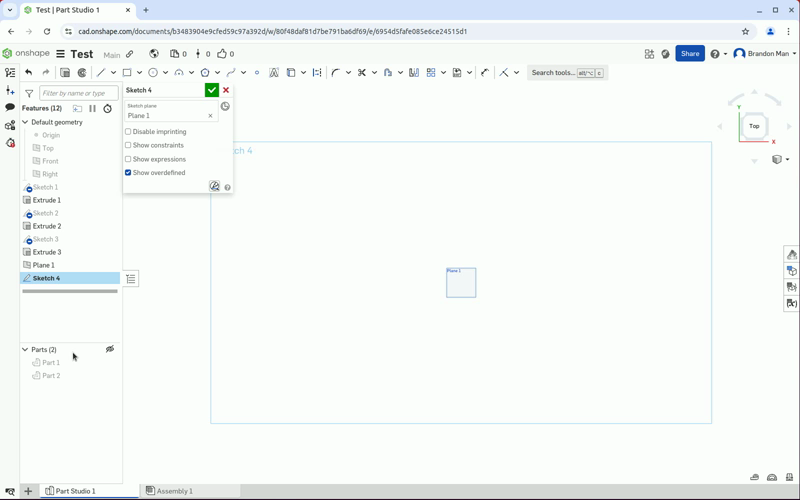
key(c)
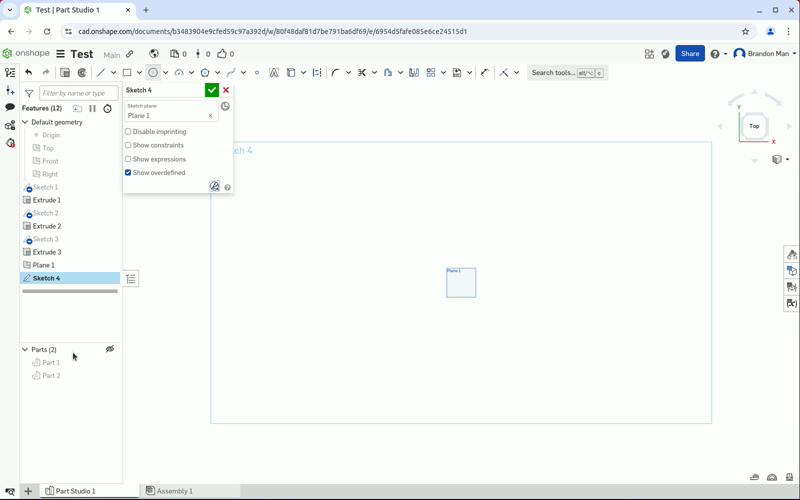
key_down(shift)
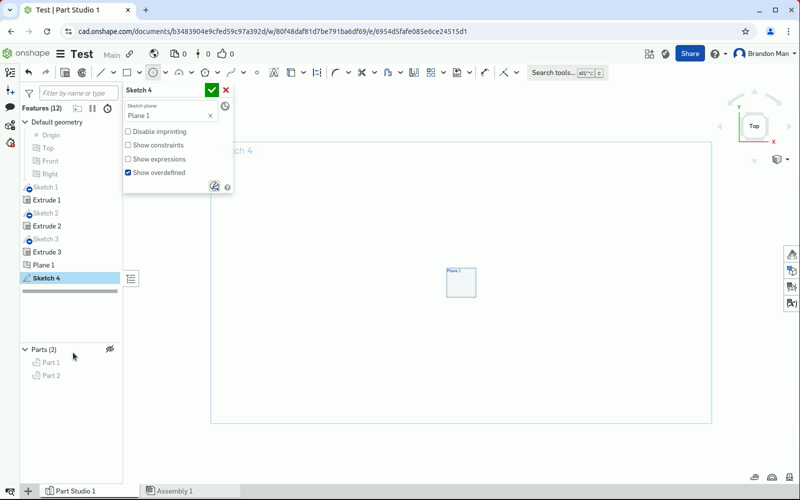
mouse_move(461, 282)
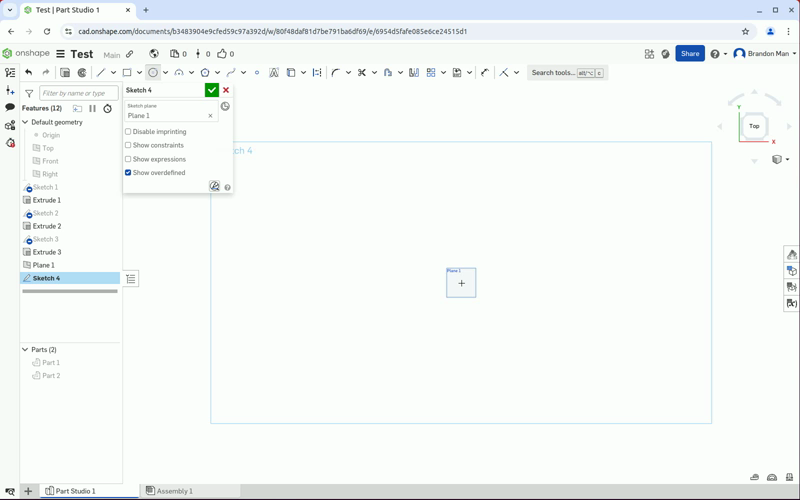
click(461, 282)
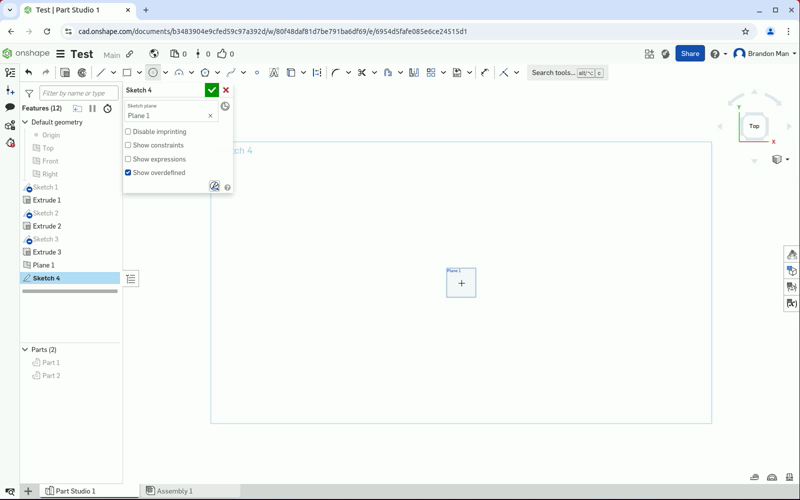
key_up(shift)
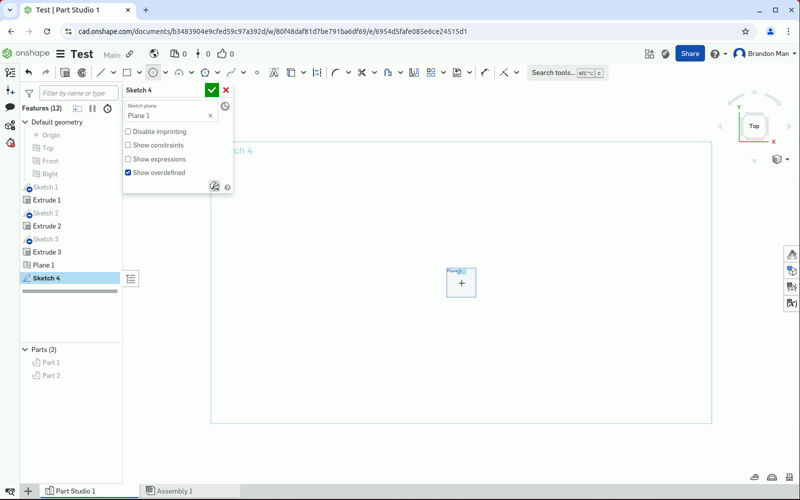
mouse_move(492, 282)
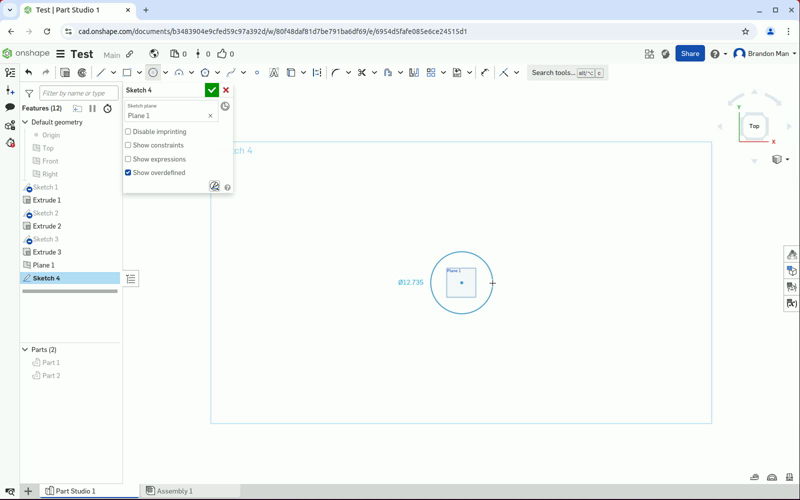
click(492, 282)
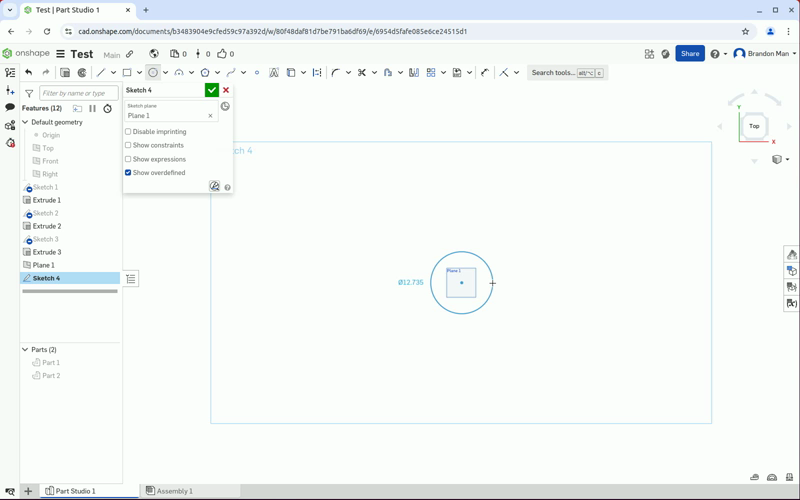
key(esc)
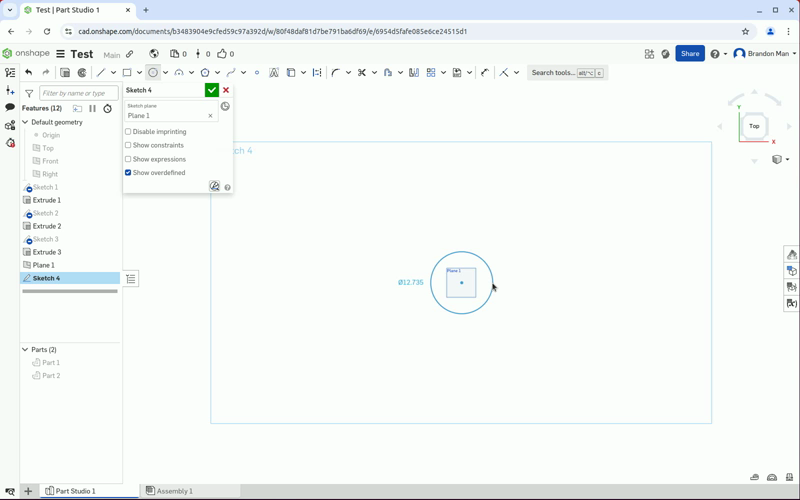
key(c)
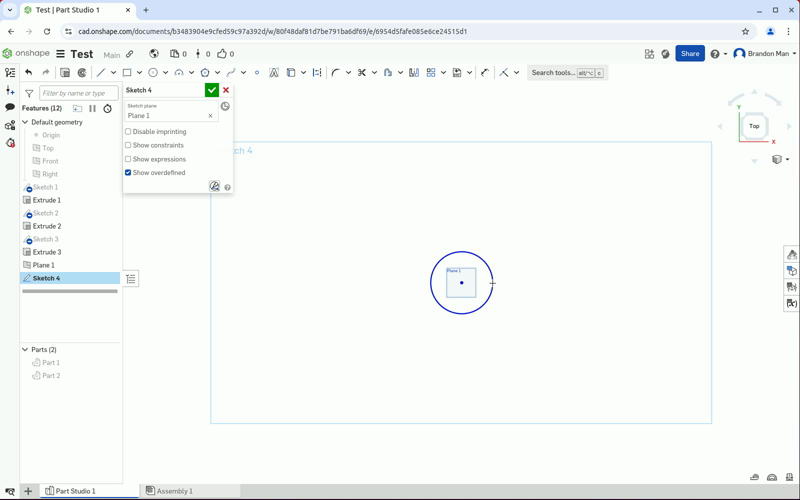
key_down(shift)
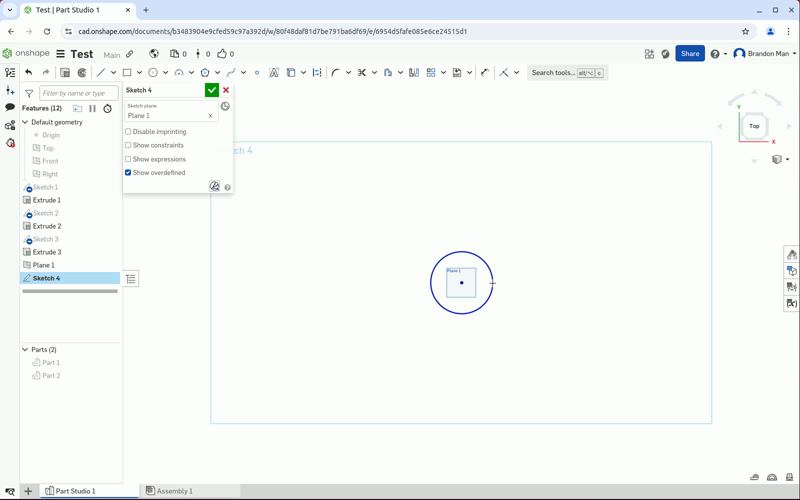
mouse_move(461, 282)
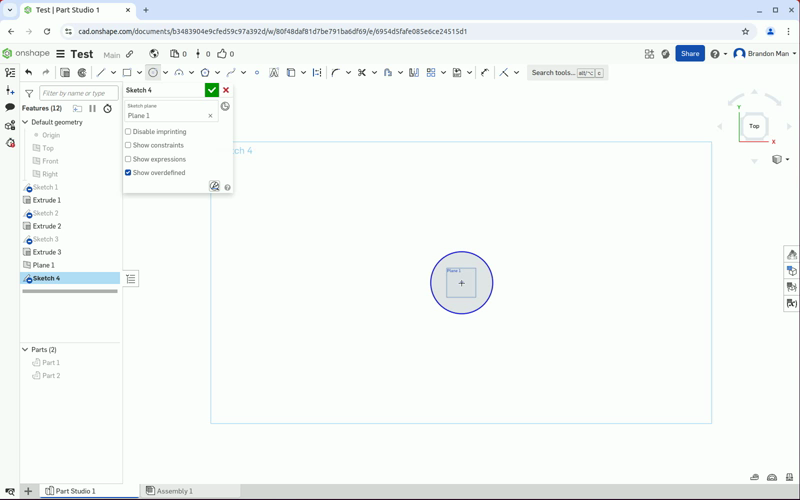
click(461, 282)
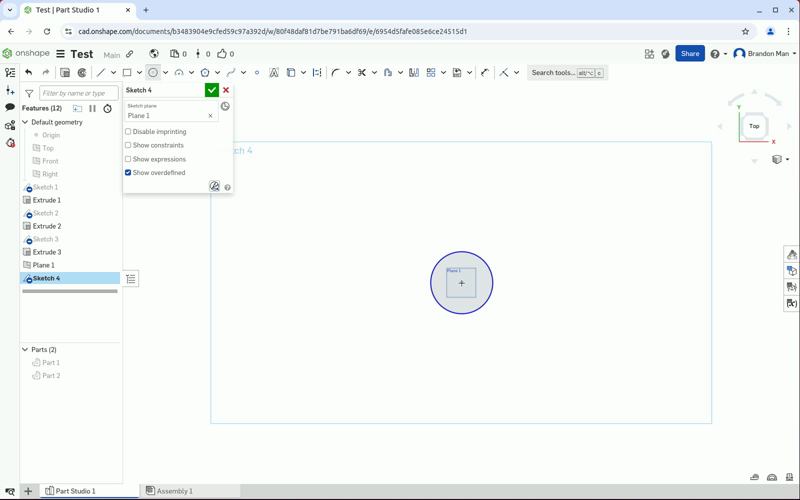
key_up(shift)
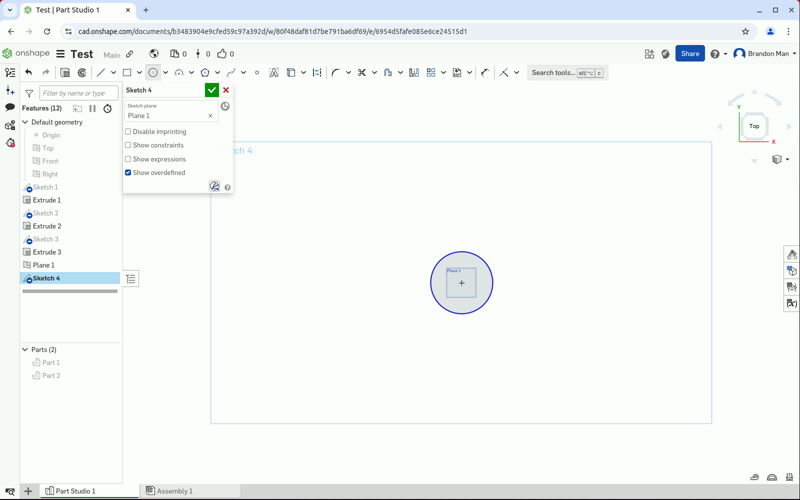
mouse_move(469, 282)
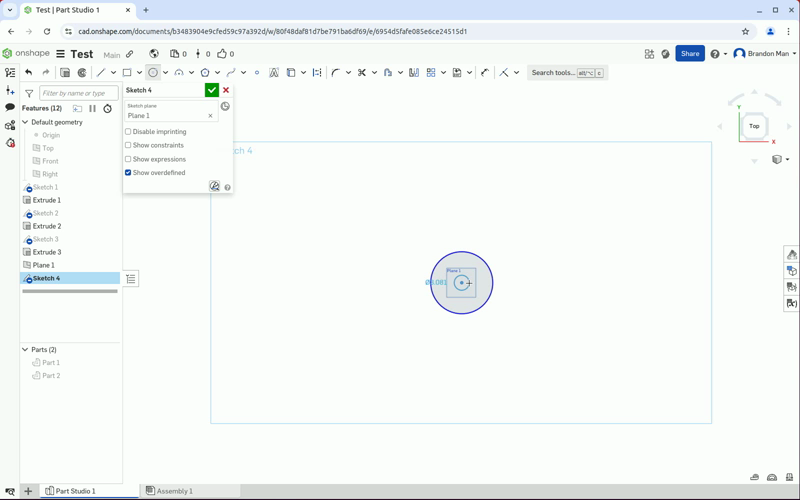
click(469, 282)
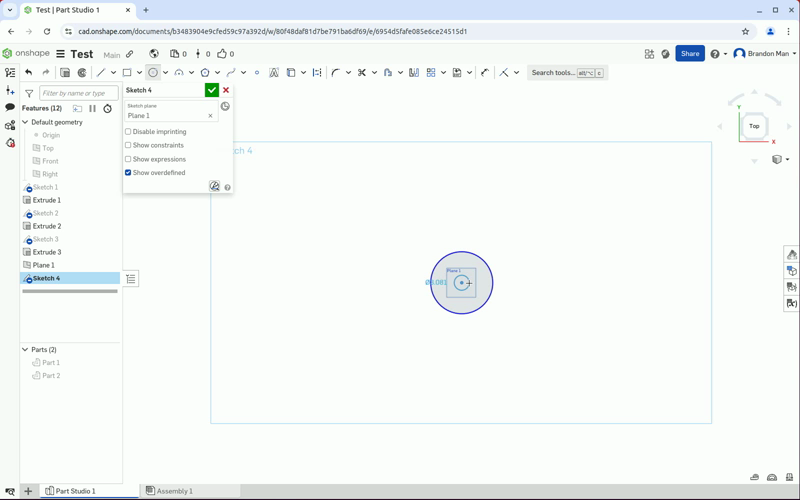
key(esc)
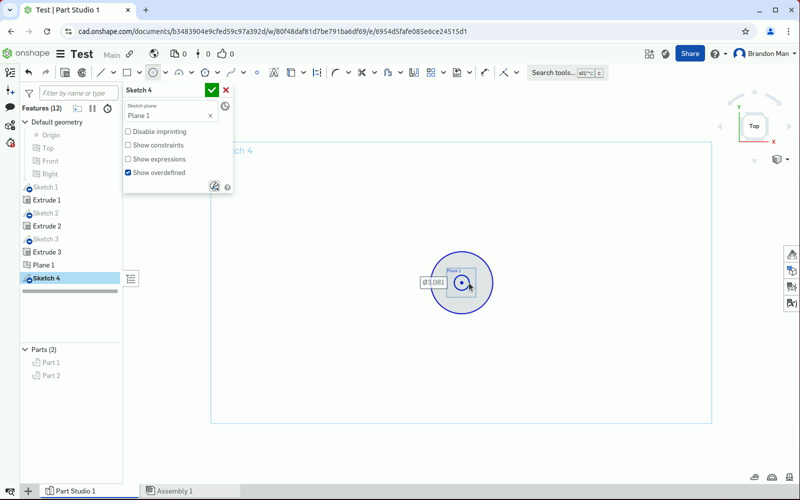
mouse_move(478, 294)
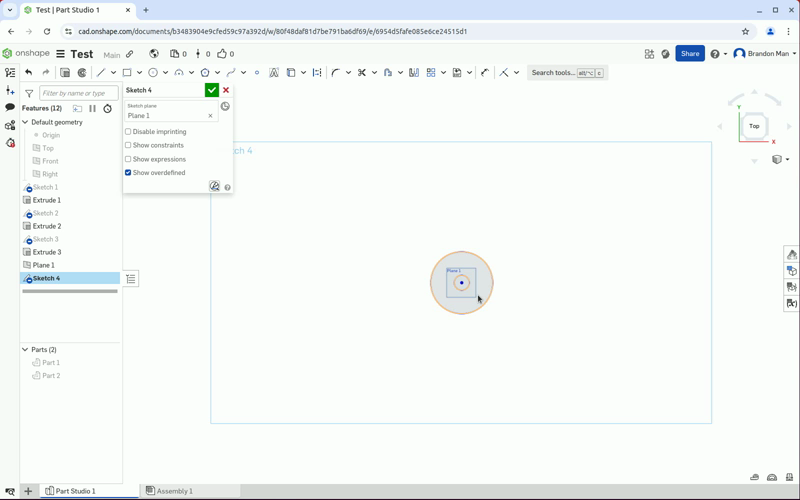
click(478, 294)
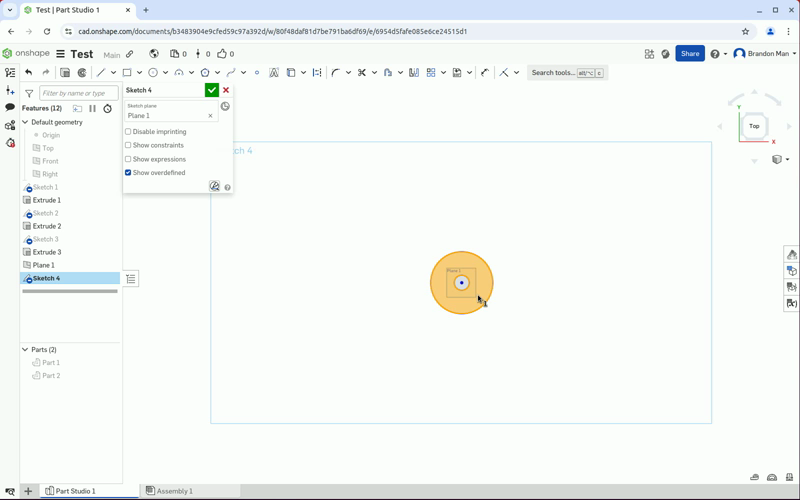
mouse_move(73, 352)
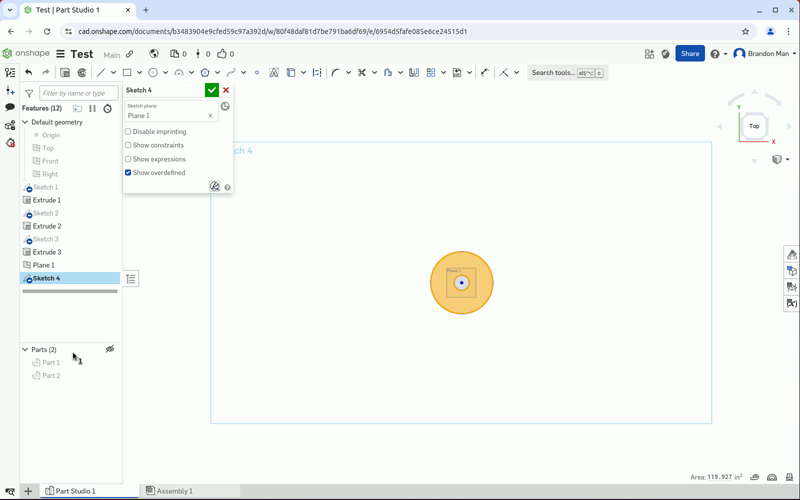
key(shift+y)
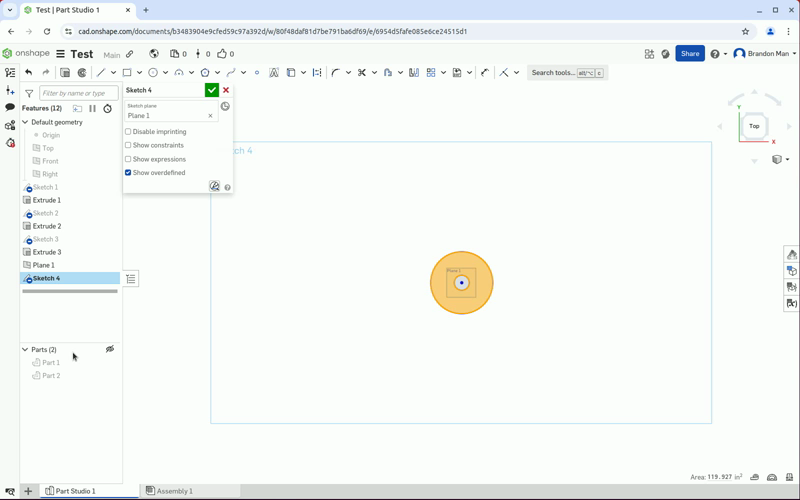
key(shift+e)
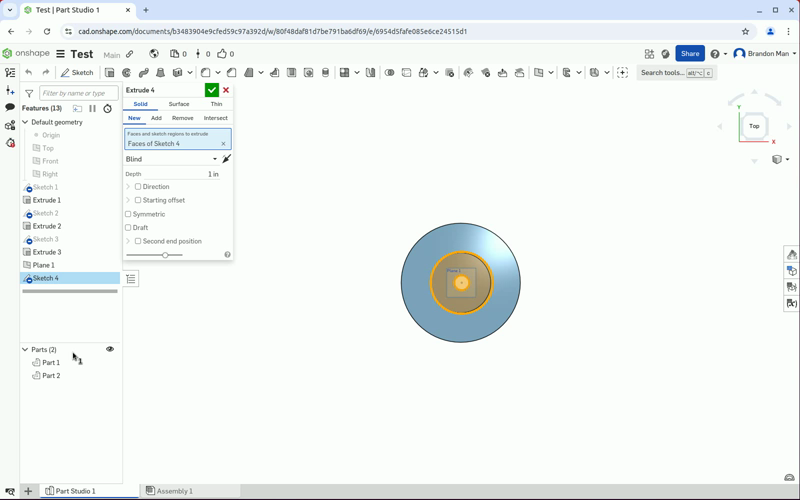
mouse_move(143, 106)
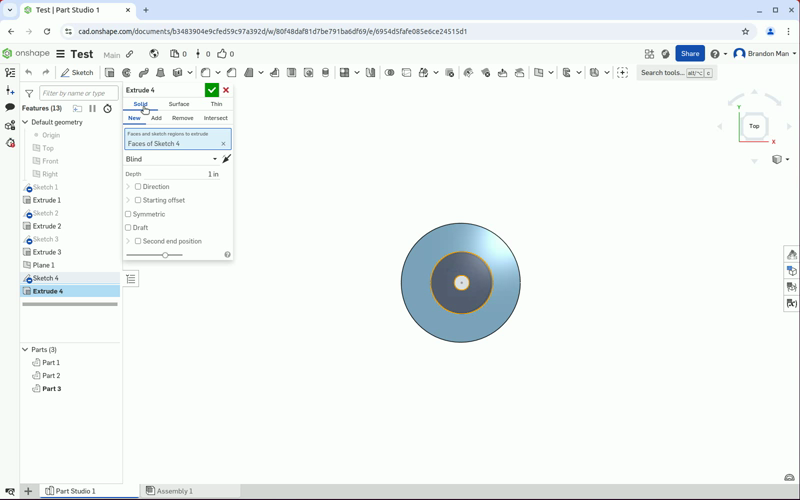
click(143, 106)
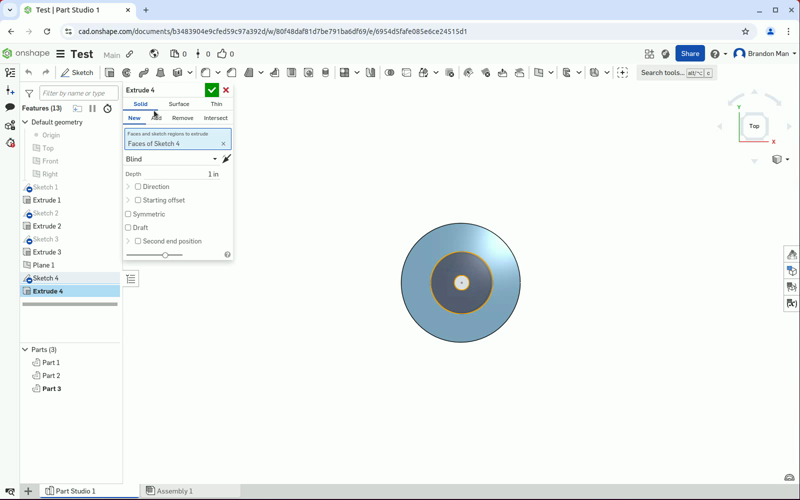
mouse_move(186, 120)
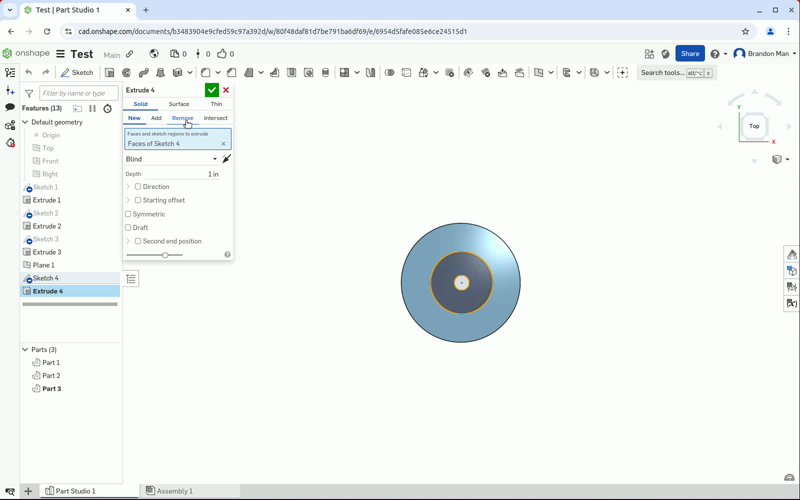
click(186, 120)
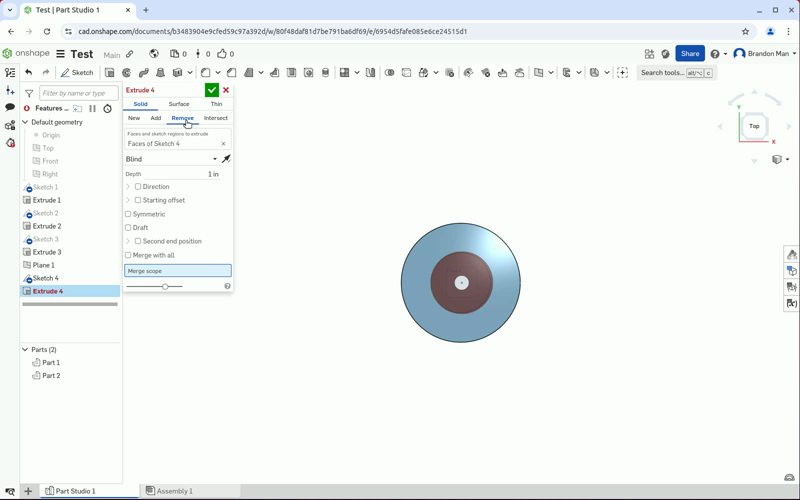
key(tab, 4)
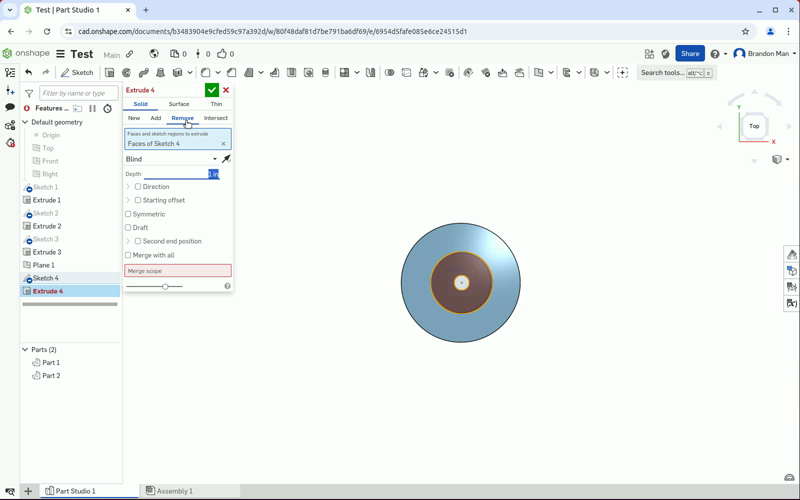
text(8.425)
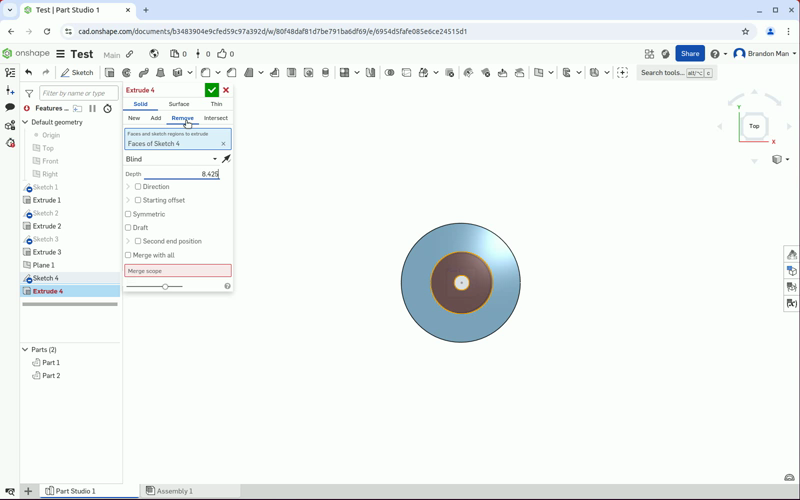
key(tab, 6)
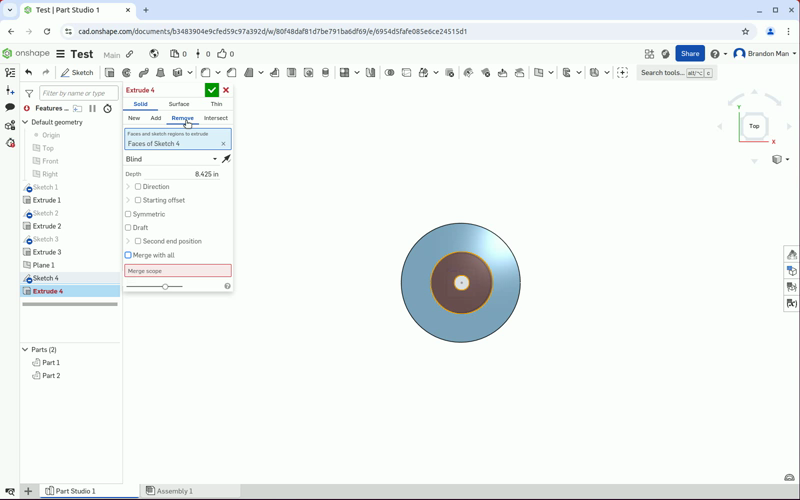
key(space)
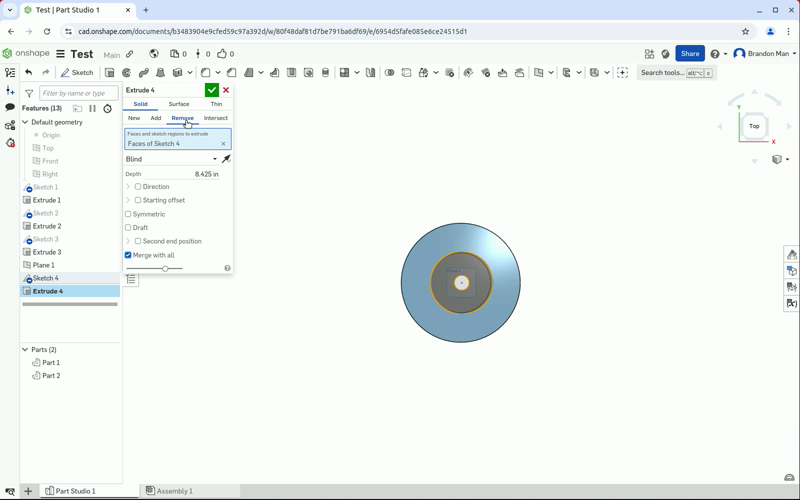
key(enter)
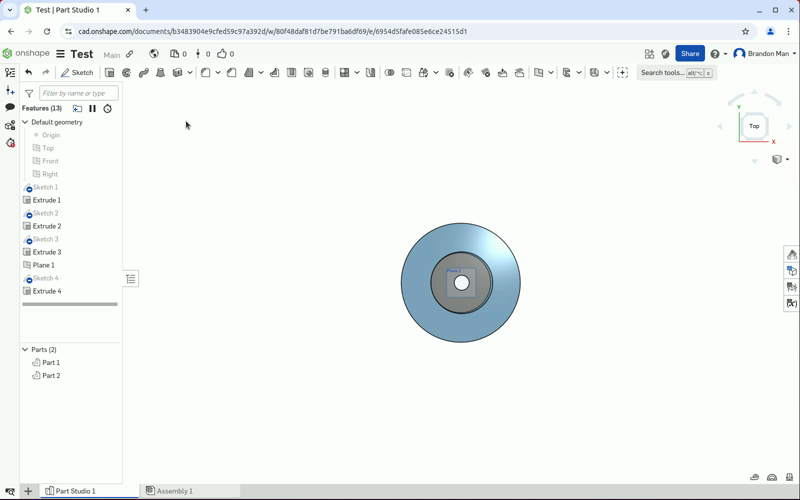
key(shift+h)
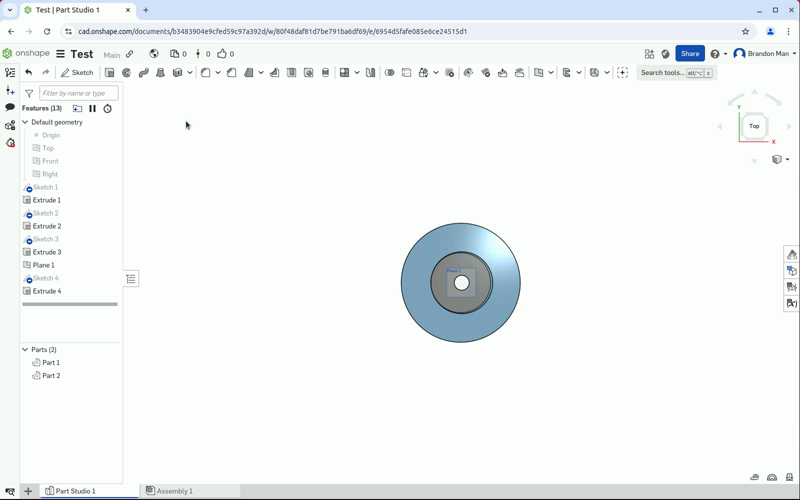
key(shift+h)
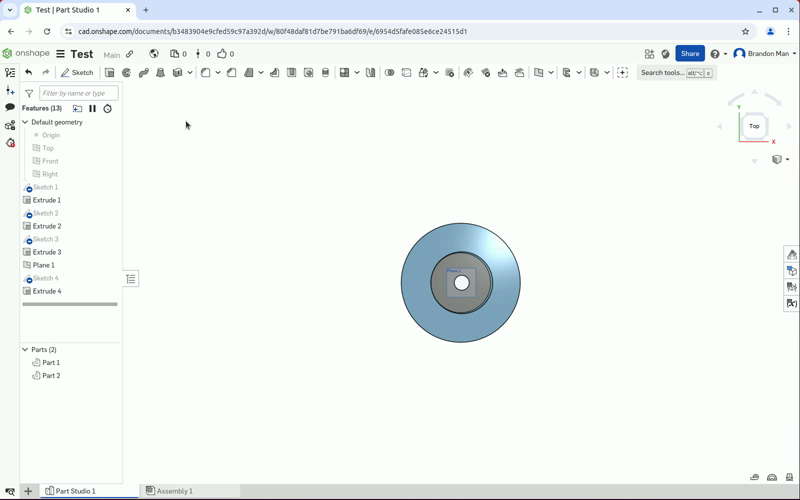
mouse_move(73, 189)
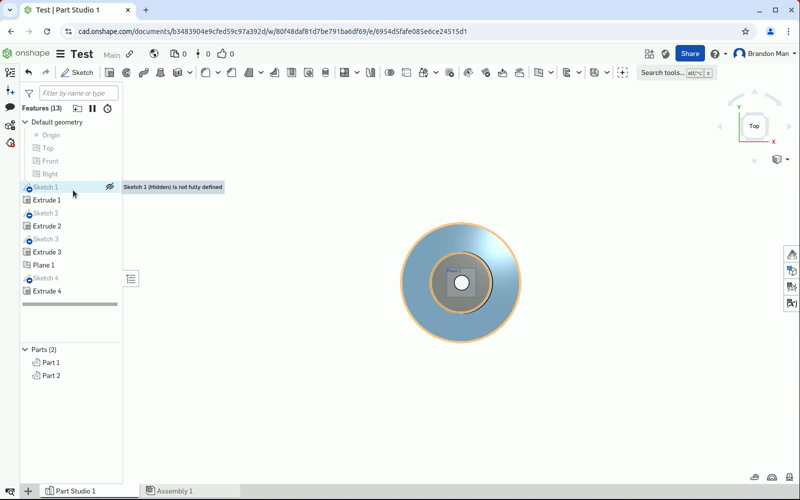
click(73, 189)
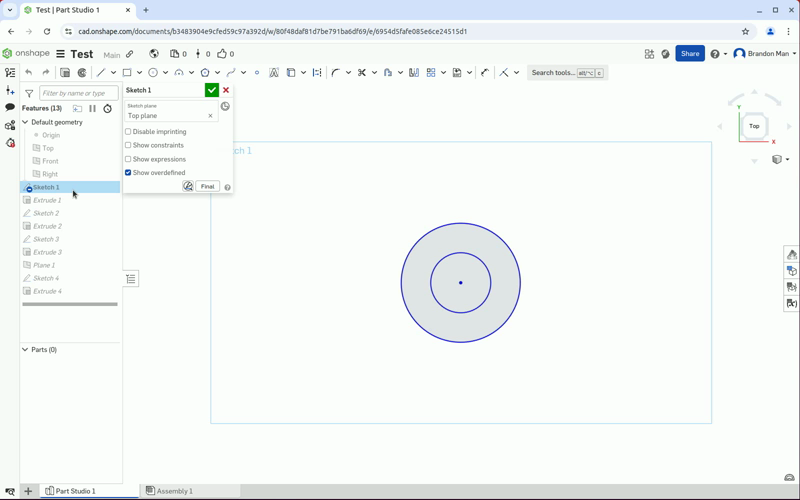
mouse_move(229, 92)
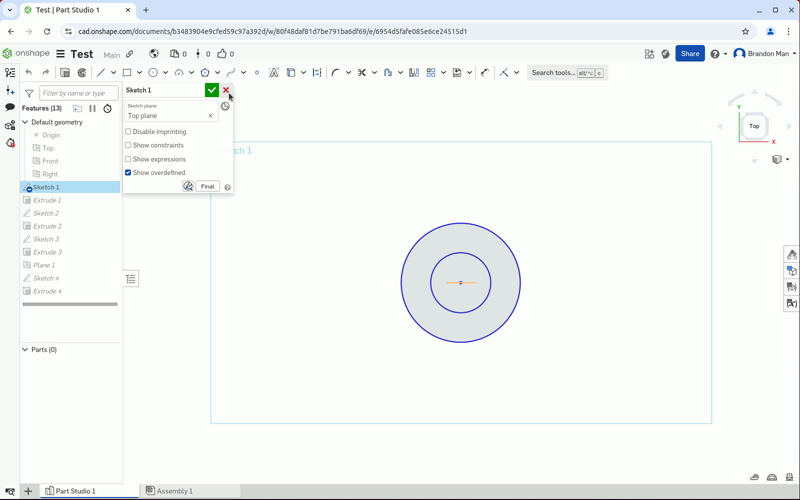
click(229, 92)
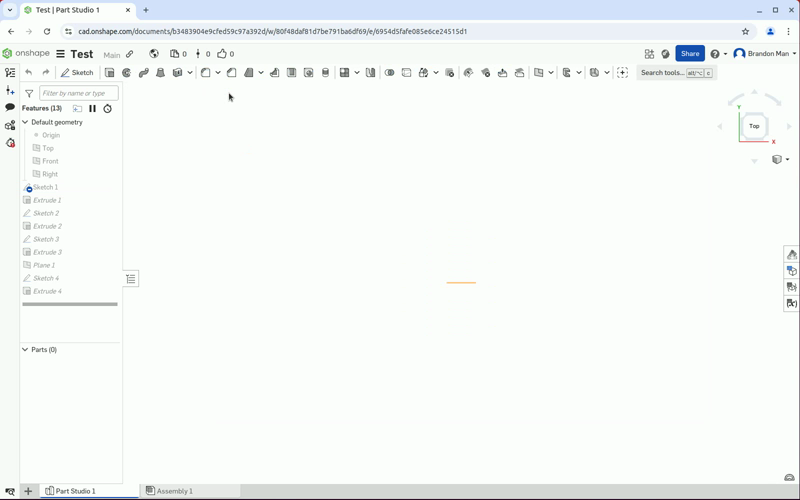
key(shift+s)
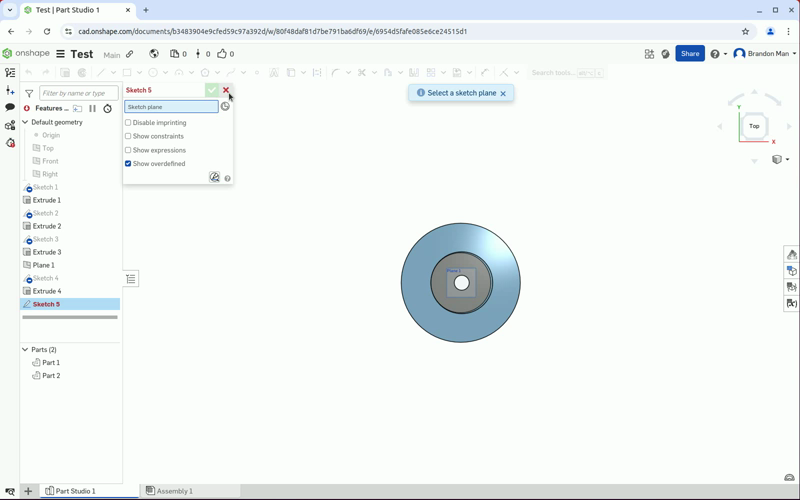
mouse_move(73, 267)
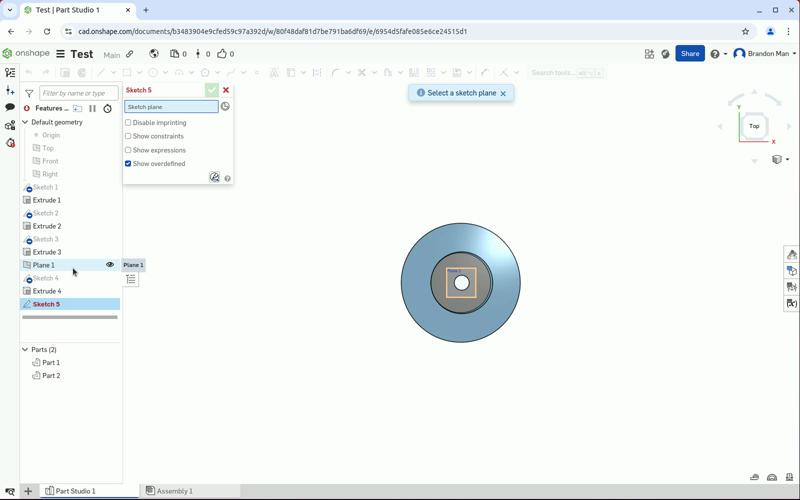
click(73, 267)
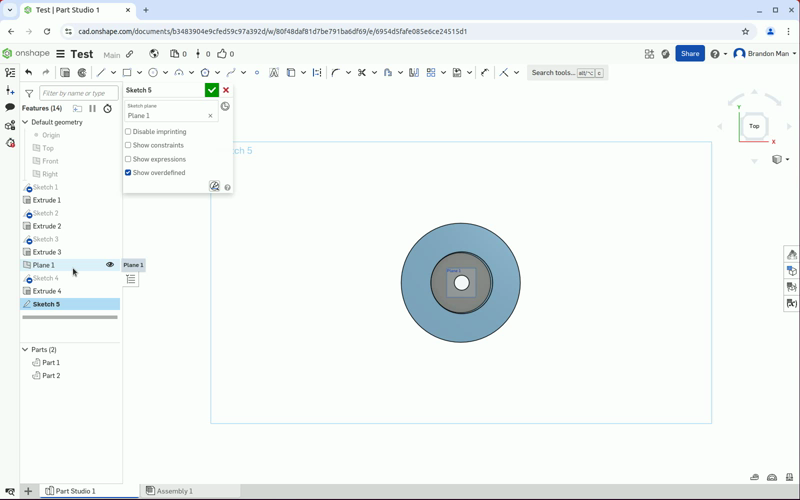
mouse_move(73, 352)
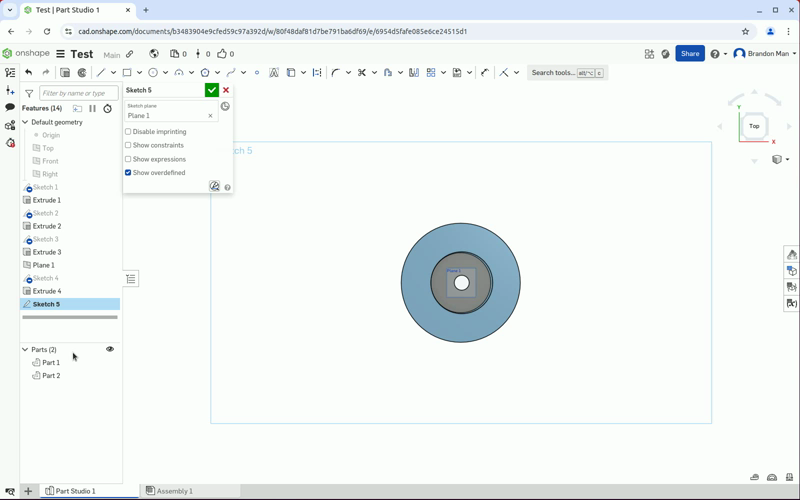
key(y)
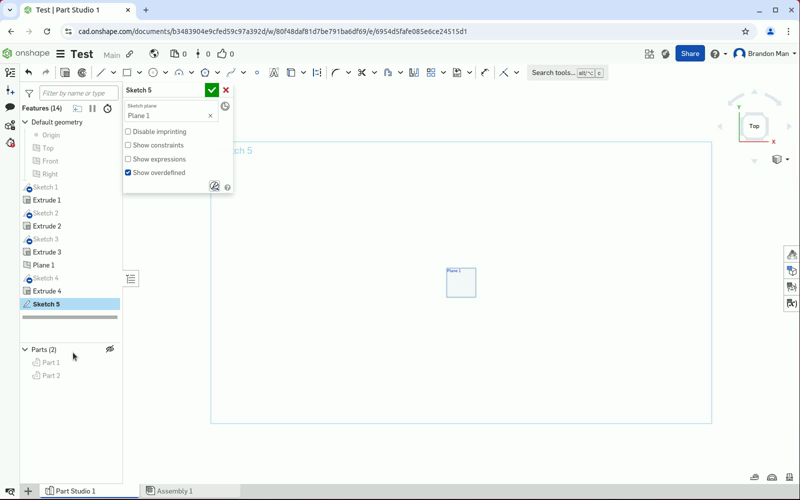
key(c)
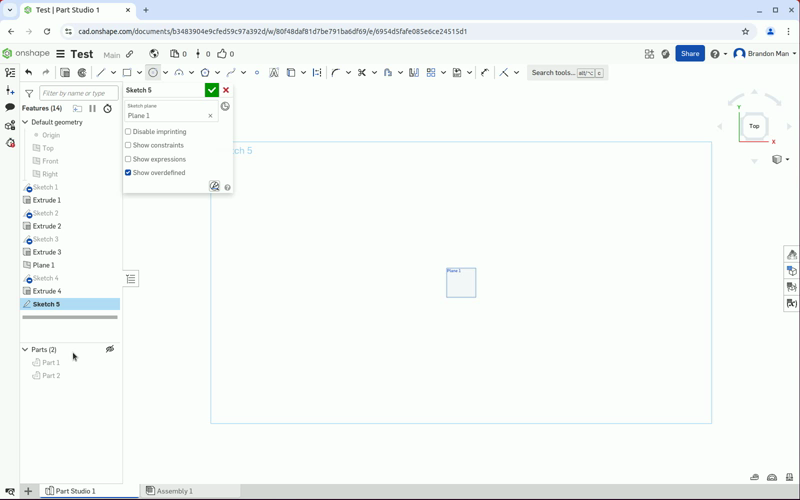
key_down(shift)
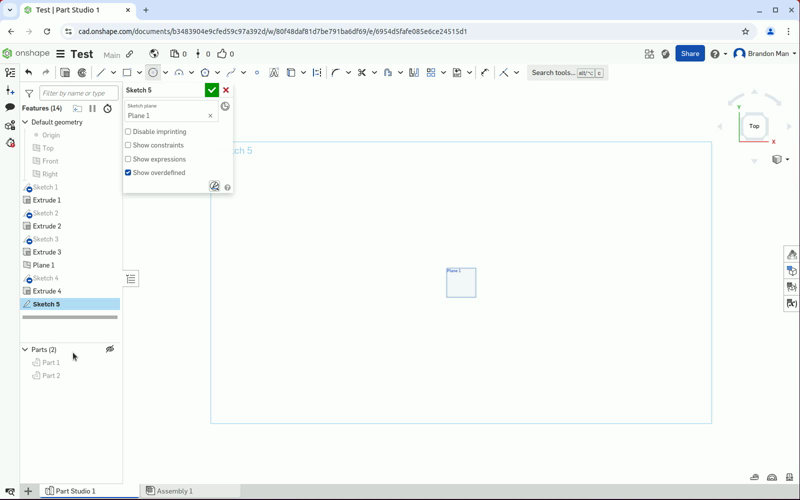
mouse_move(461, 282)
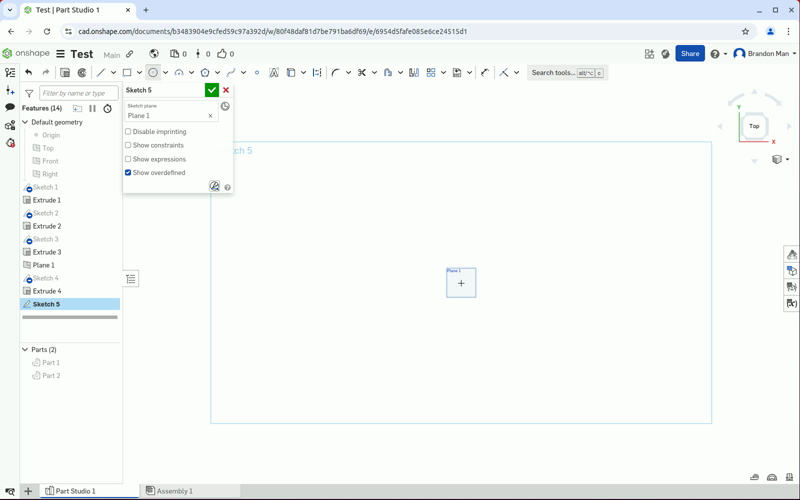
click(461, 282)
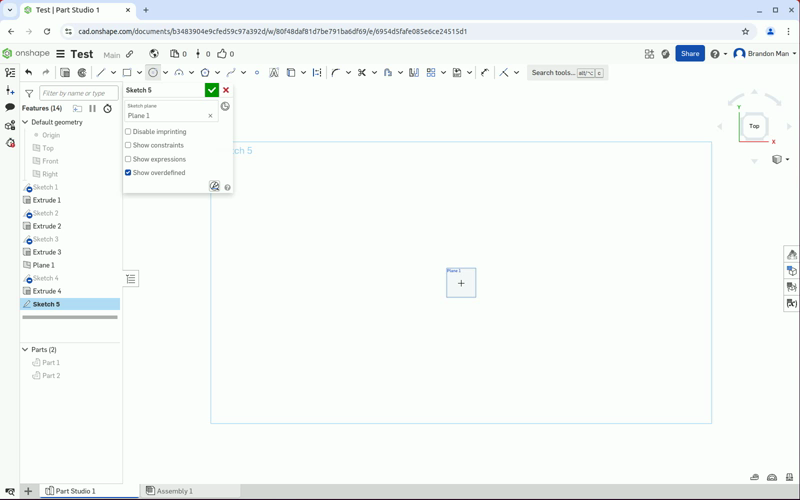
key_up(shift)
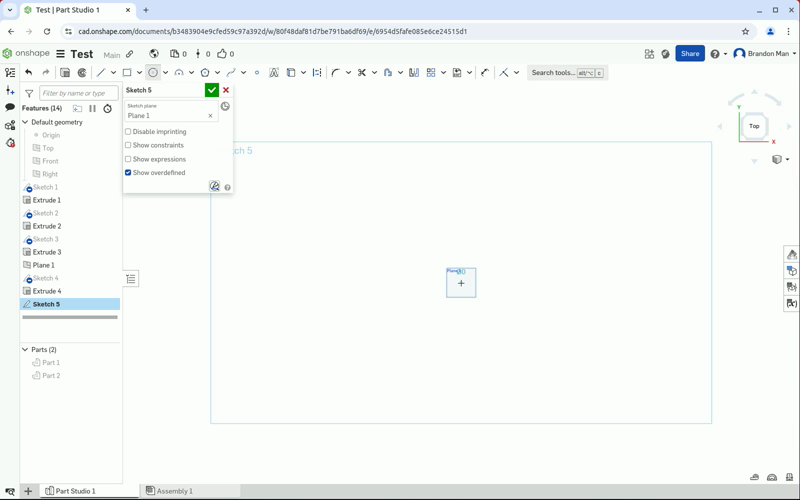
mouse_move(512, 282)
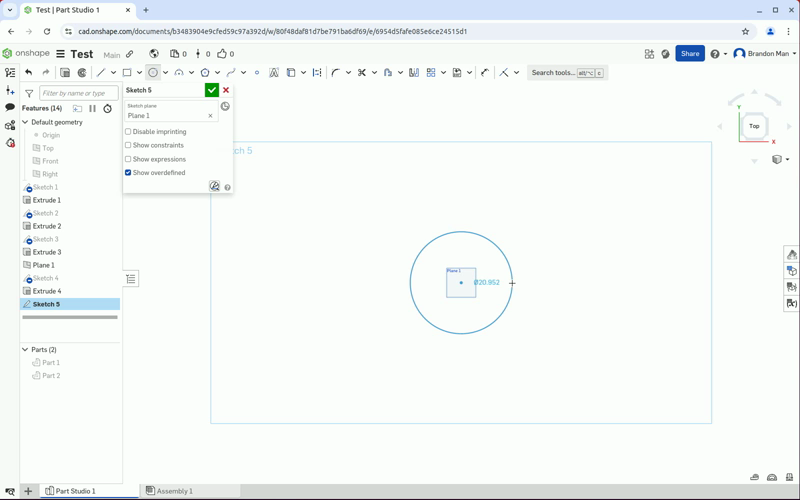
click(512, 282)
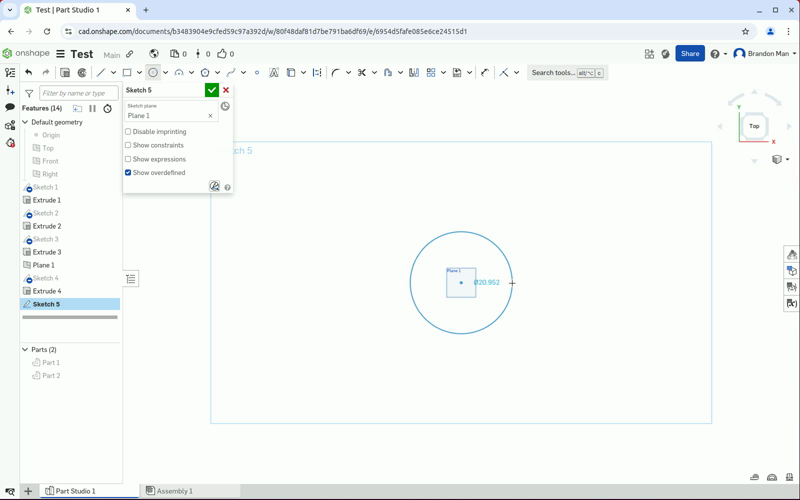
key(esc)
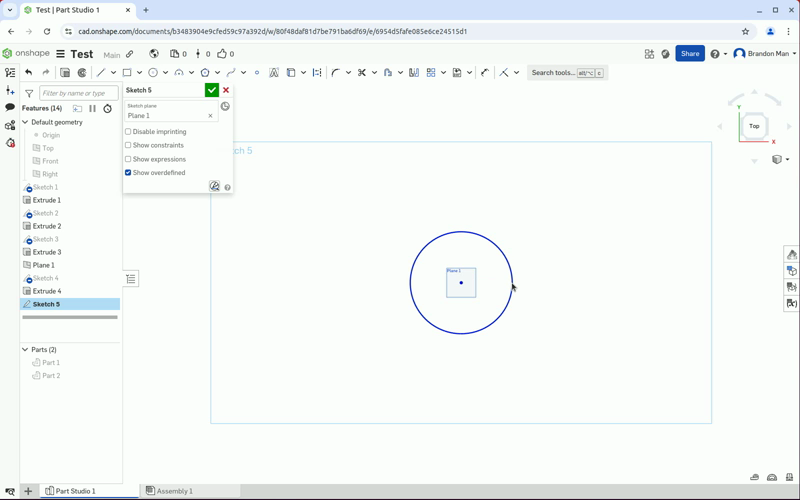
key(c)
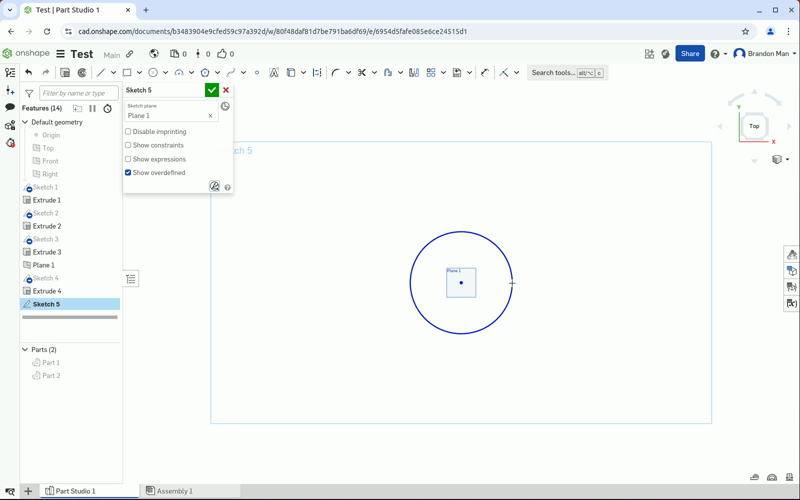
key_down(shift)
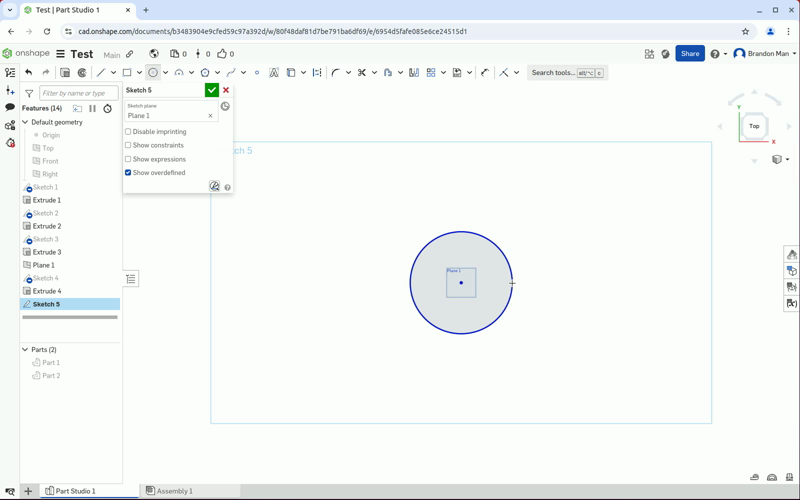
mouse_move(461, 282)
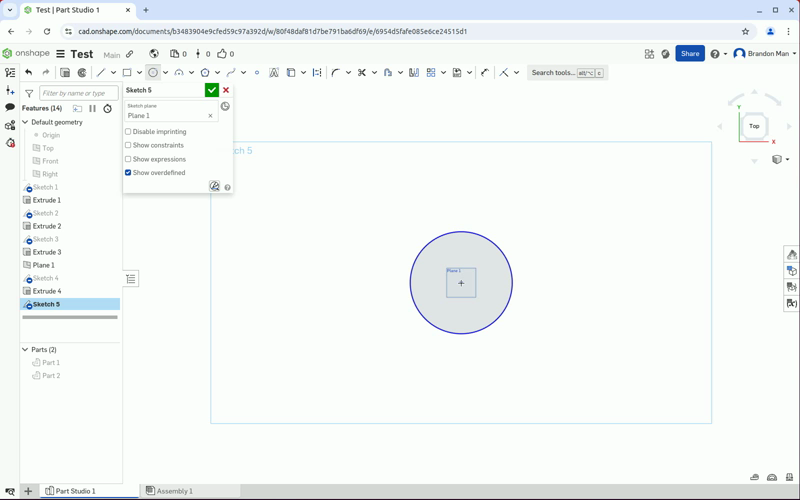
click(461, 282)
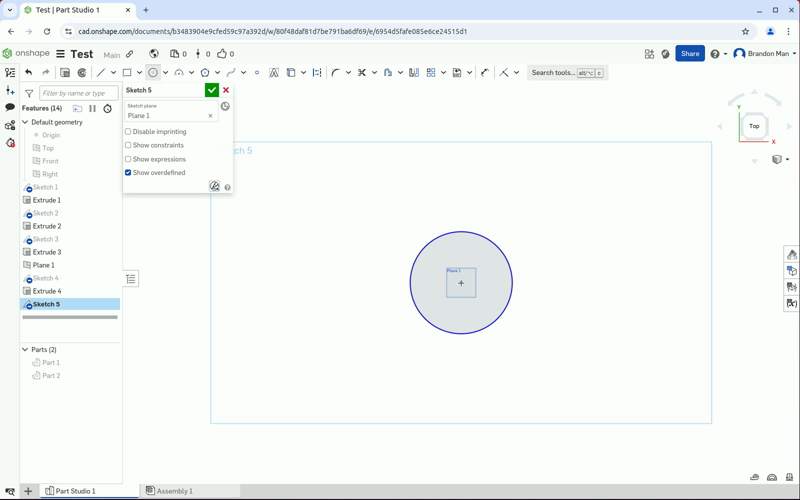
key_up(shift)
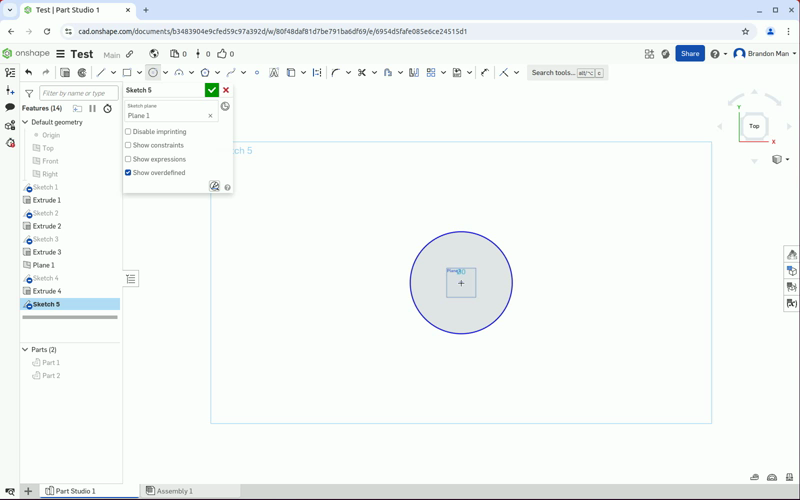
mouse_move(491, 282)
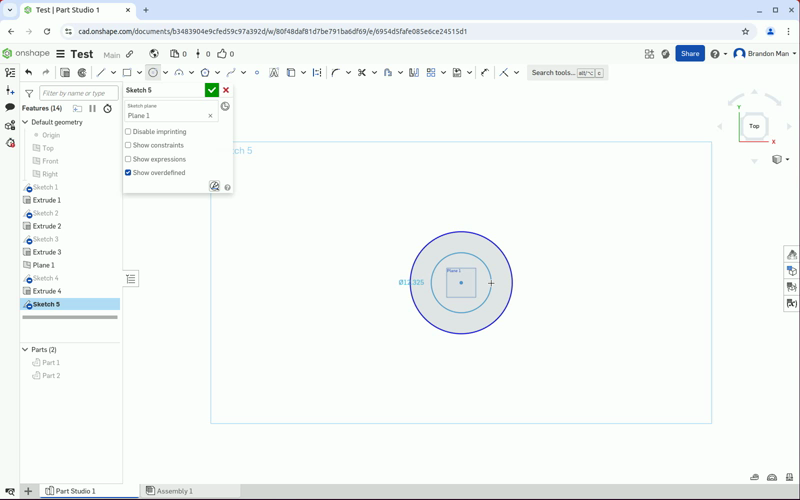
click(491, 282)
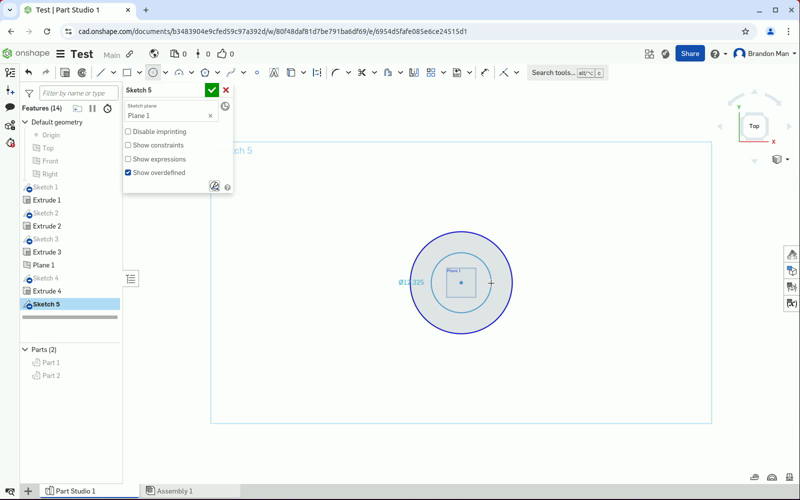
key(esc)
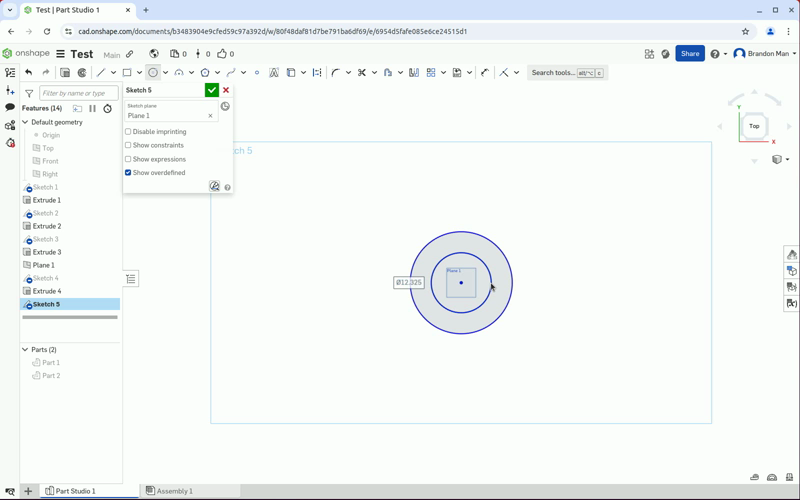
mouse_move(421, 279)
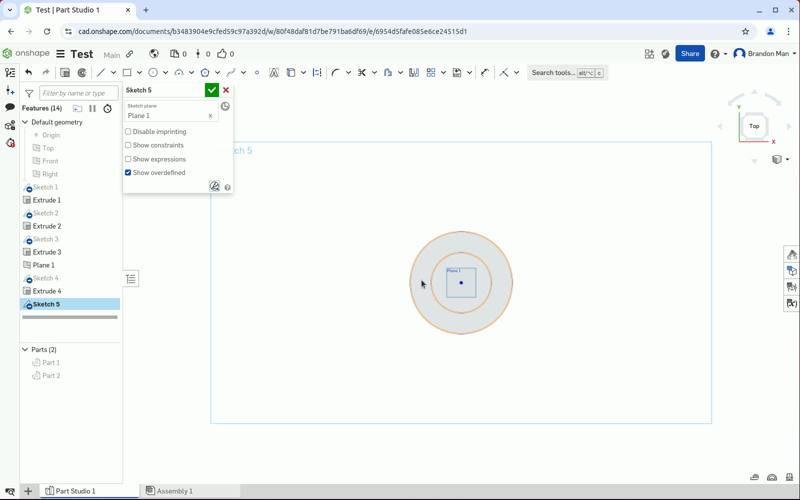
click(421, 279)
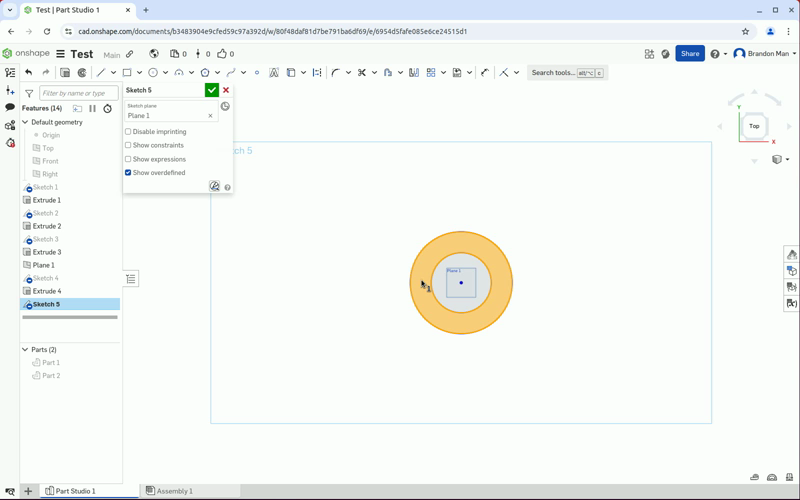
mouse_move(73, 352)
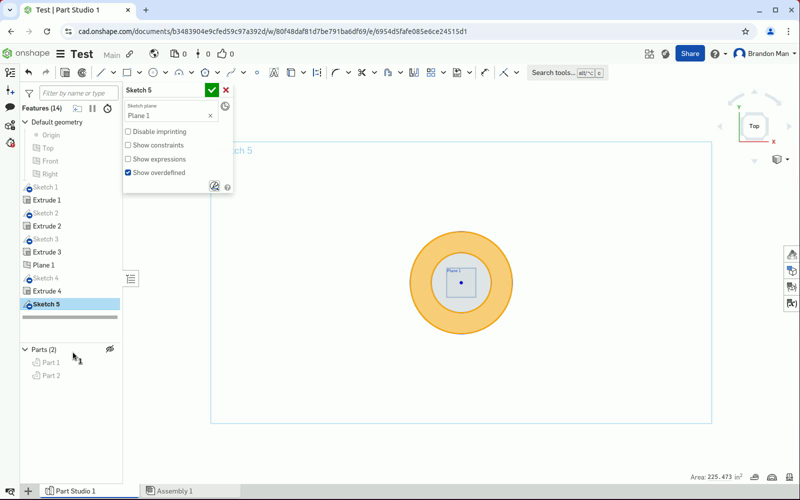
key(shift+y)
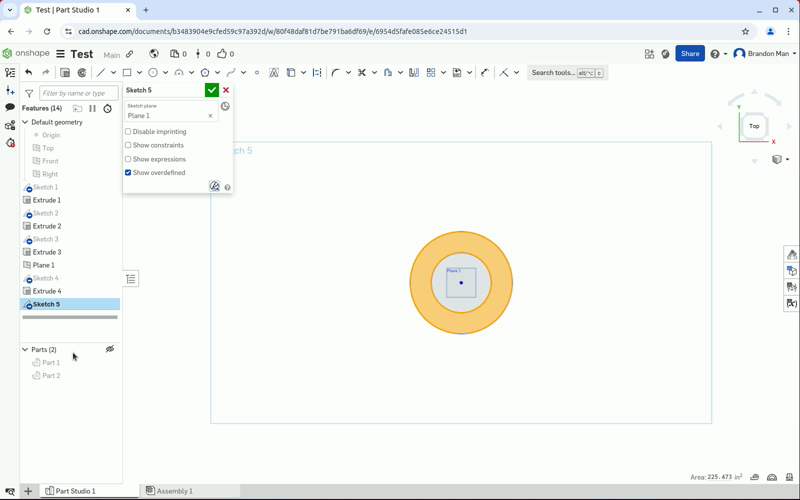
key(shift+e)
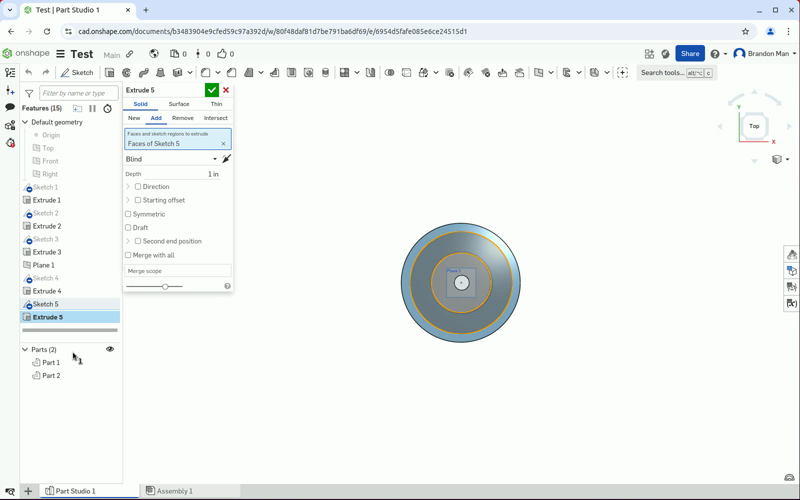
mouse_move(143, 106)
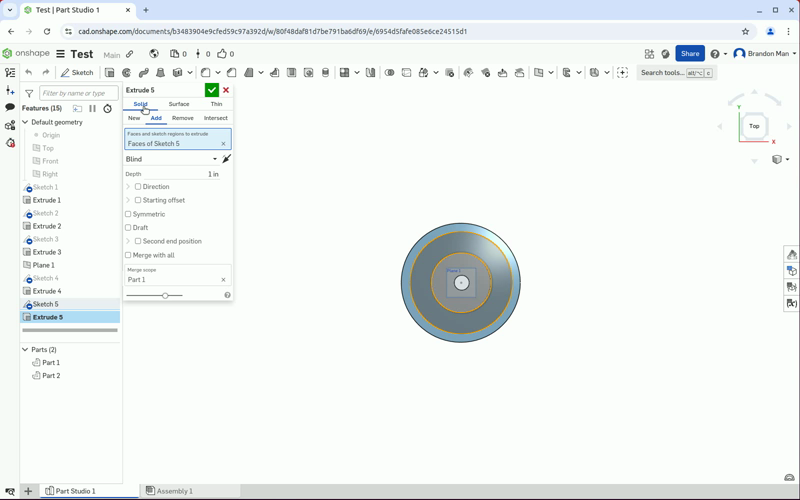
click(143, 106)
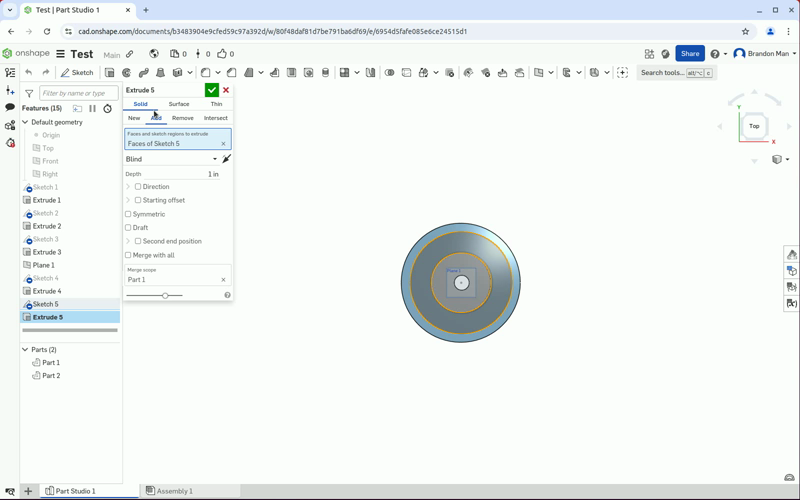
mouse_move(186, 120)
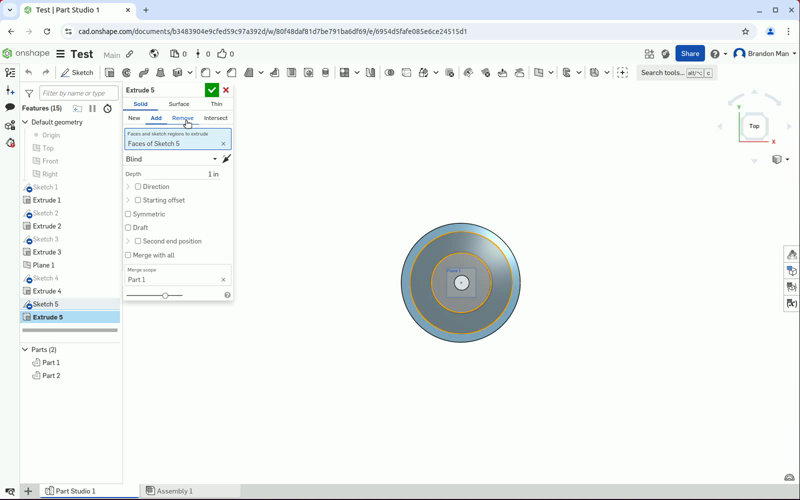
click(186, 120)
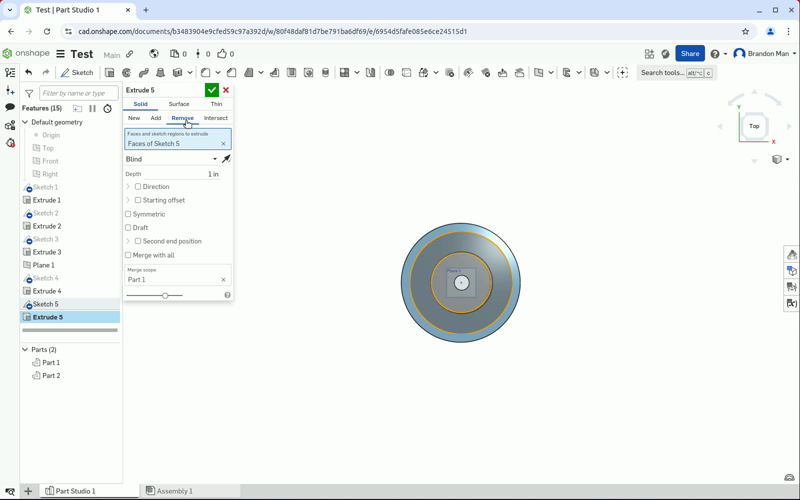
key(tab, 4)
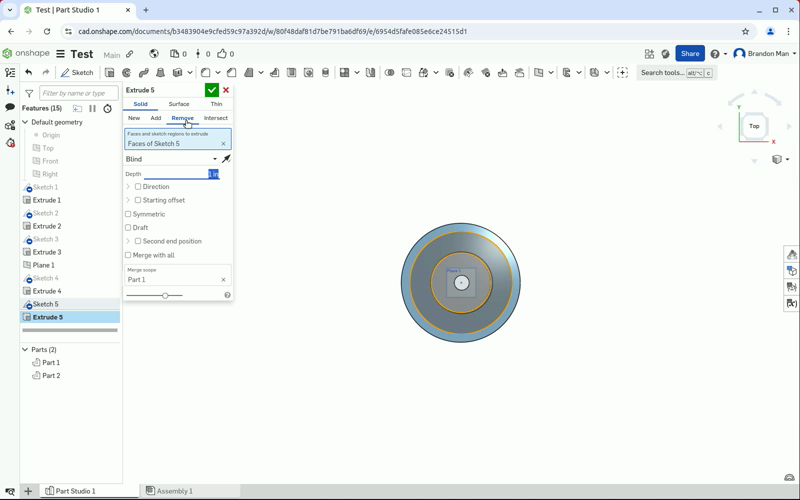
text(2.407)
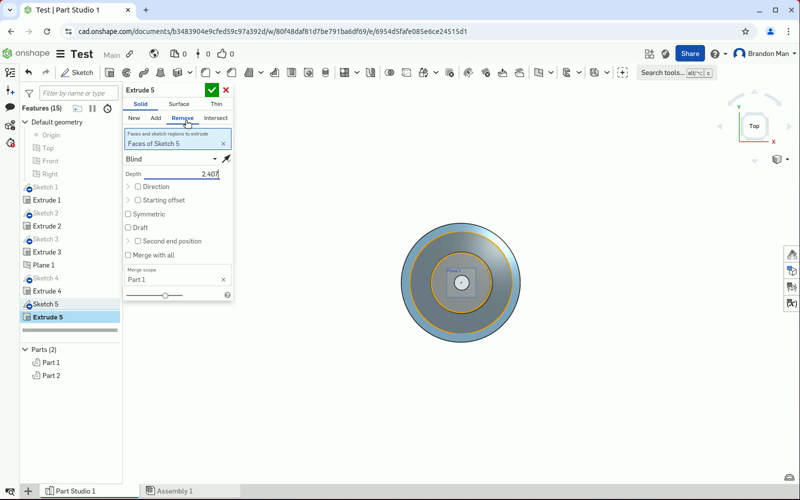
key(tab, 6)
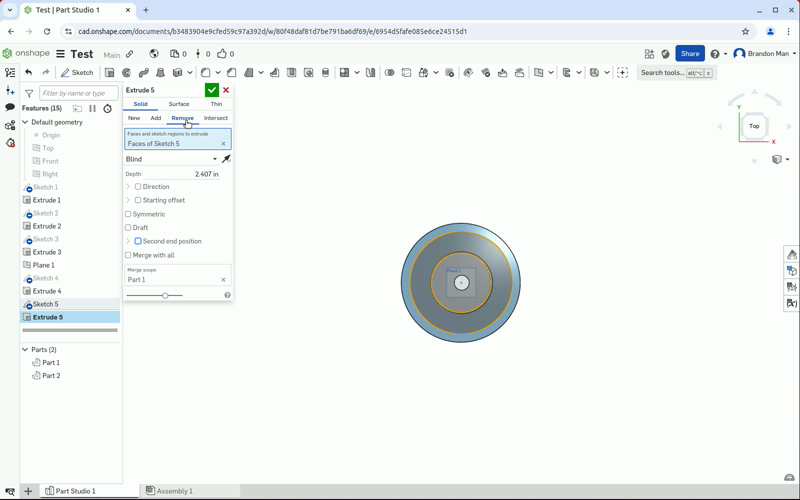
key(space)
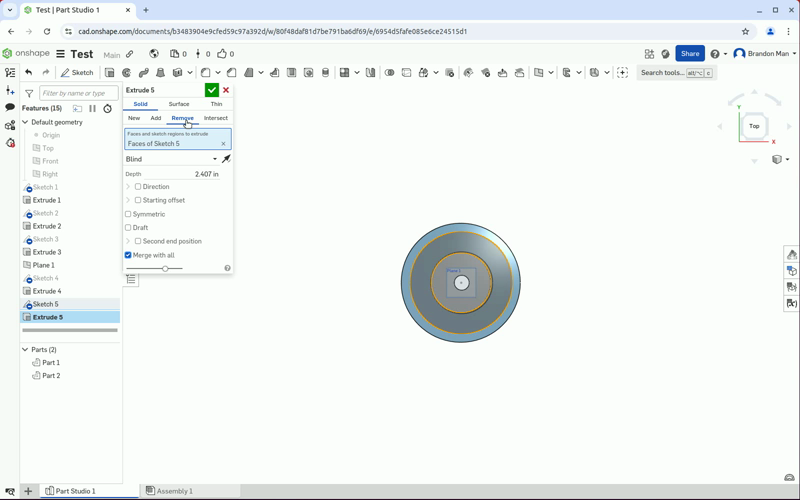
key(enter)
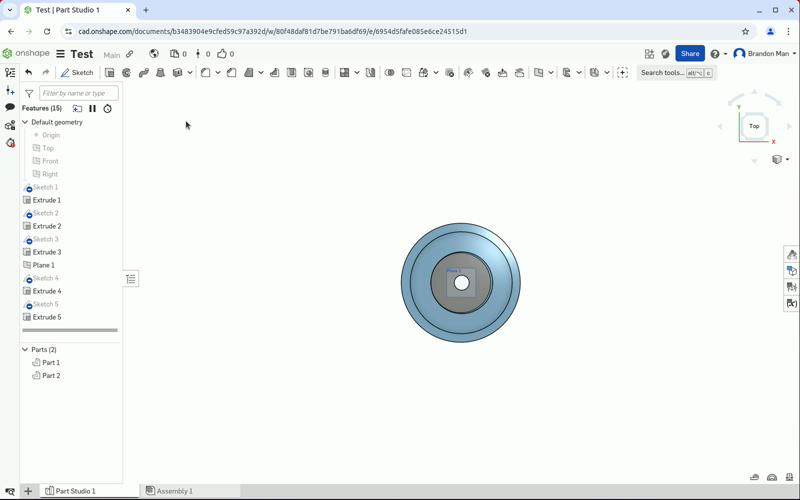
key(shift+h)
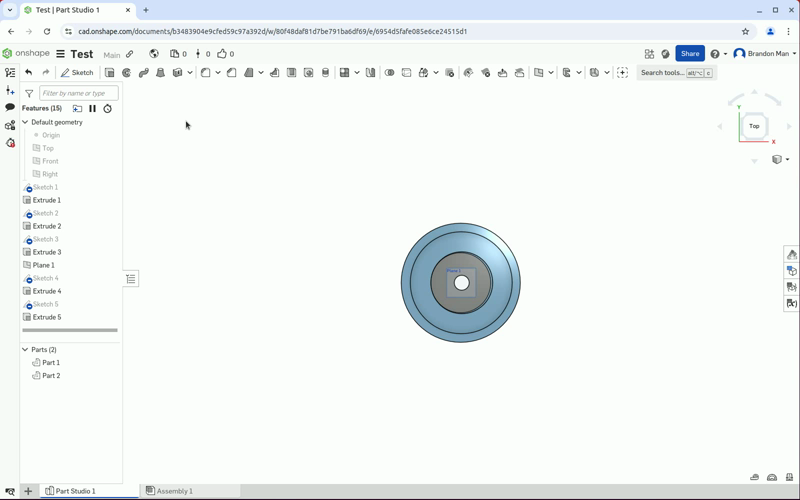
key(shift+h)
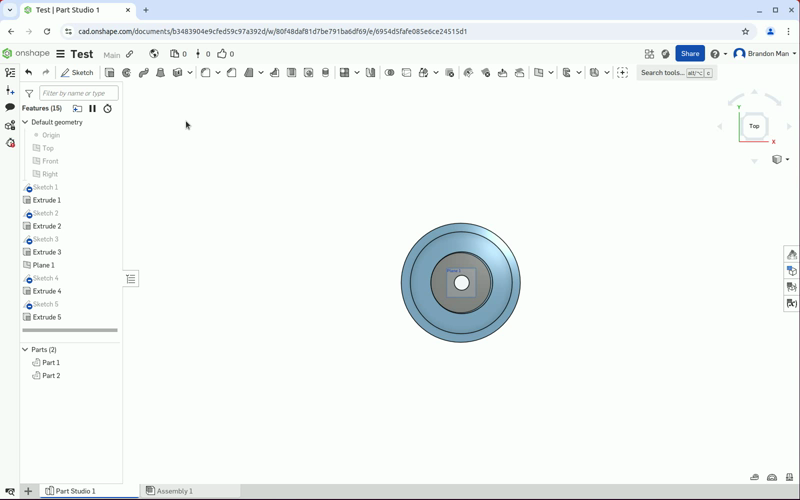
mouse_move(73, 189)
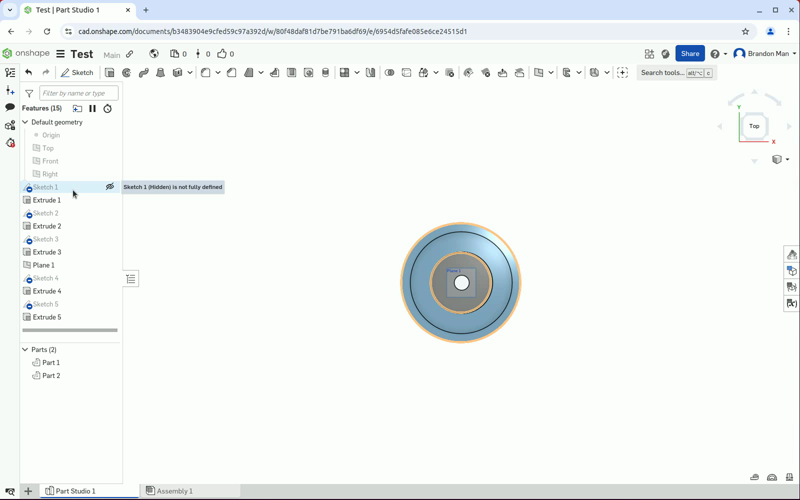
click(73, 189)
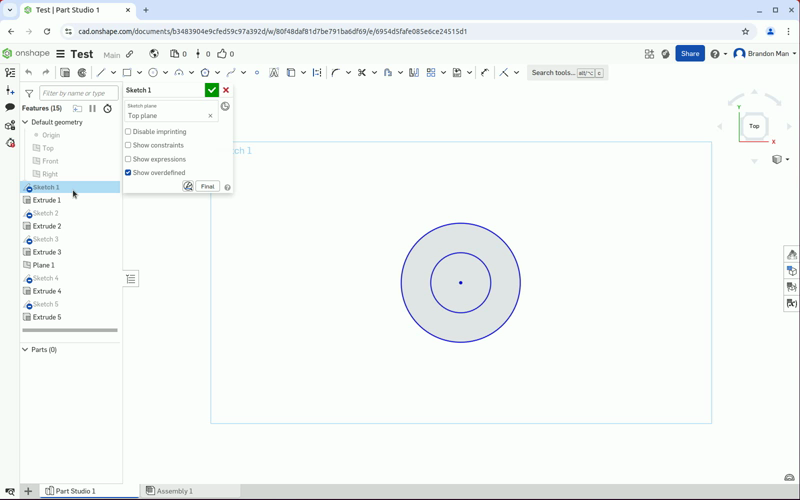
mouse_move(229, 92)
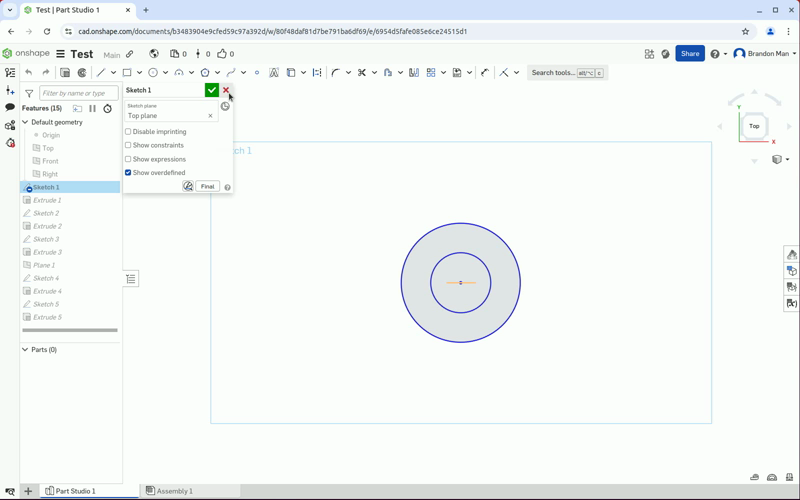
click(229, 92)
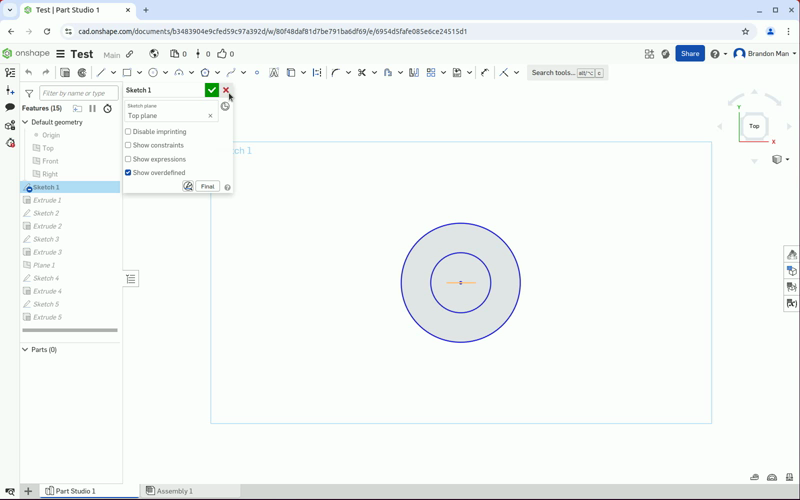
key(shift+s)
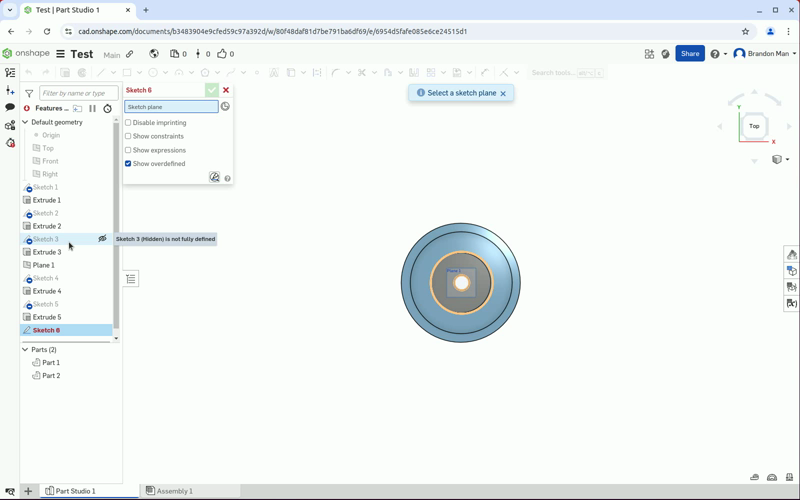
scroll(3)
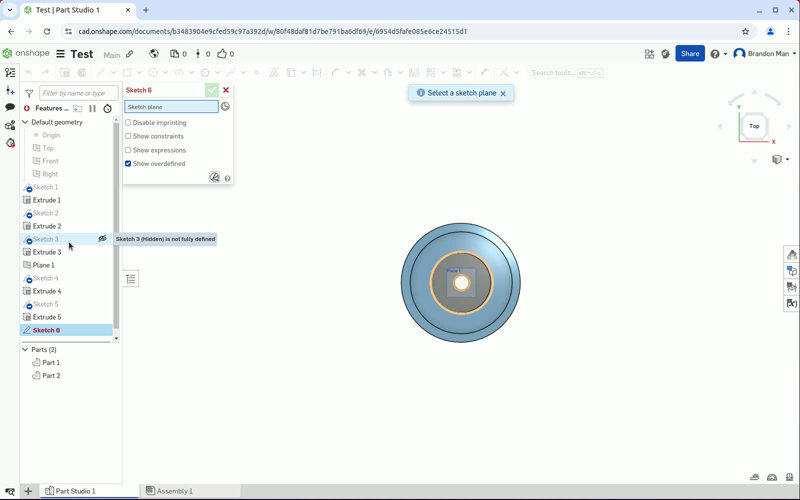
mouse_move(69, 150)
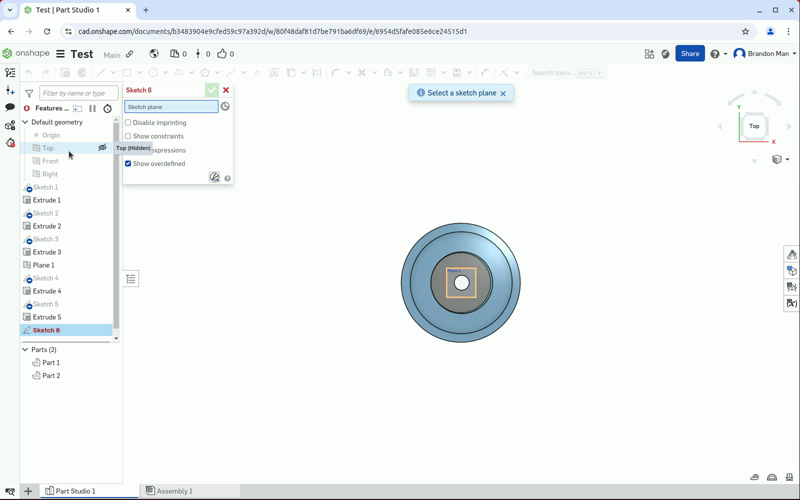
click(69, 150)
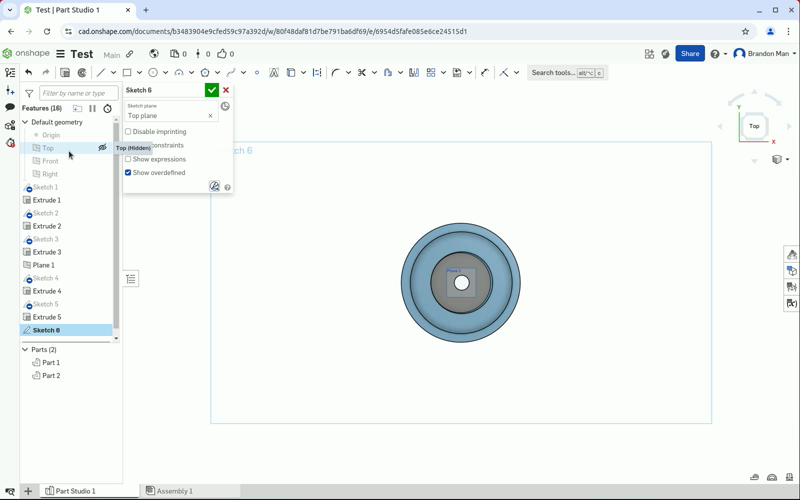
mouse_move(73, 352)
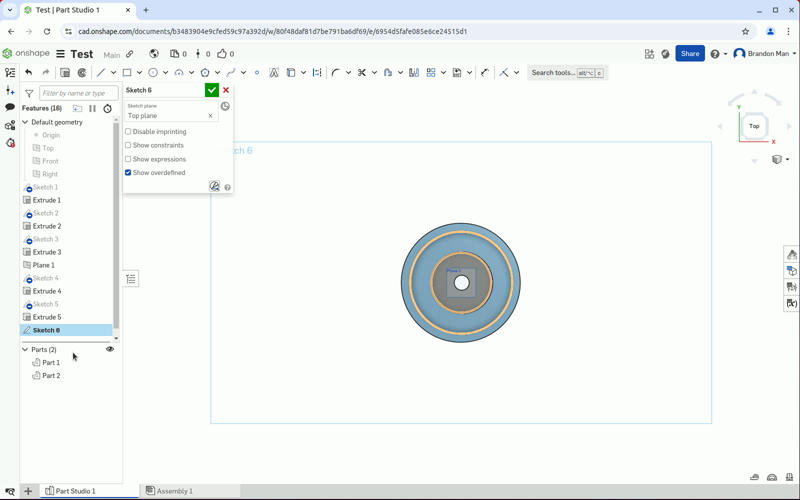
key(y)
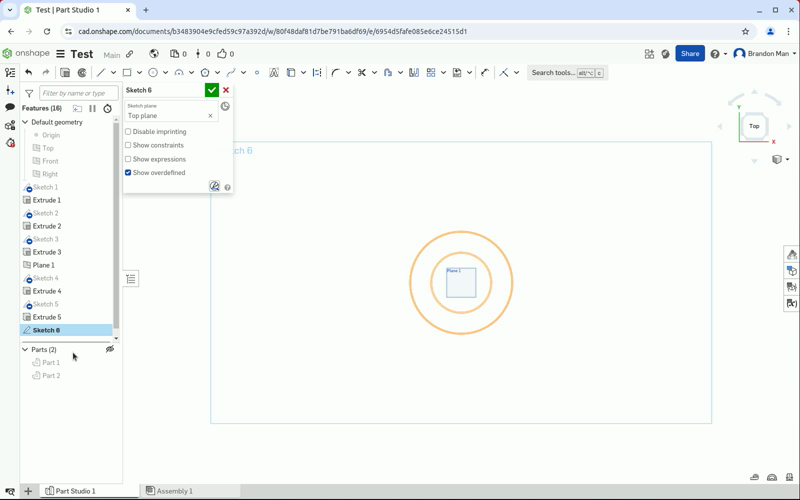
key(c)
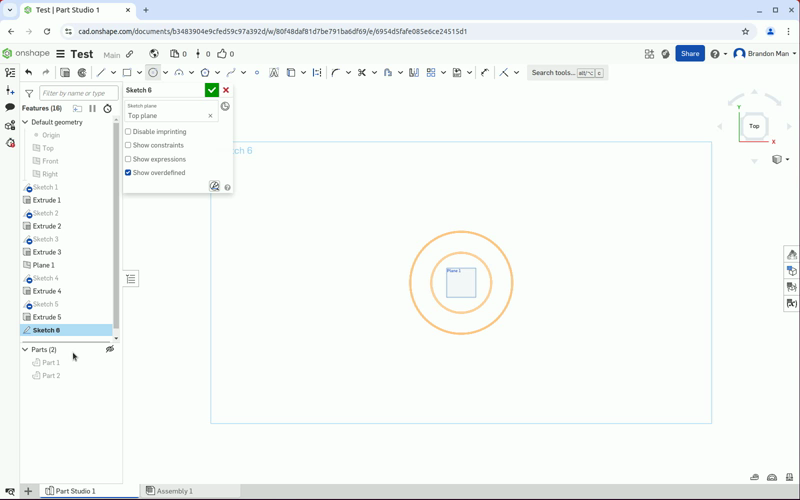
key_down(shift)
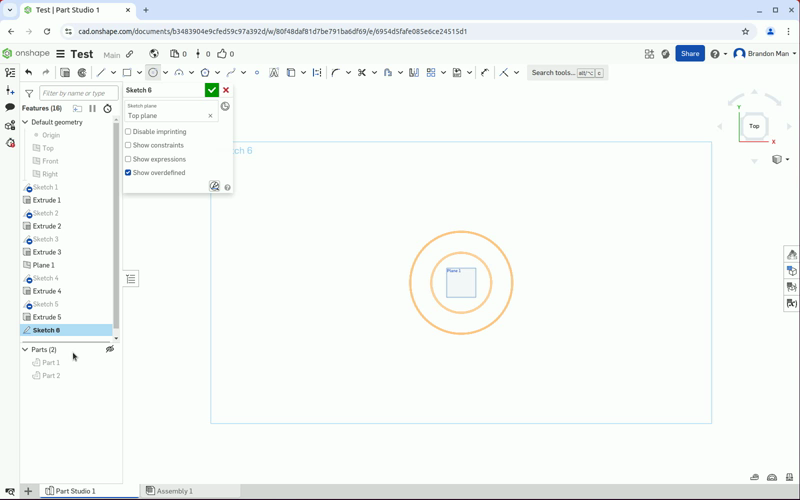
mouse_move(461, 282)
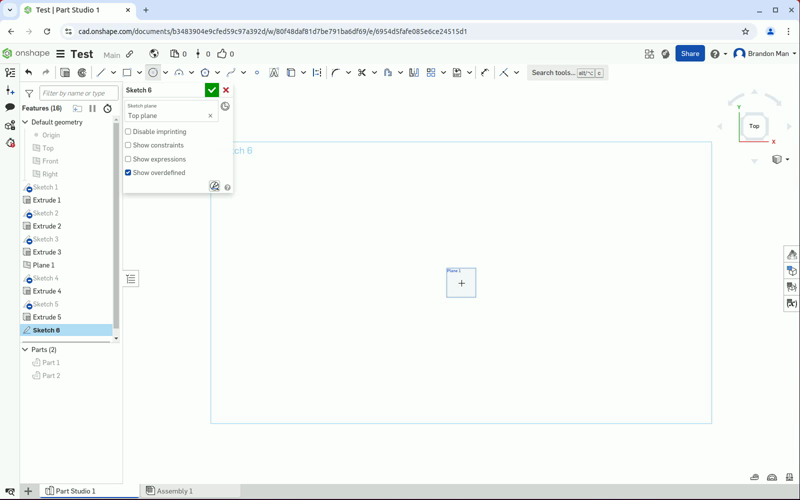
click(461, 282)
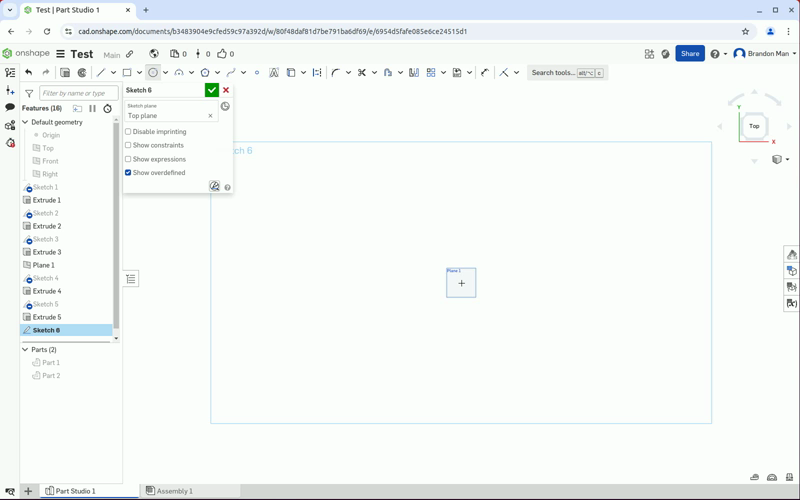
key_up(shift)
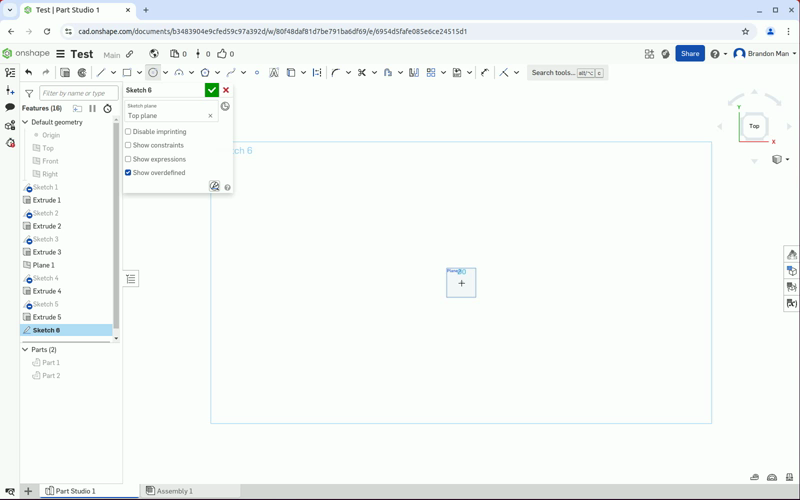
mouse_move(492, 282)
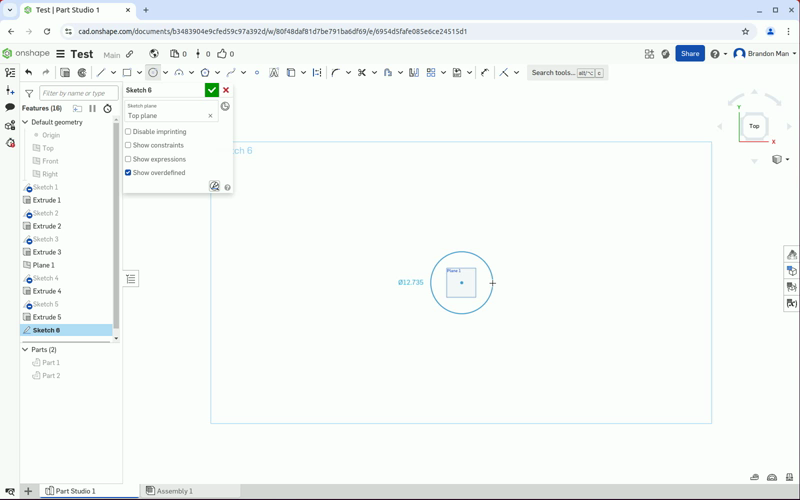
click(492, 282)
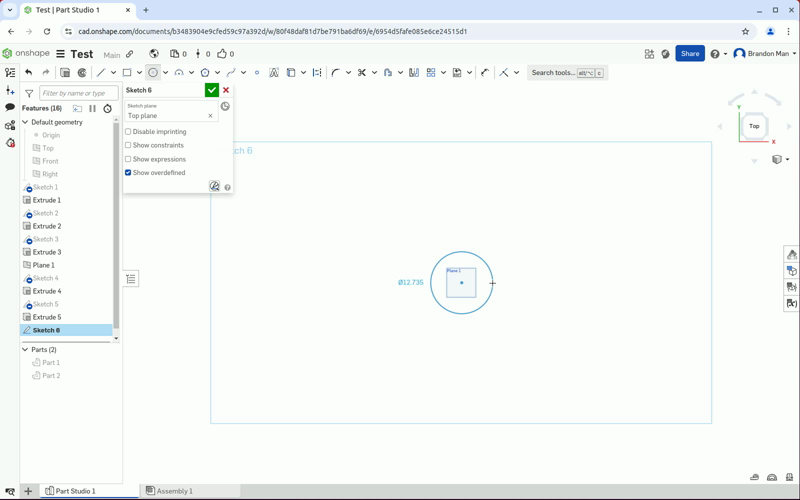
key(esc)
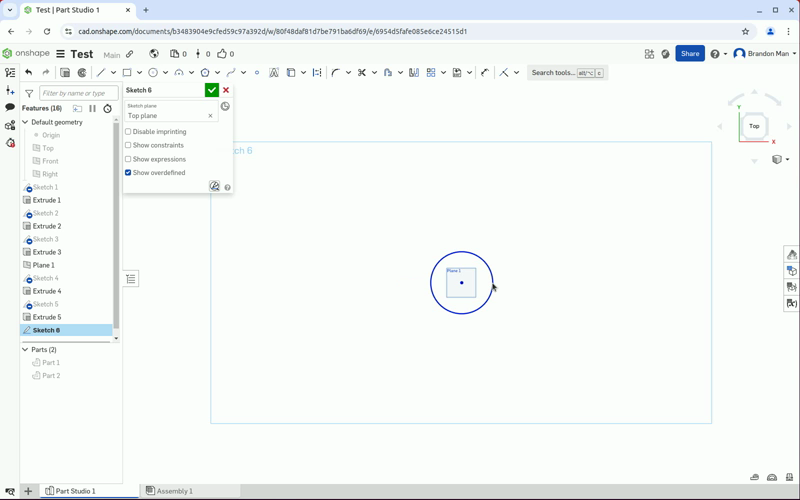
key(c)
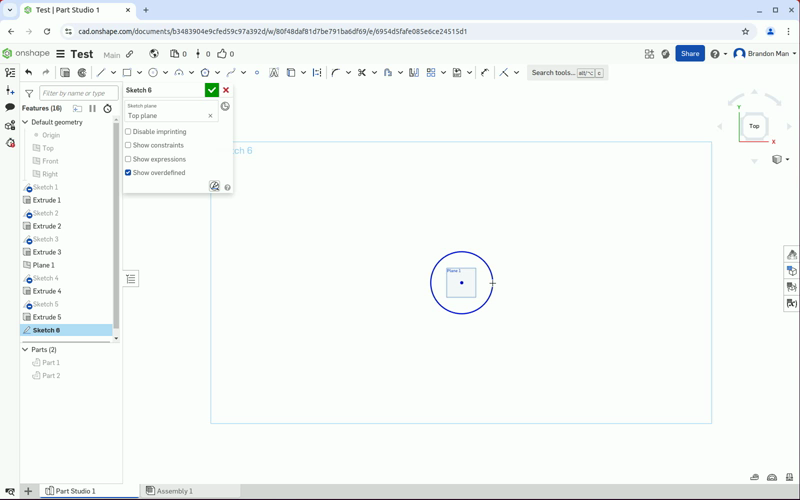
key_down(shift)
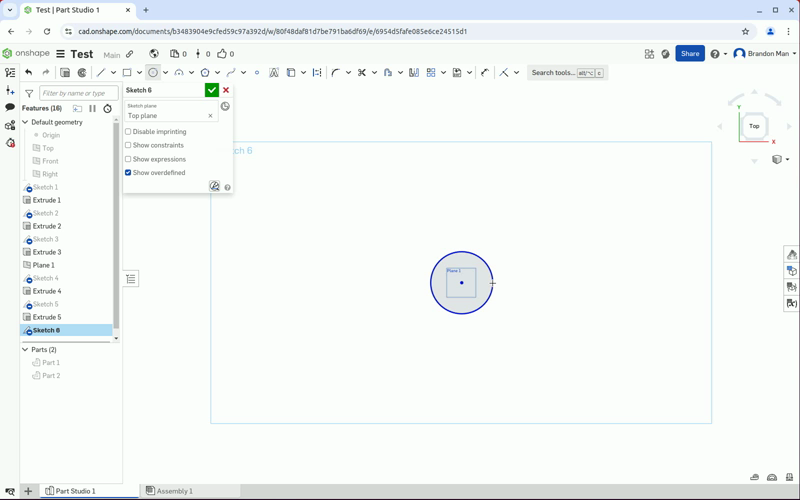
mouse_move(461, 282)
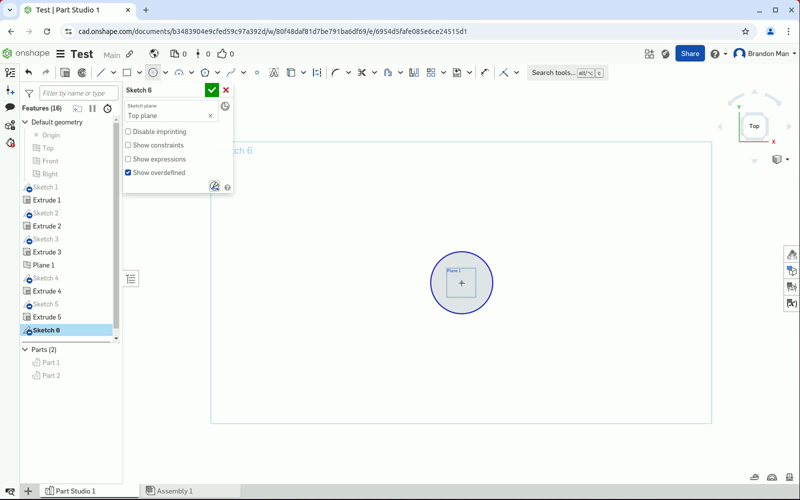
click(461, 282)
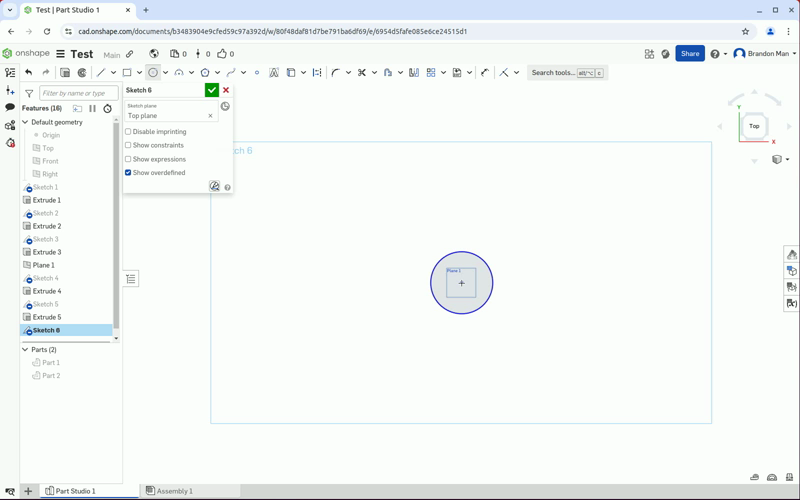
key_up(shift)
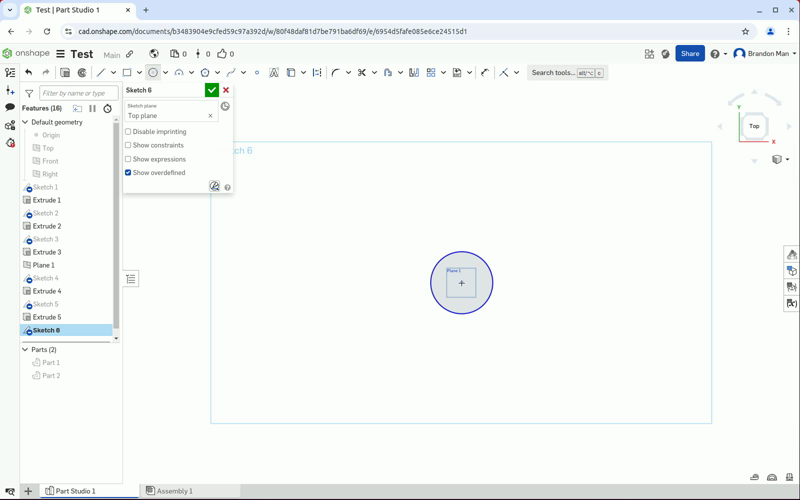
mouse_move(469, 282)
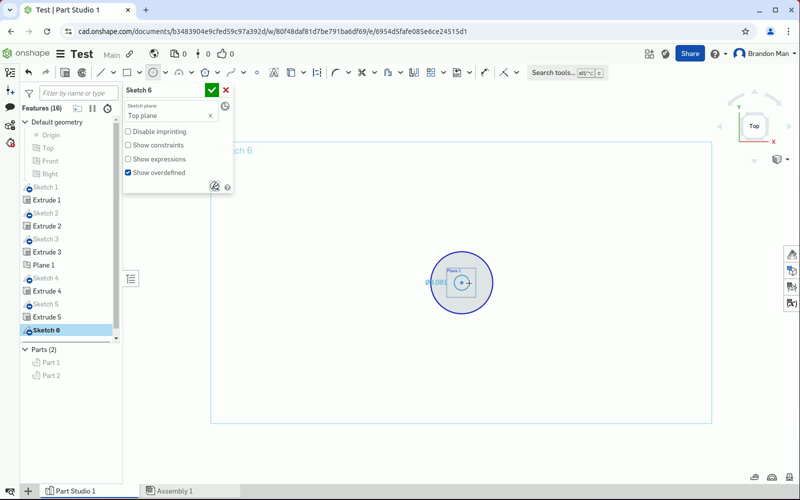
click(469, 282)
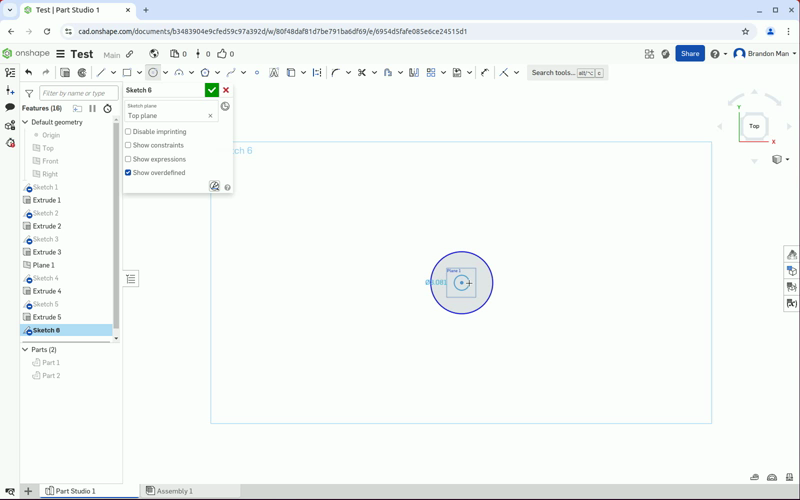
key(esc)
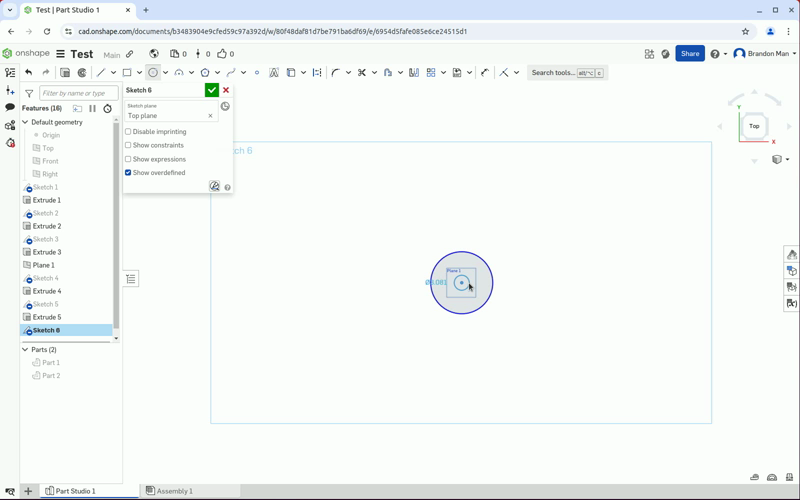
mouse_move(466, 261)
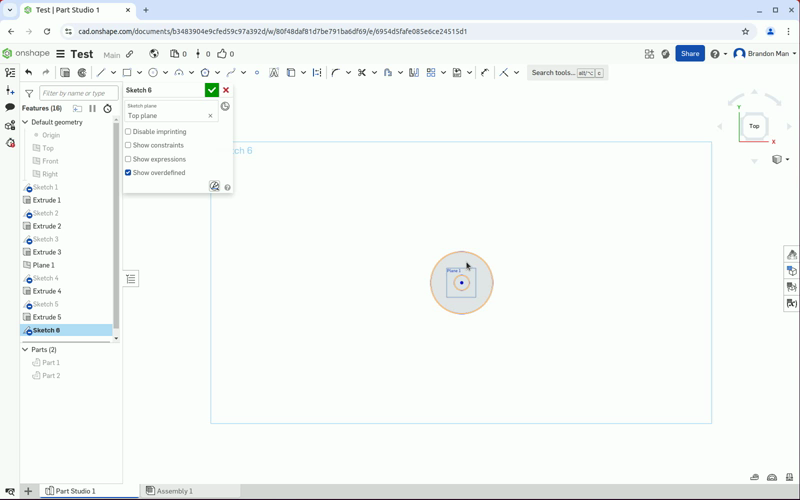
click(466, 261)
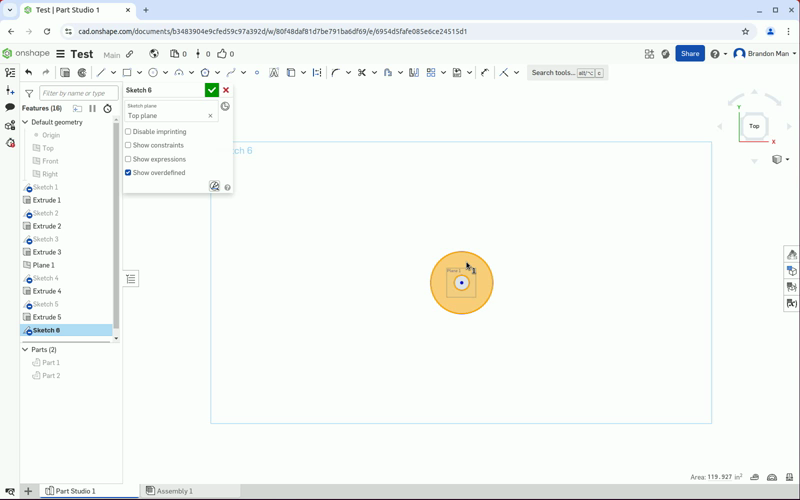
mouse_move(73, 352)
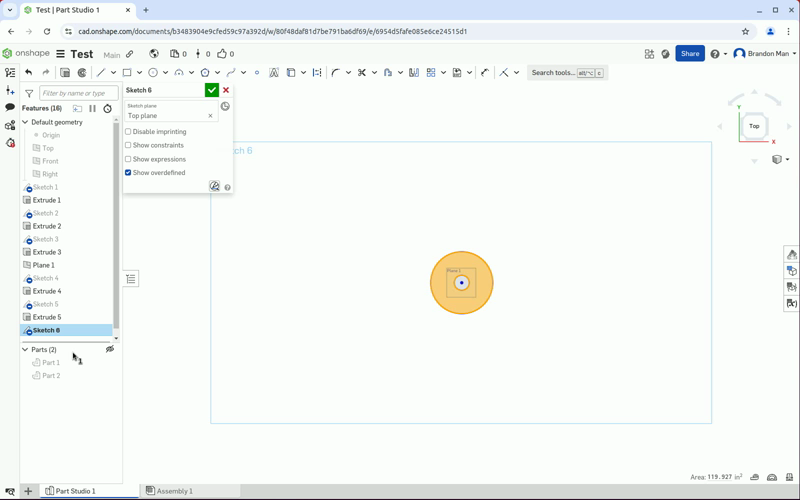
key(shift+y)
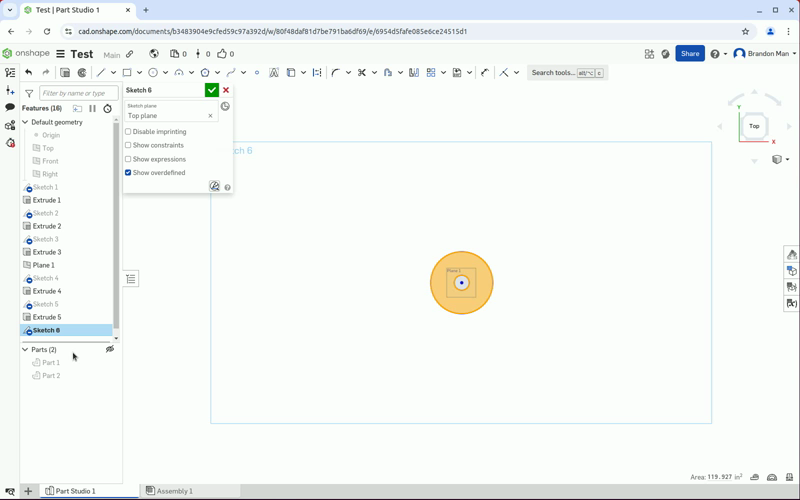
key(shift+e)
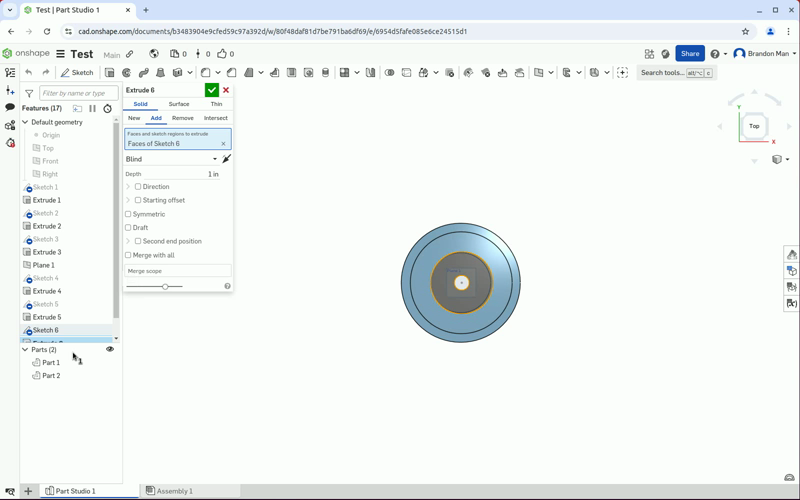
mouse_move(143, 106)
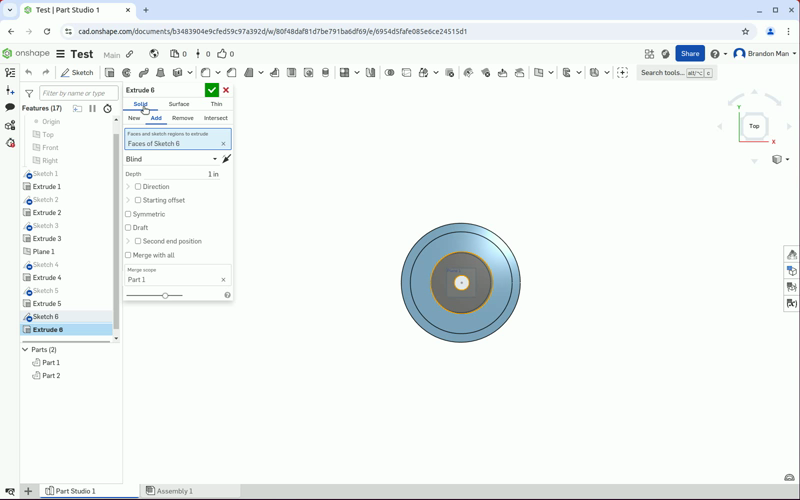
click(143, 106)
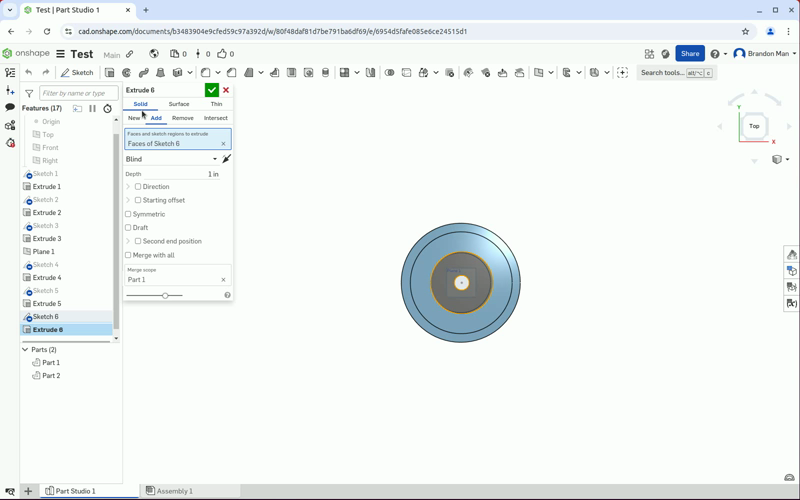
mouse_move(137, 120)
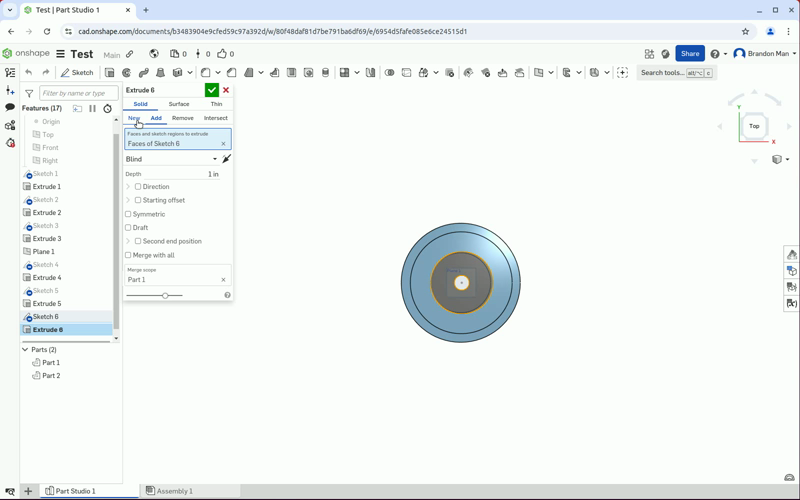
click(137, 120)
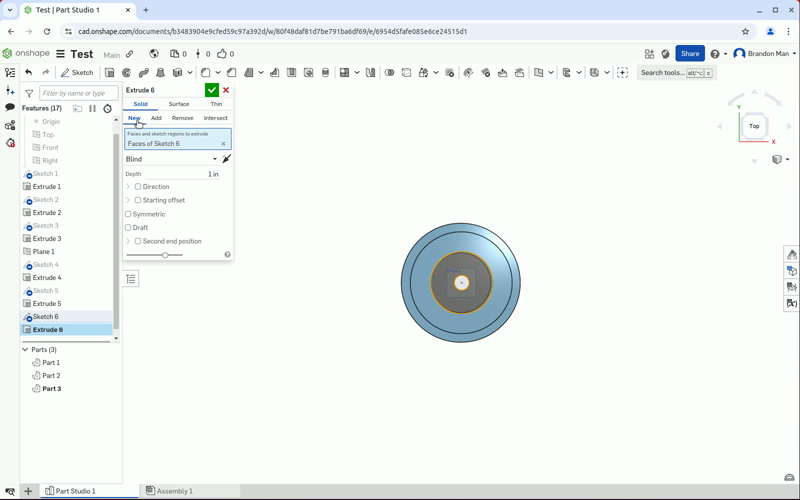
key(tab, 4)
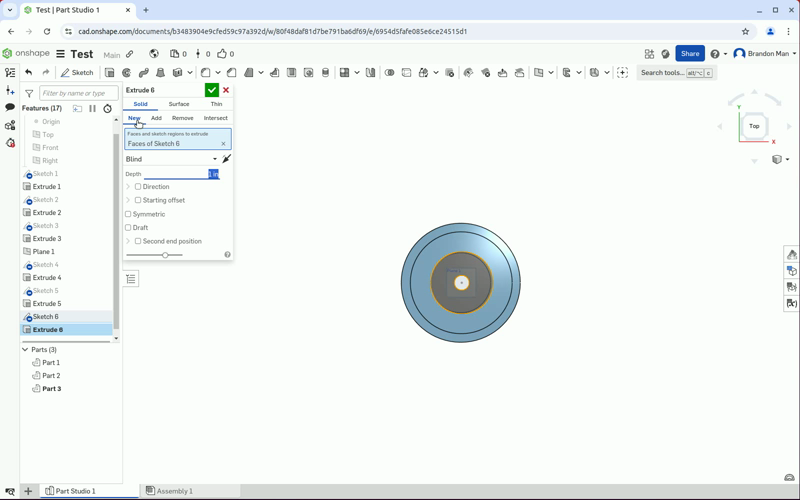
text(4.814)
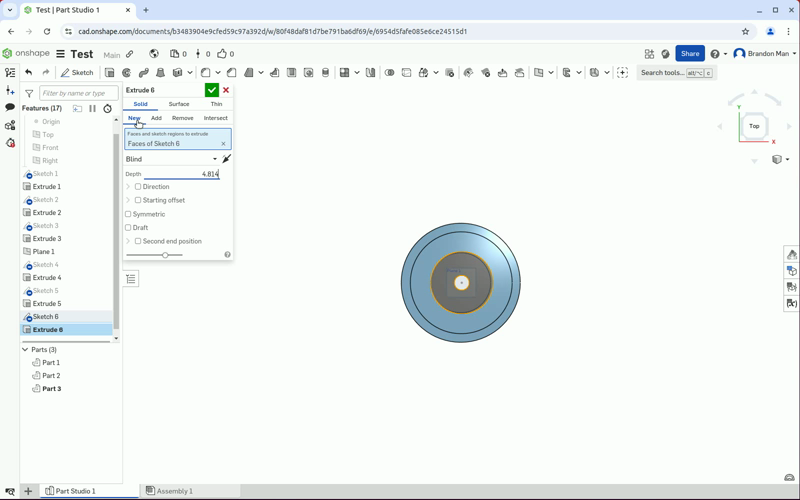
key(enter)
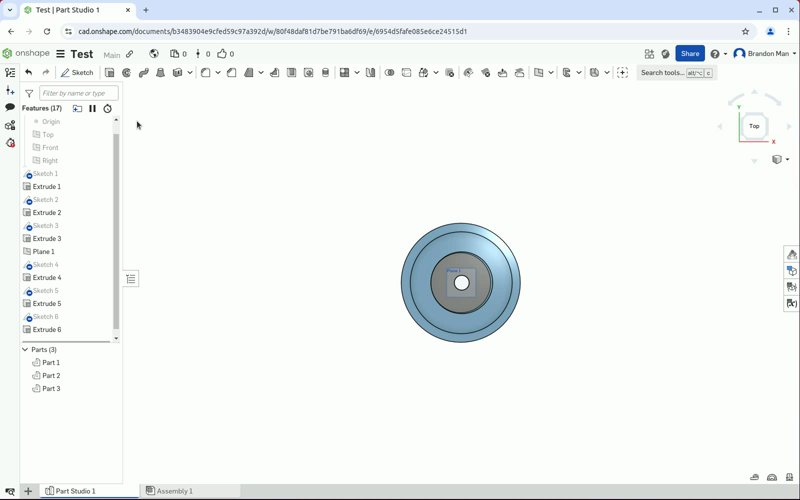
key(shift+h)
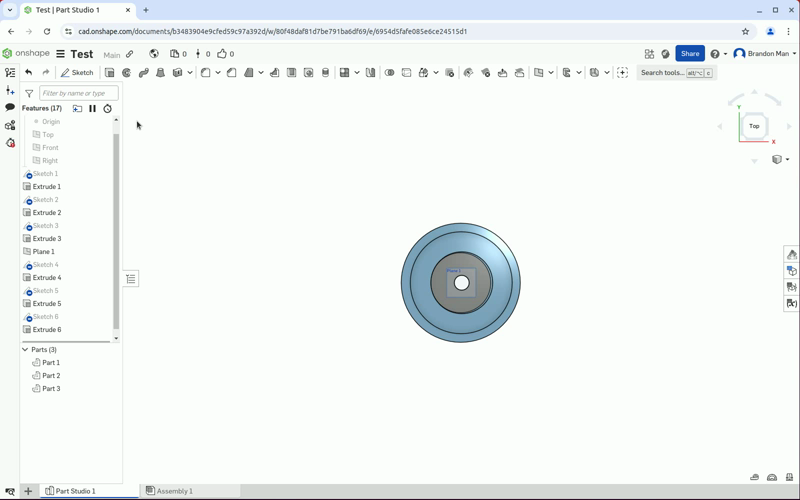
key(shift+h)
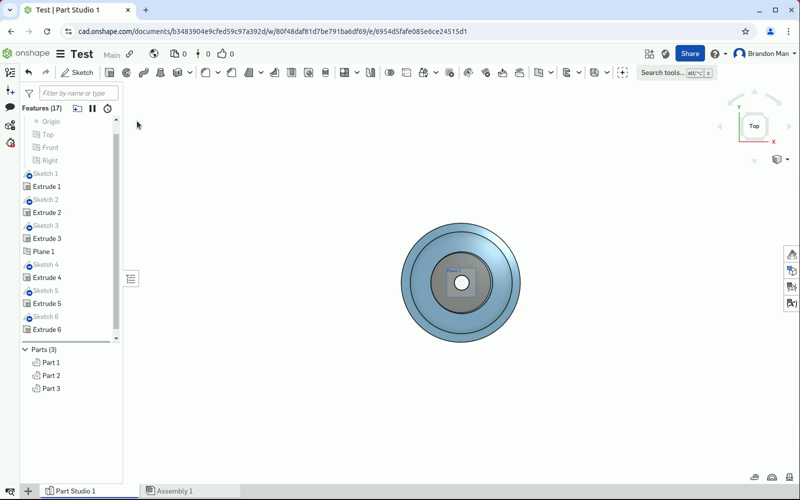
mouse_move(69, 176)
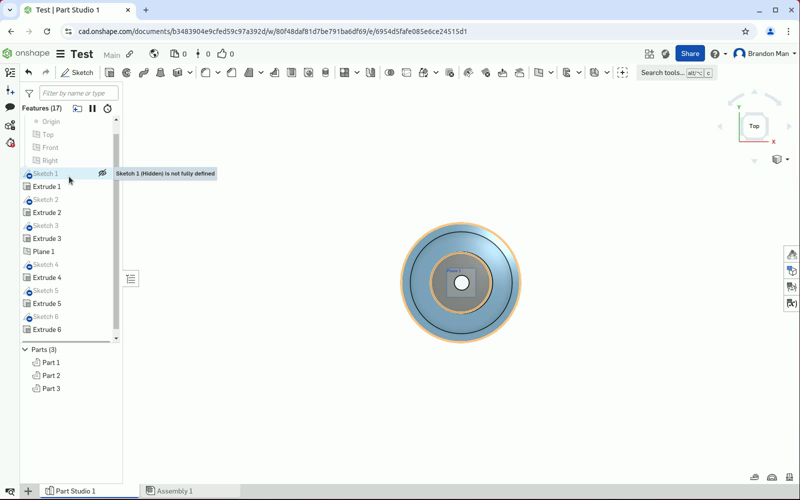
click(69, 176)
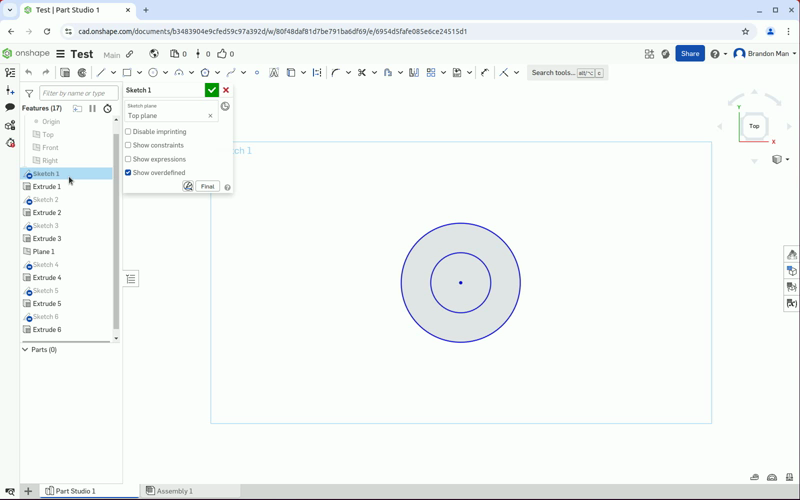
mouse_move(229, 92)
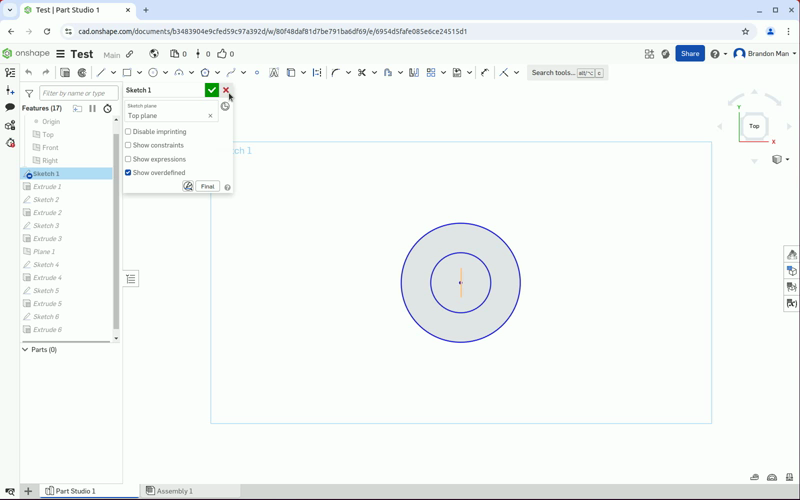
click(229, 92)
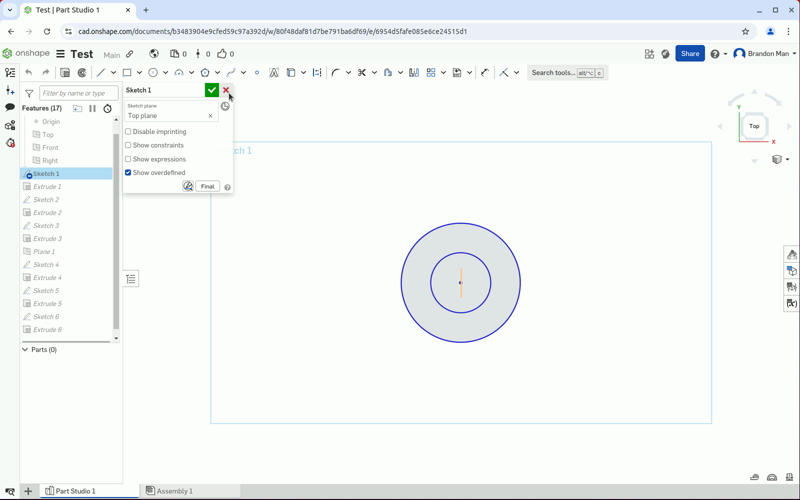
key(shift+s)
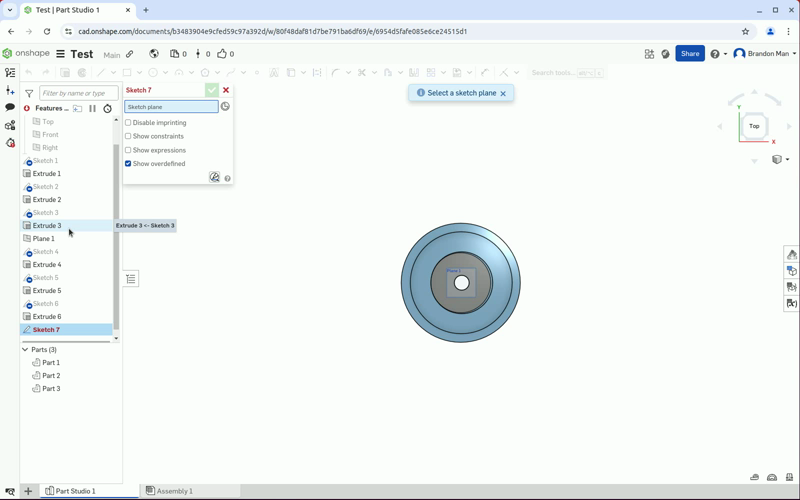
scroll(3)
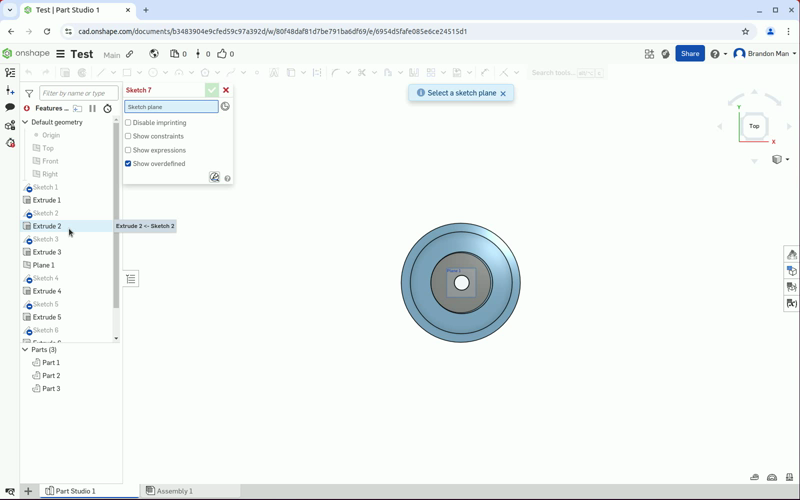
mouse_move(69, 150)
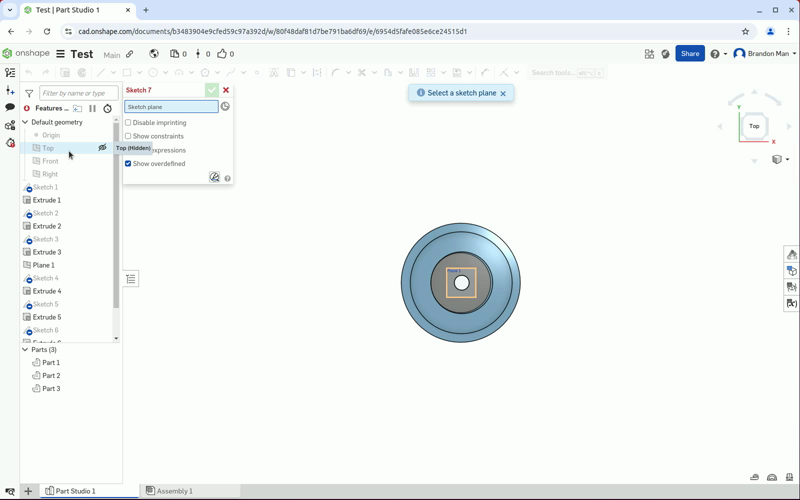
click(69, 150)
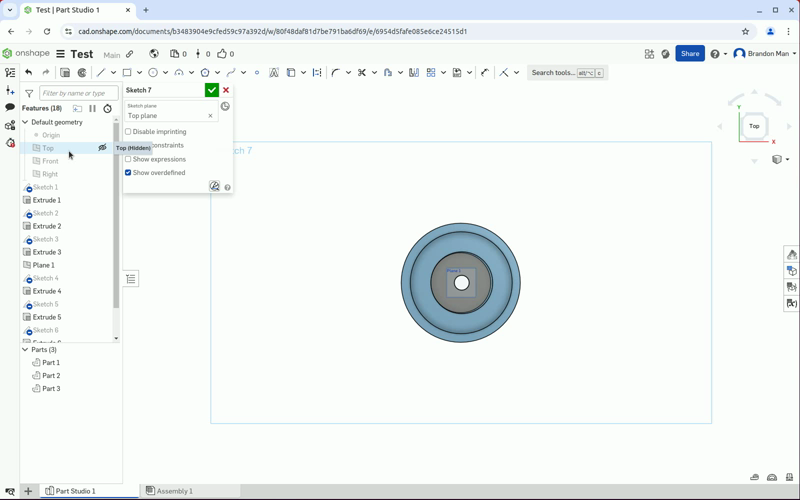
mouse_move(73, 352)
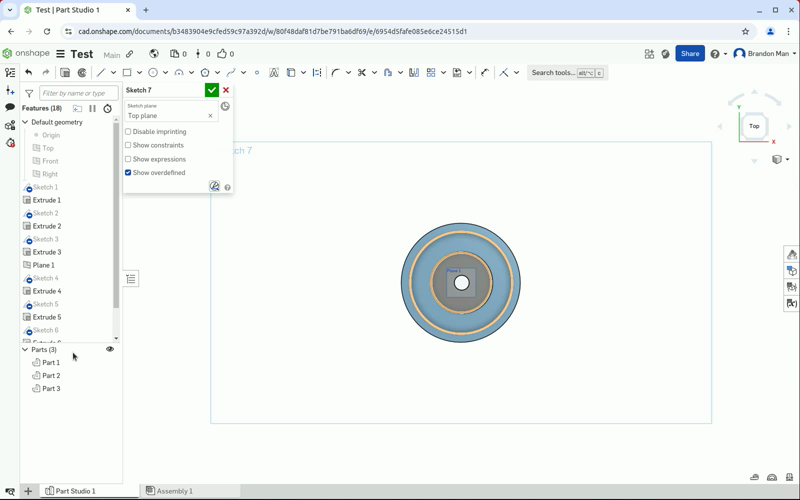
key(y)
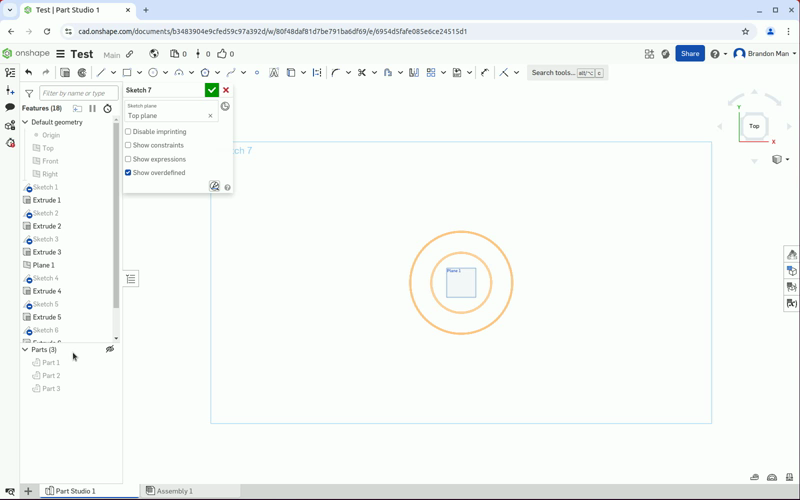
key(c)
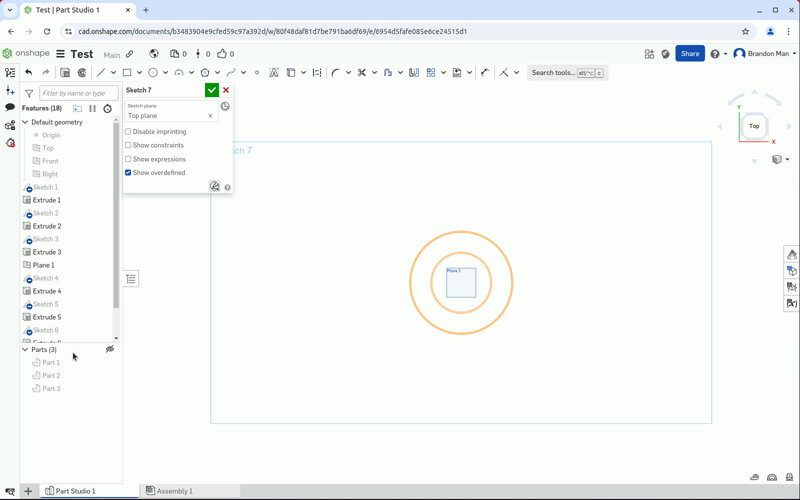
key_down(shift)
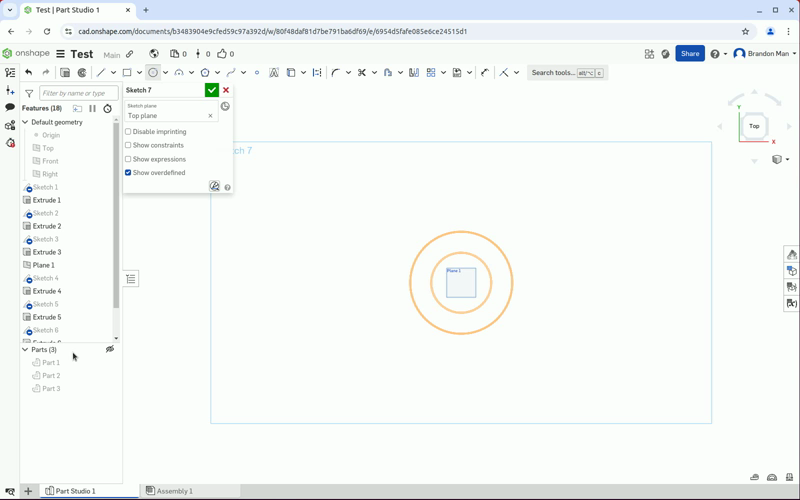
mouse_move(461, 282)
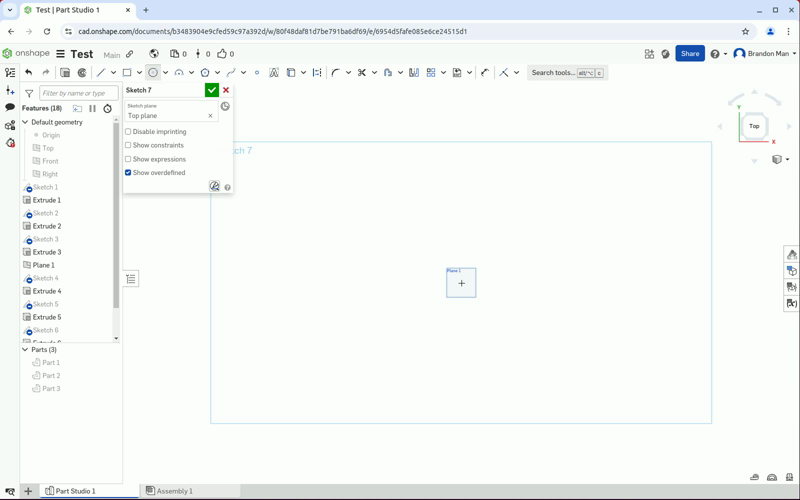
click(461, 282)
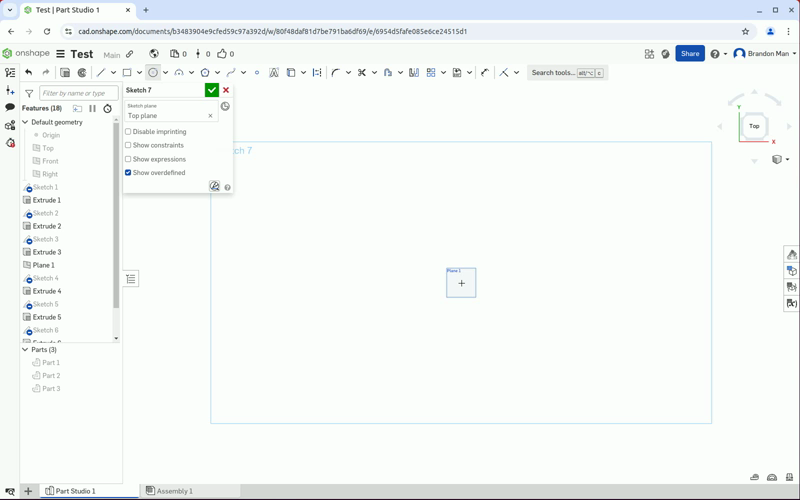
key_up(shift)
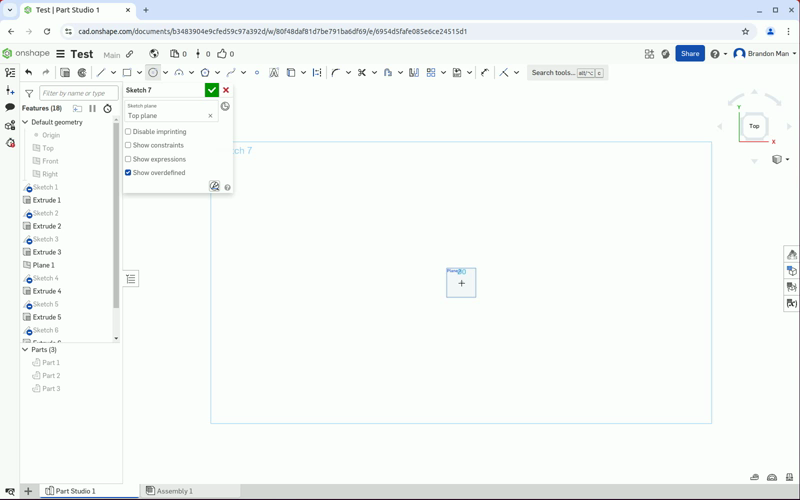
mouse_move(470, 282)
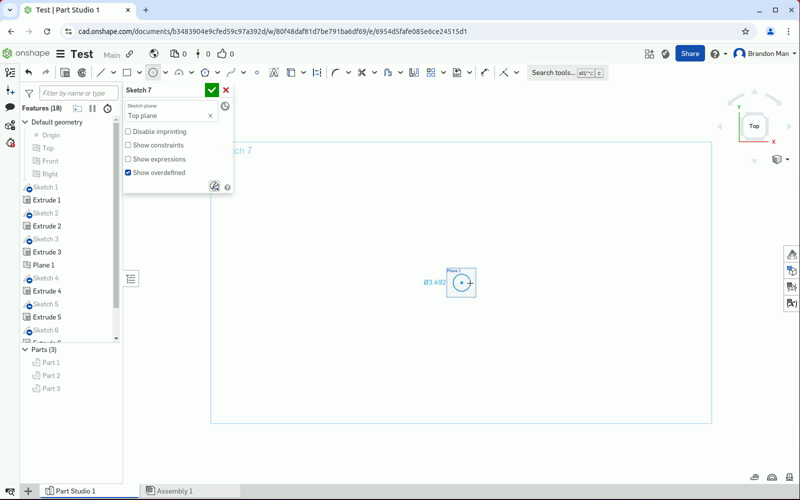
click(470, 282)
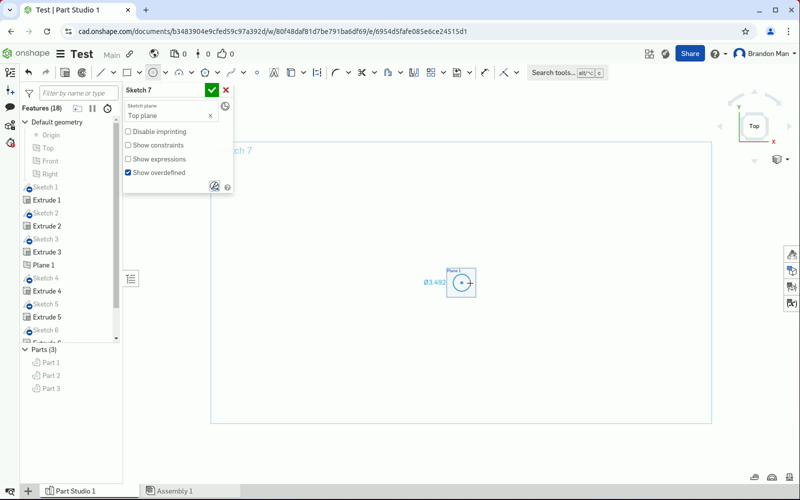
key(esc)
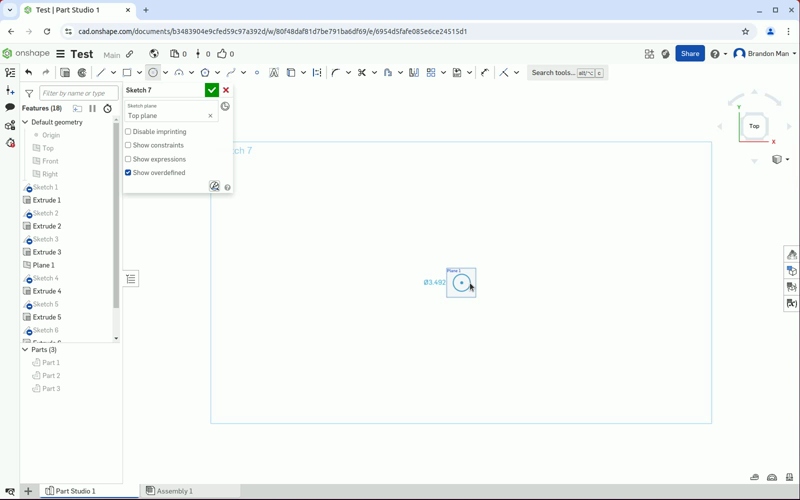
mouse_move(457, 278)
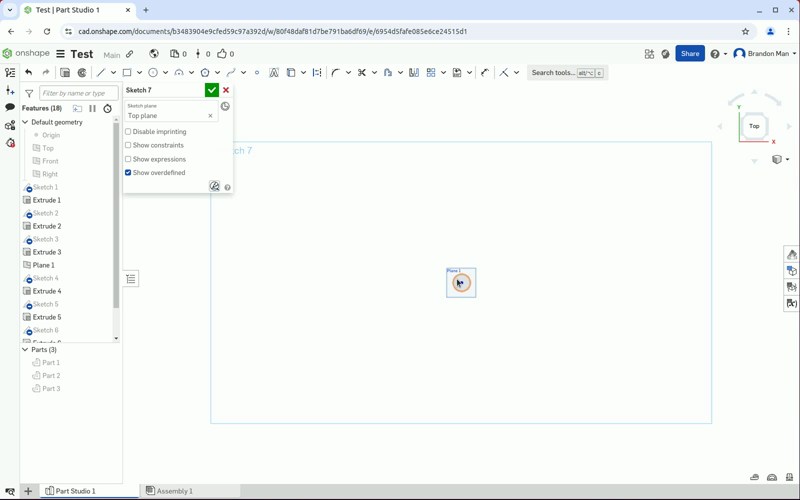
scroll(6)
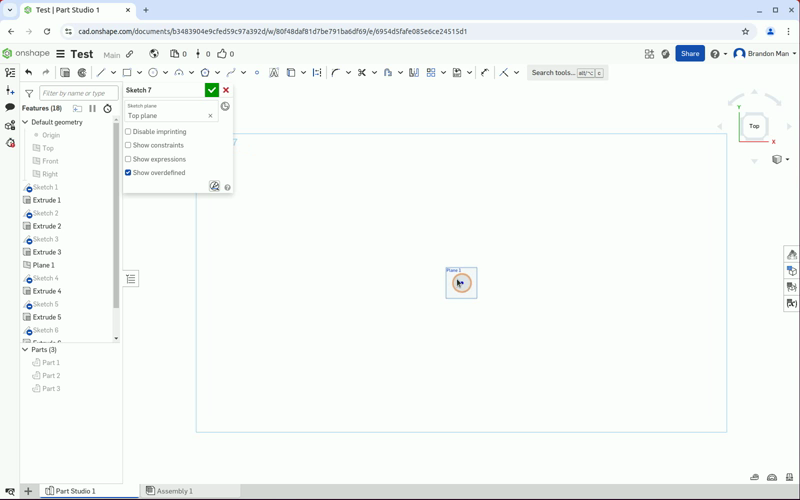
scroll(6)
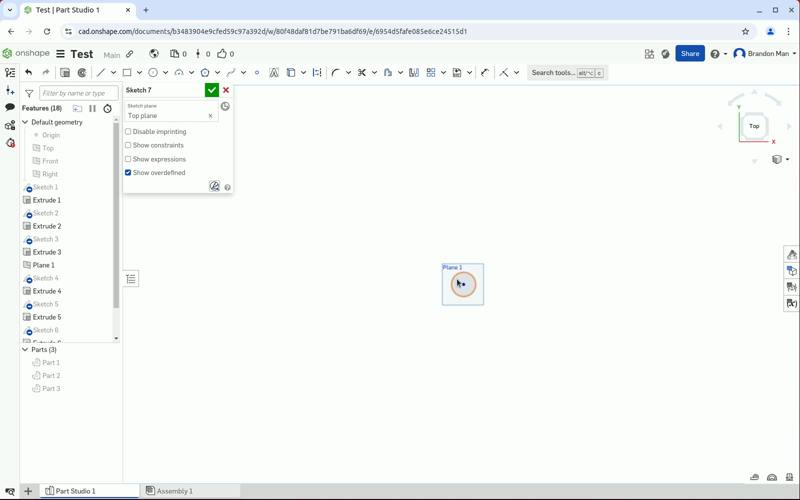
scroll(6)
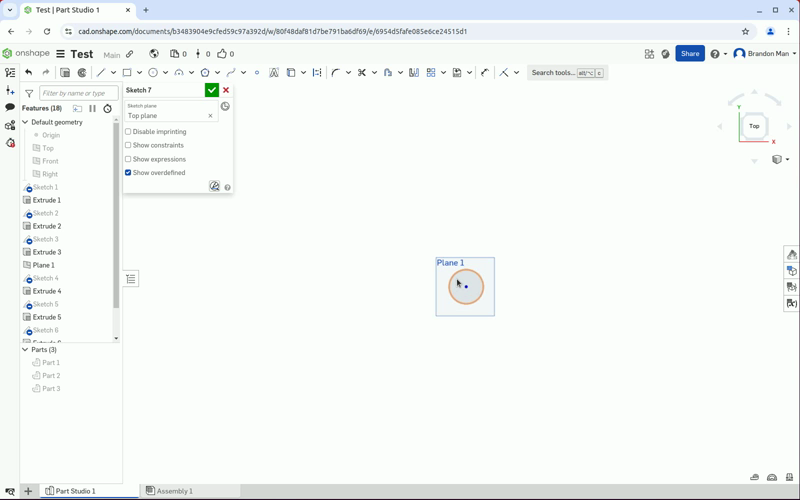
scroll(6)
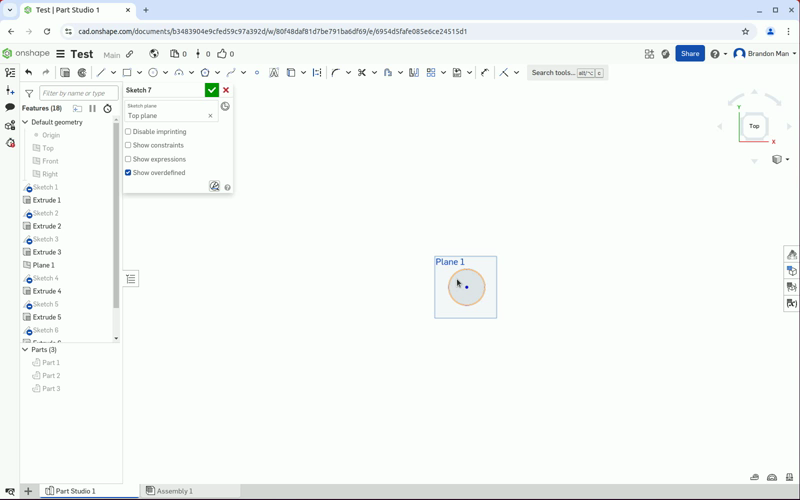
scroll(6)
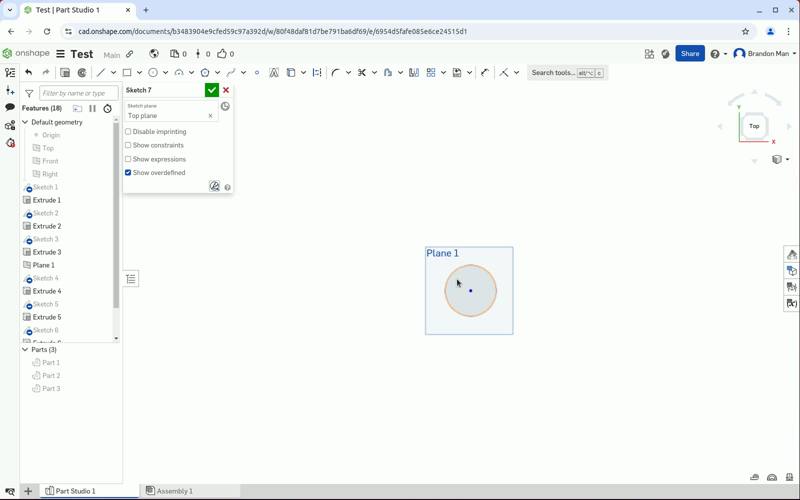
scroll(6)
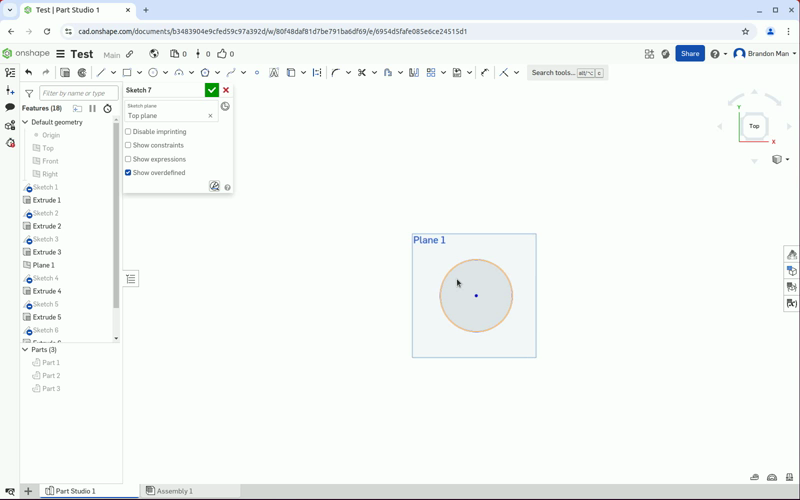
scroll(6)
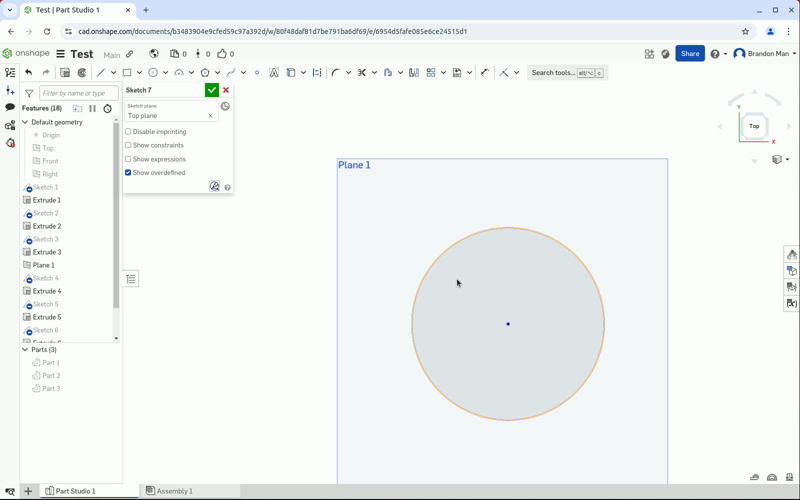
click(457, 278)
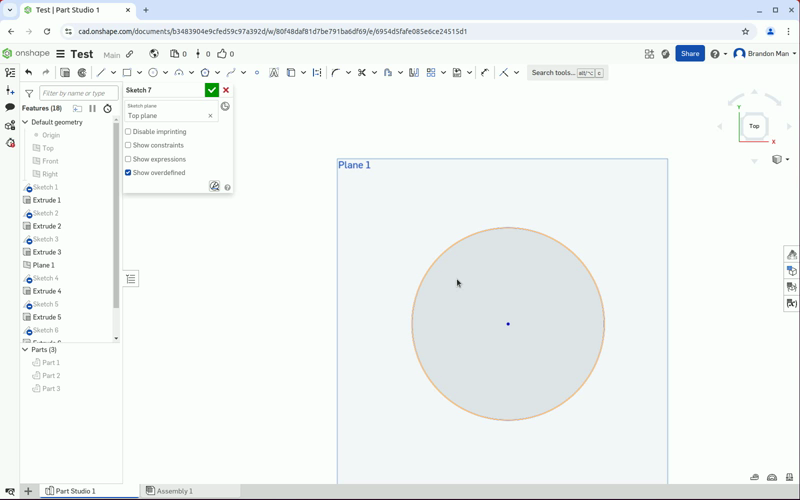
scroll(-6)
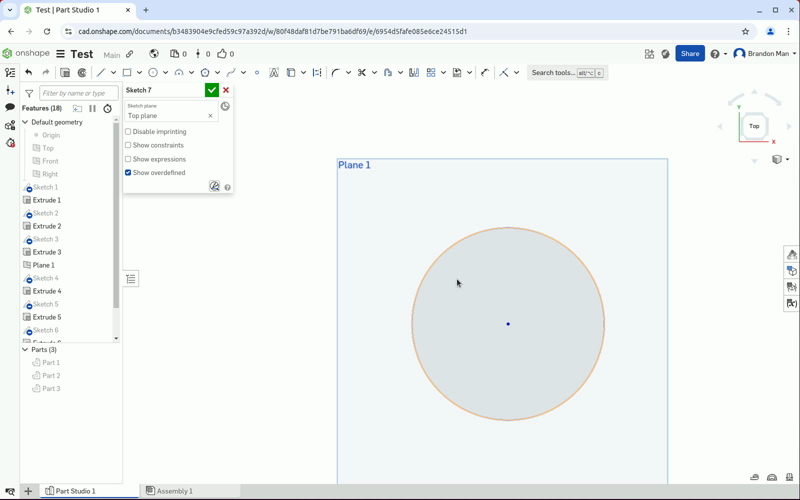
scroll(-6)
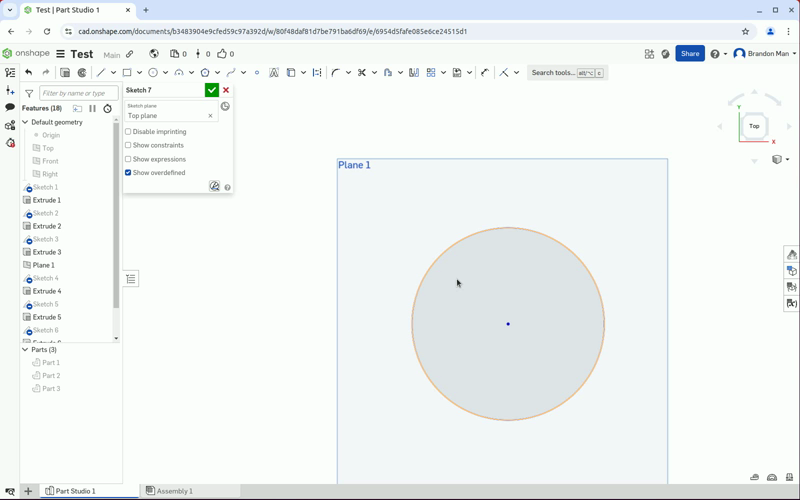
scroll(-6)
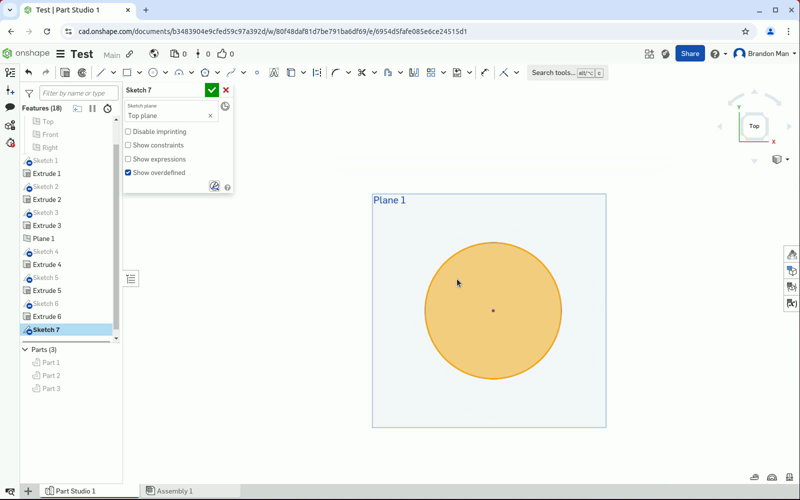
scroll(-6)
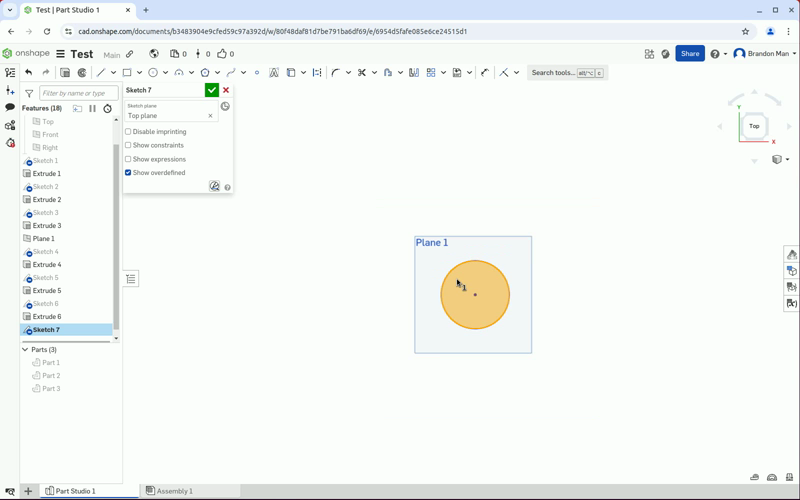
scroll(-6)
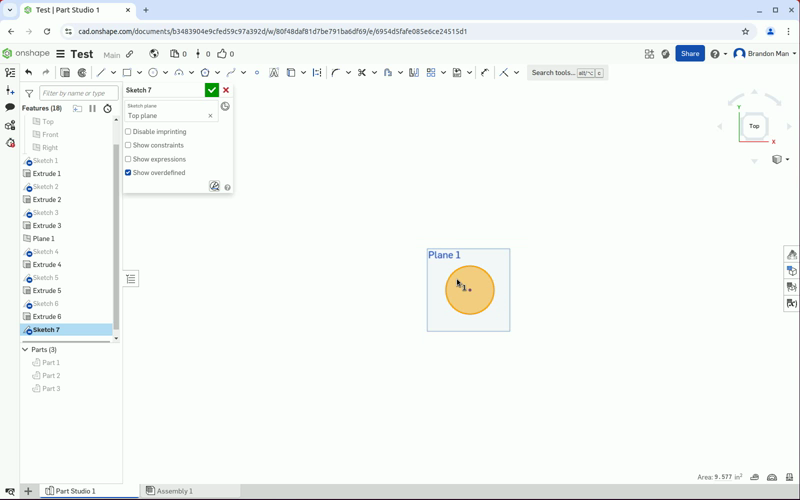
scroll(-6)
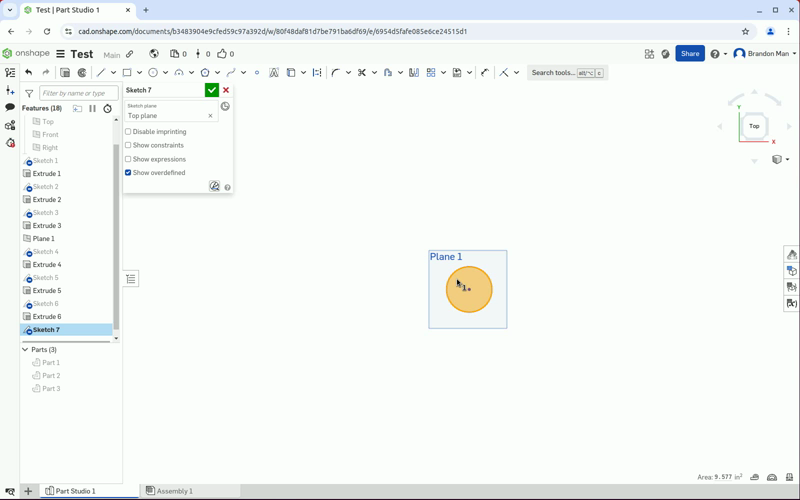
scroll(-6)
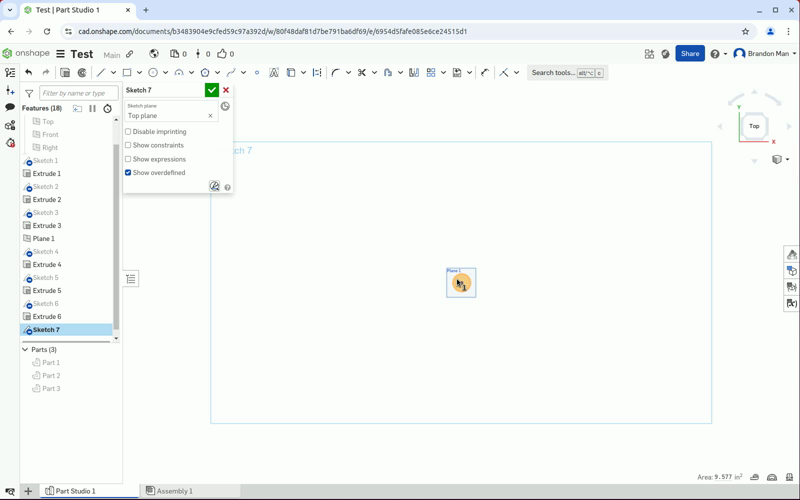
mouse_move(73, 352)
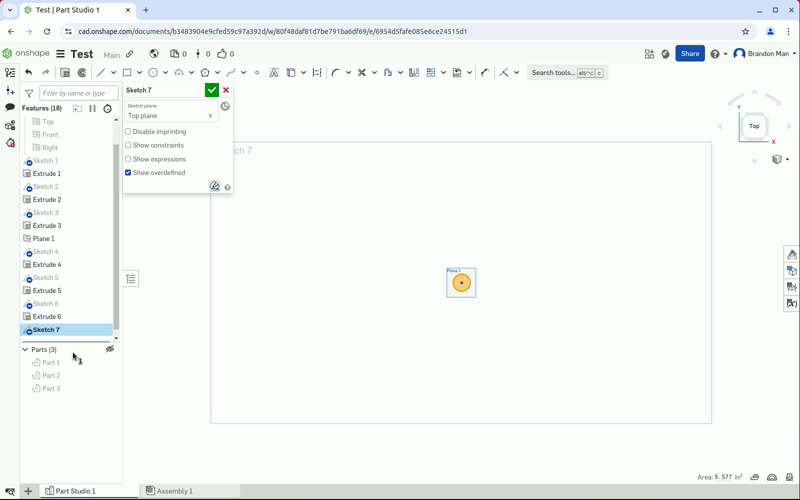
key(shift+y)
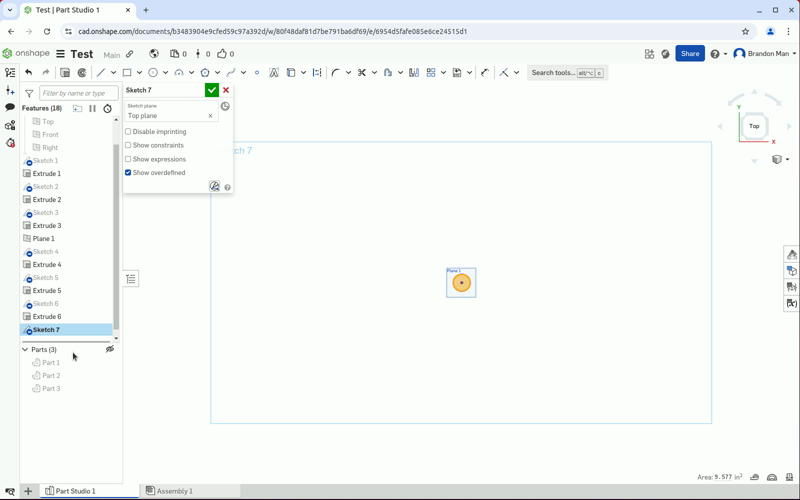
key(shift+e)
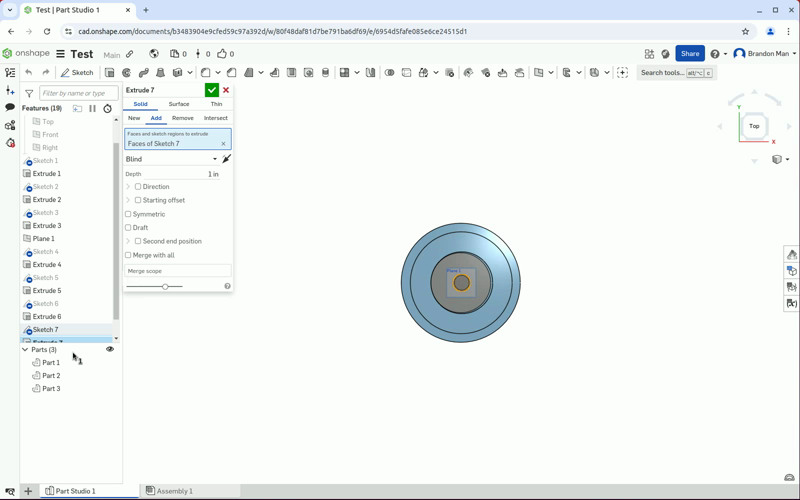
mouse_move(143, 106)
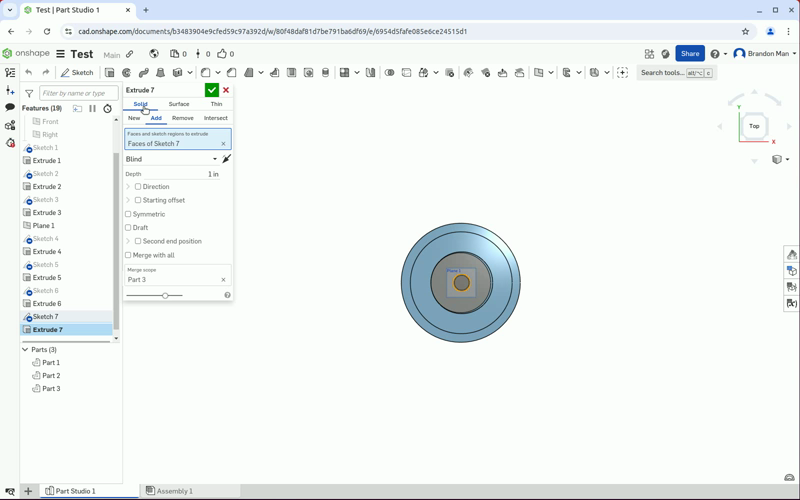
click(143, 106)
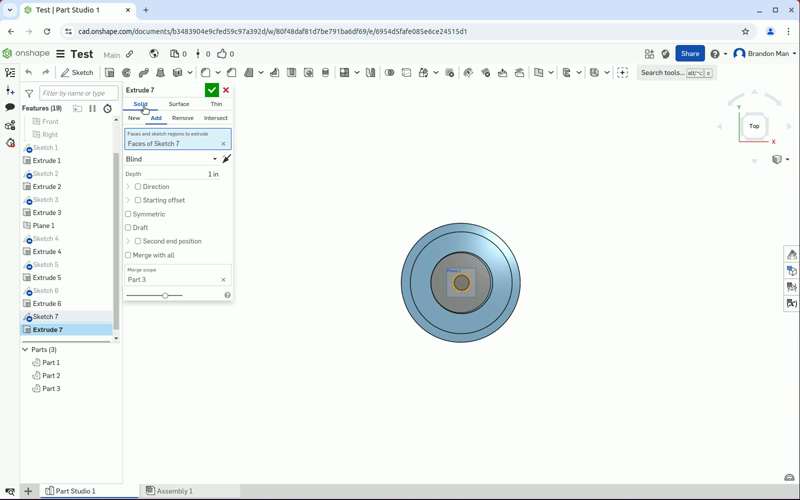
mouse_move(137, 120)
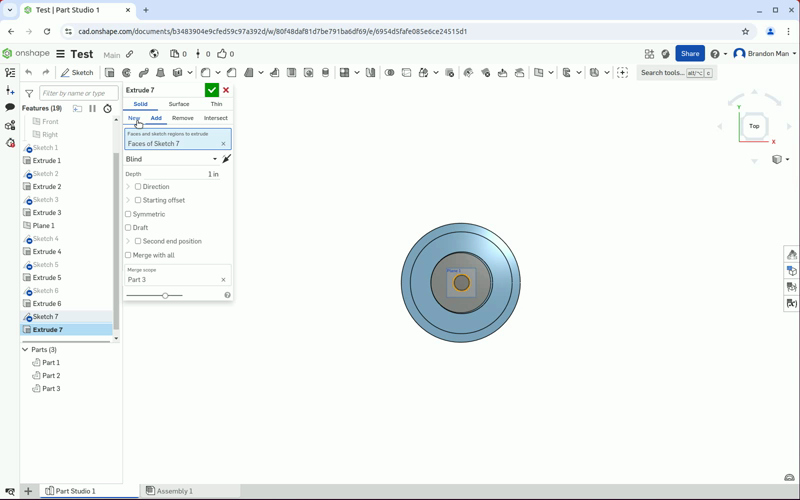
click(137, 120)
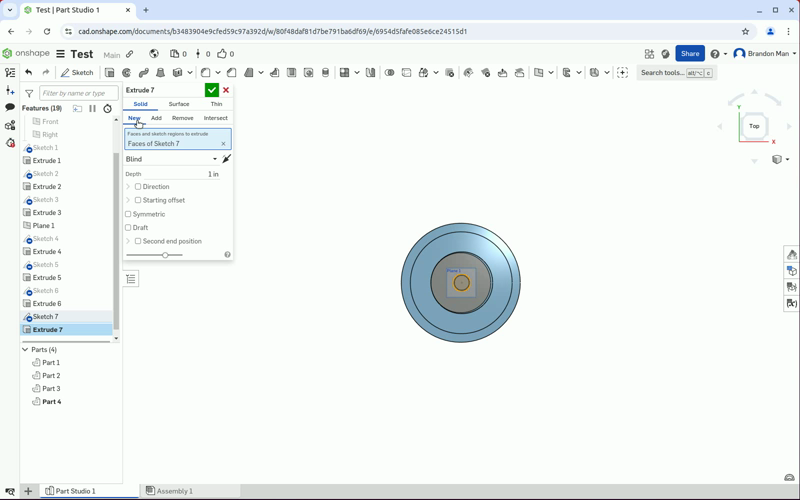
key(tab, 4)
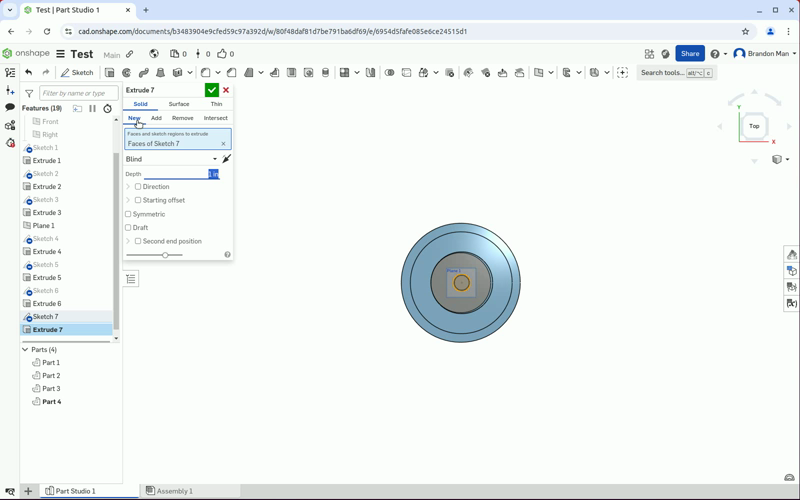
text(17.09)
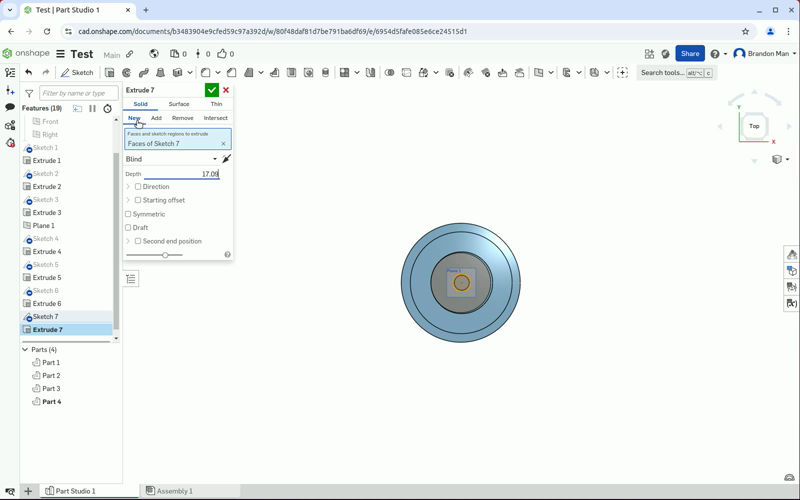
key(enter)
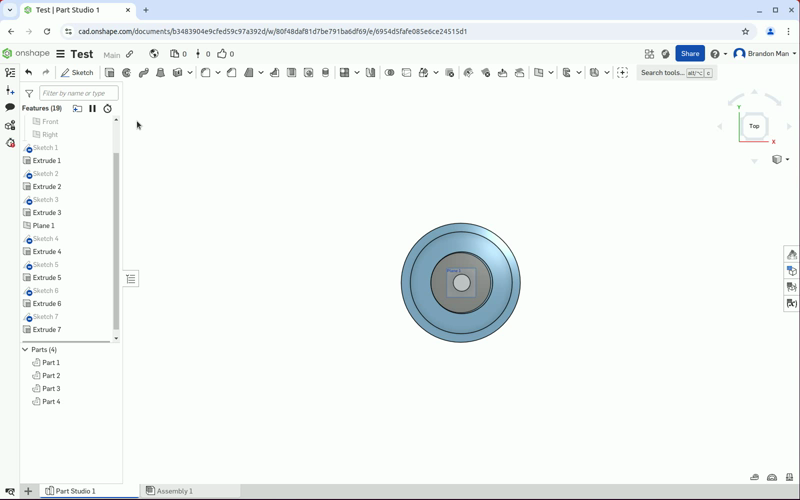
key(shift+h)
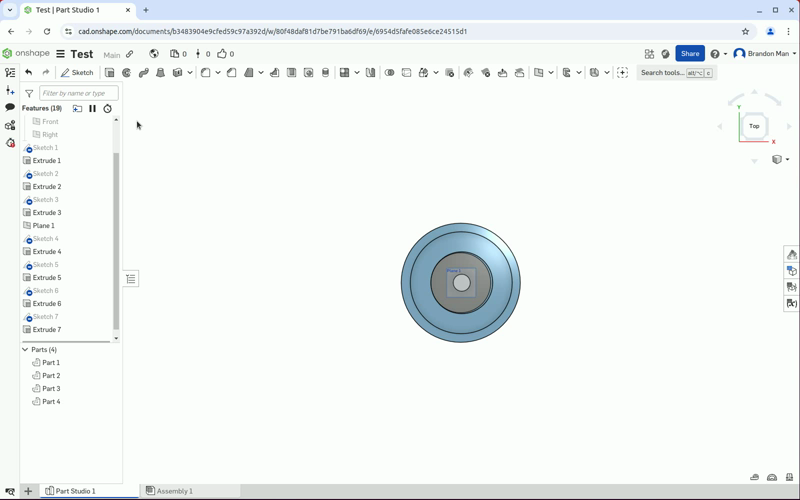
key(shift+h)
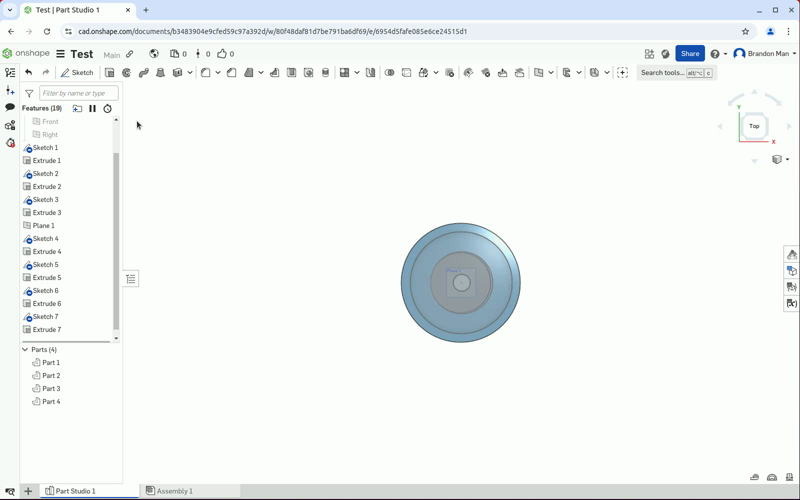
key(shift+7)
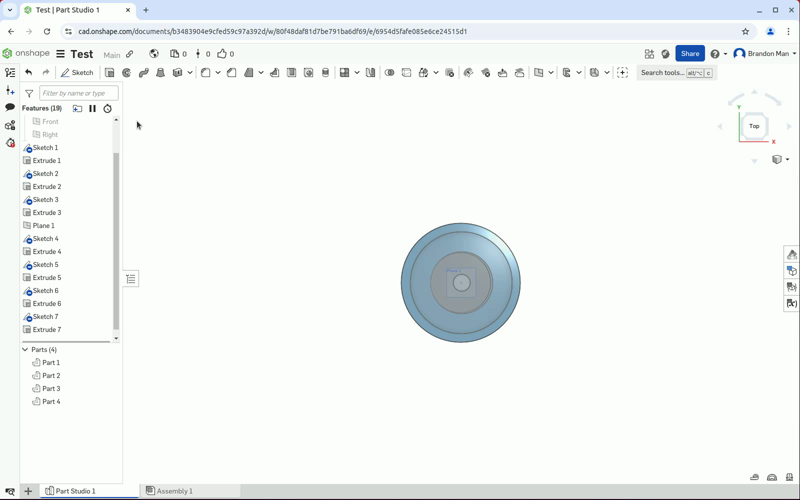
key(up, 3)
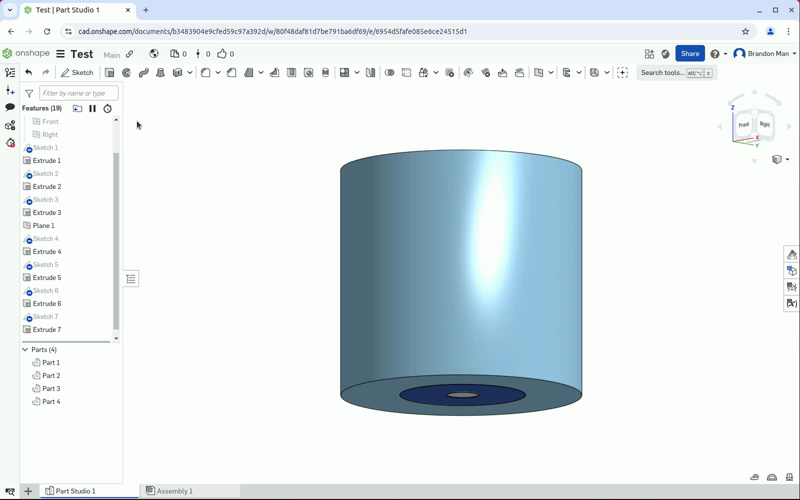
key(left, 3)
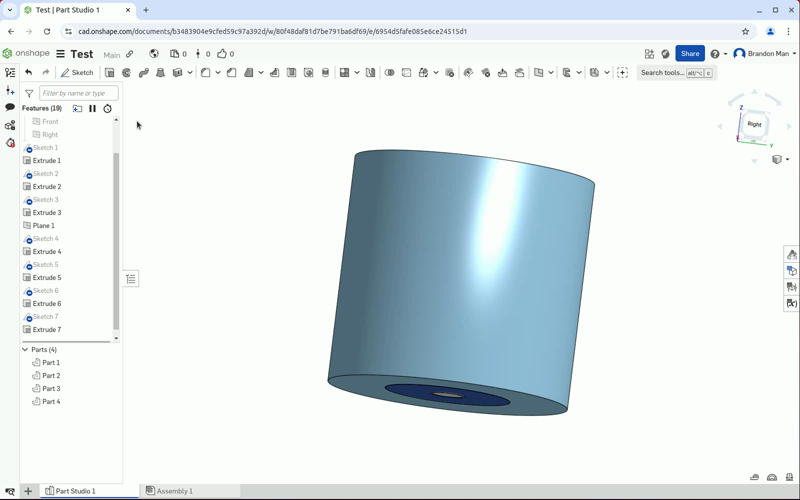
key(right, 3)
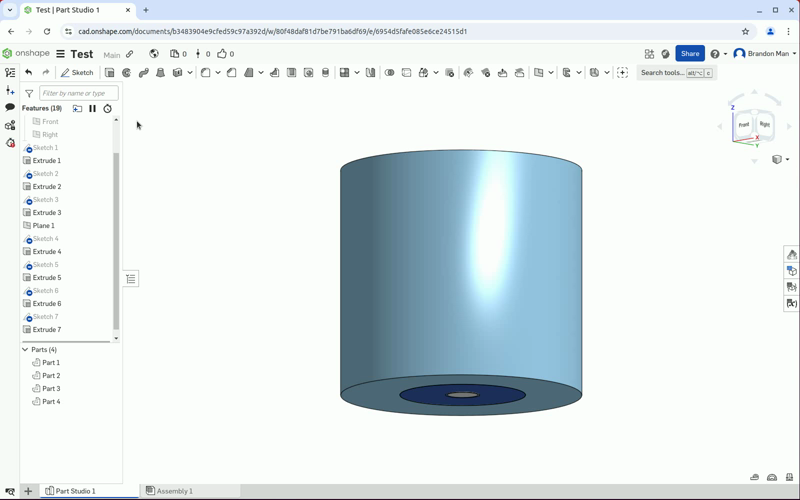
key(down, 3)
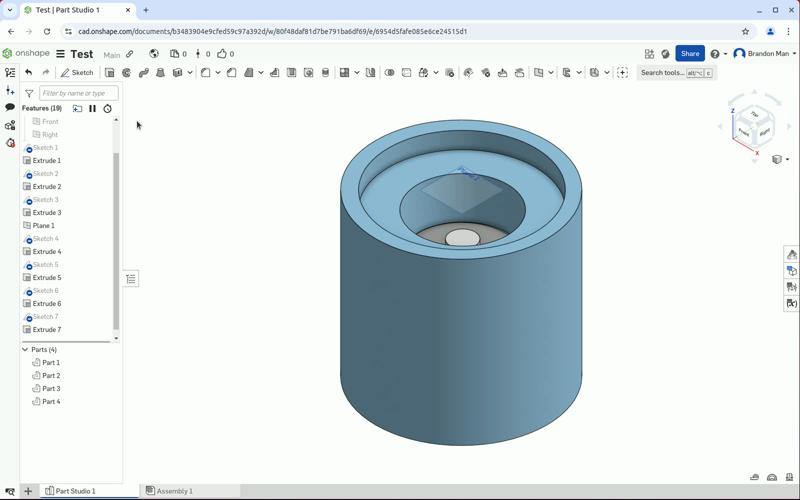
mouse_move(69, 150)
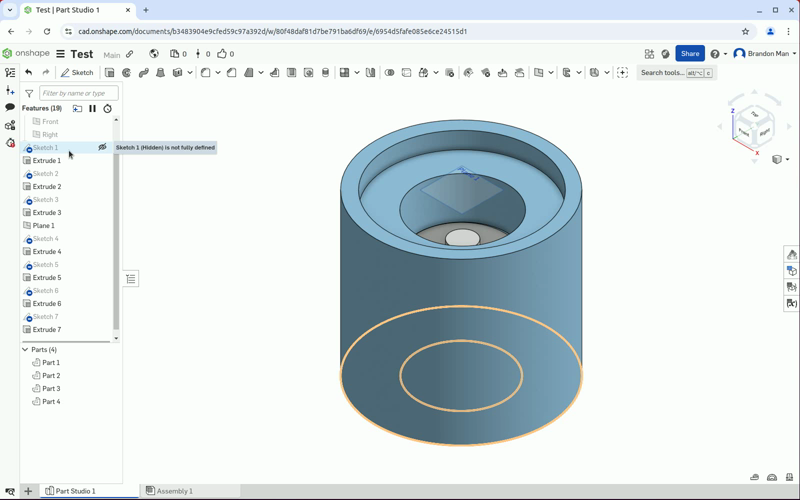
click(69, 150)